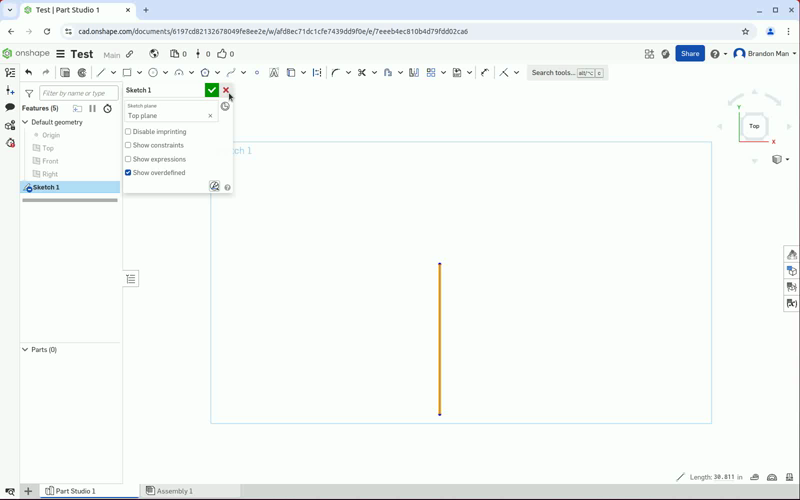
key(shift+h)
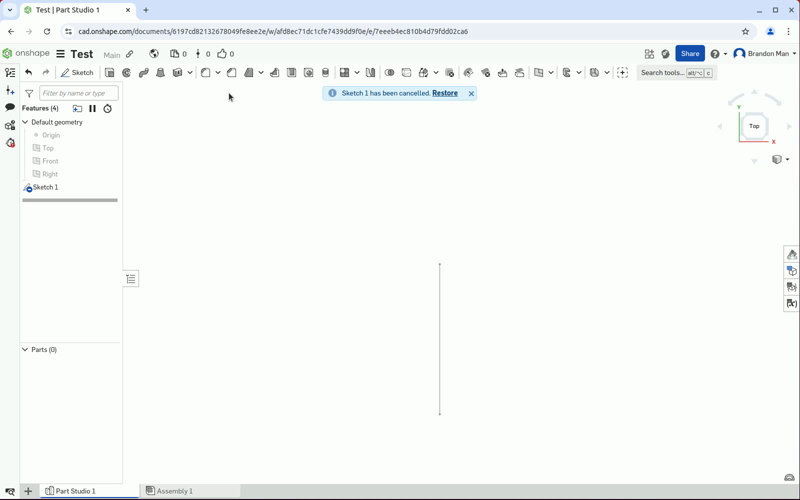
mouse_move(73, 352)
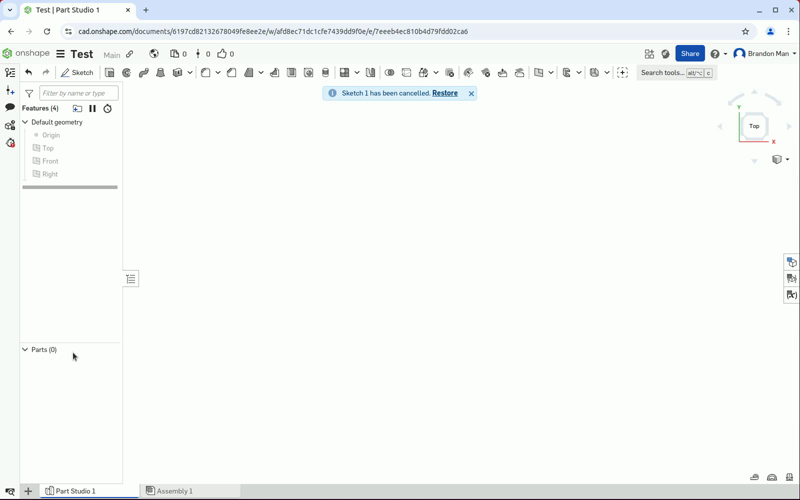
key(y)
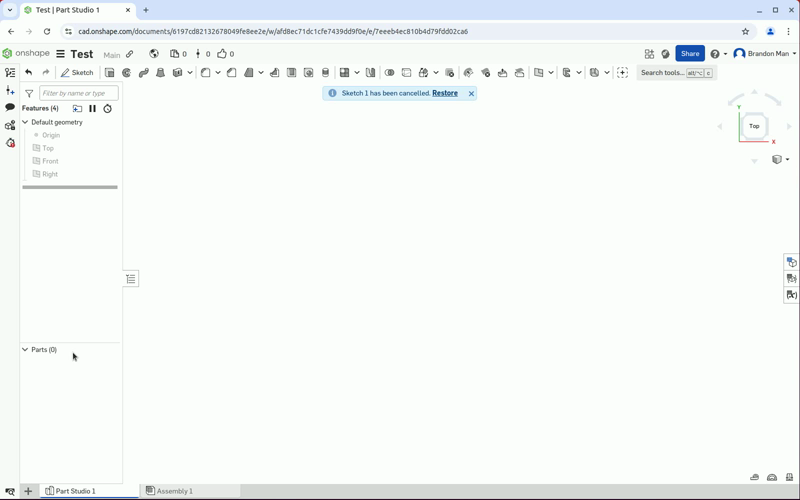
key(shift+p)
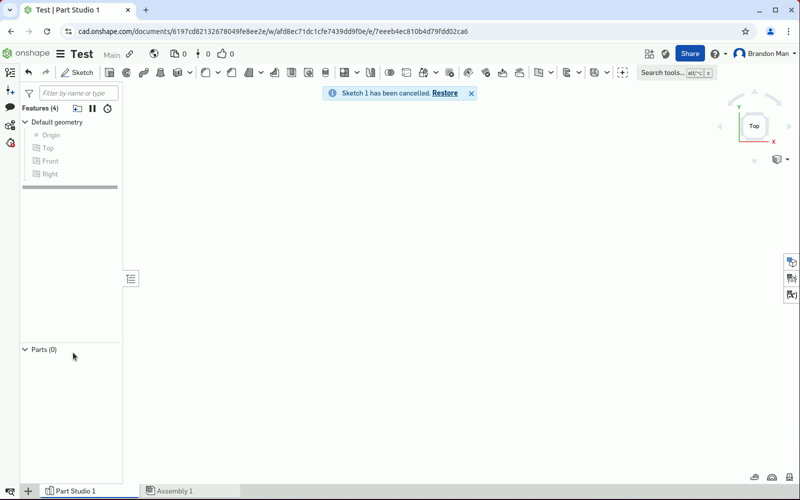
key(space)
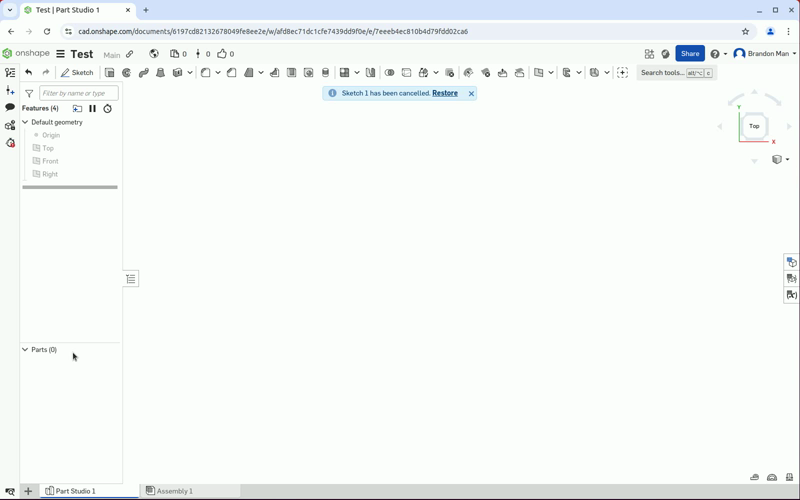
key_down(shift)
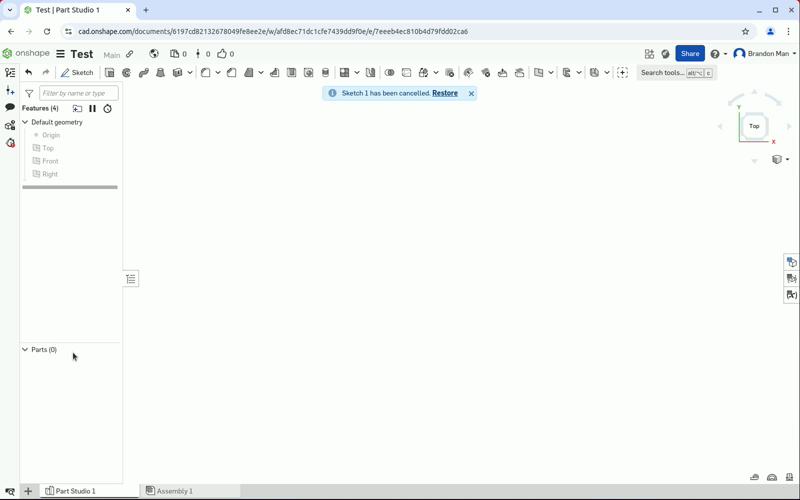
key(up)
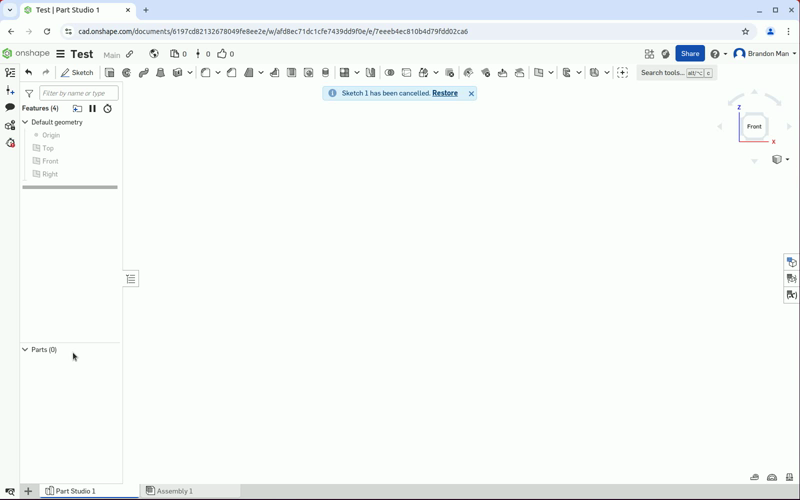
key_up(shift)
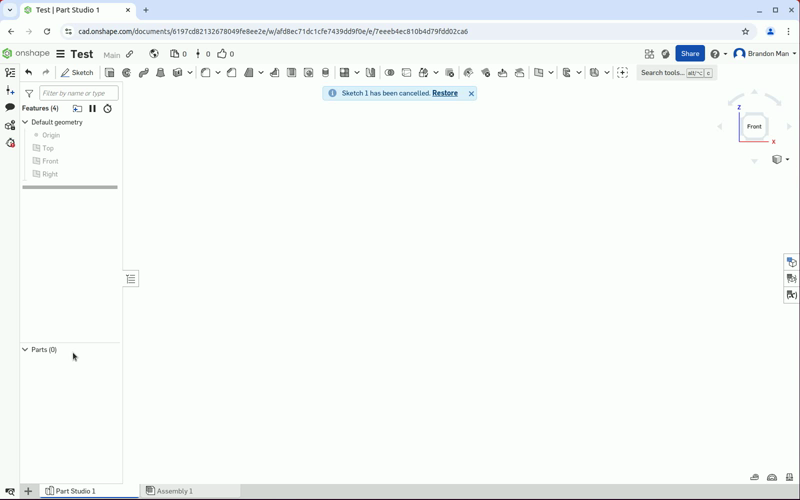
mouse_move(73, 352)
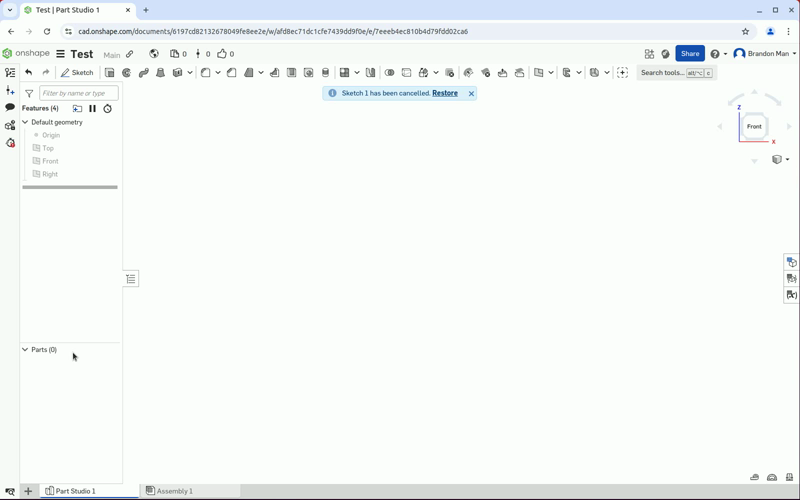
key(shift+y)
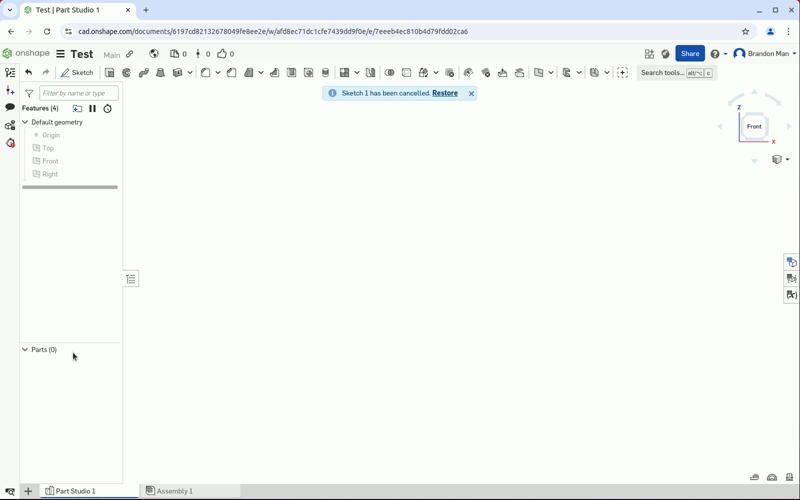
key(shift+s)
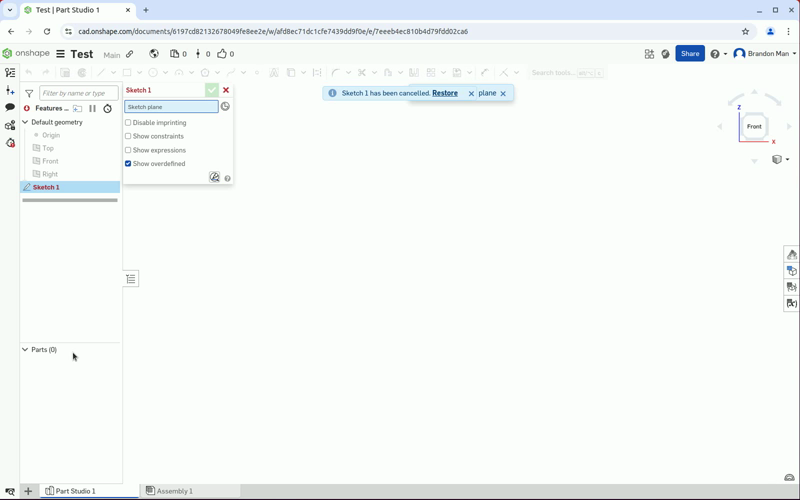
mouse_move(73, 163)
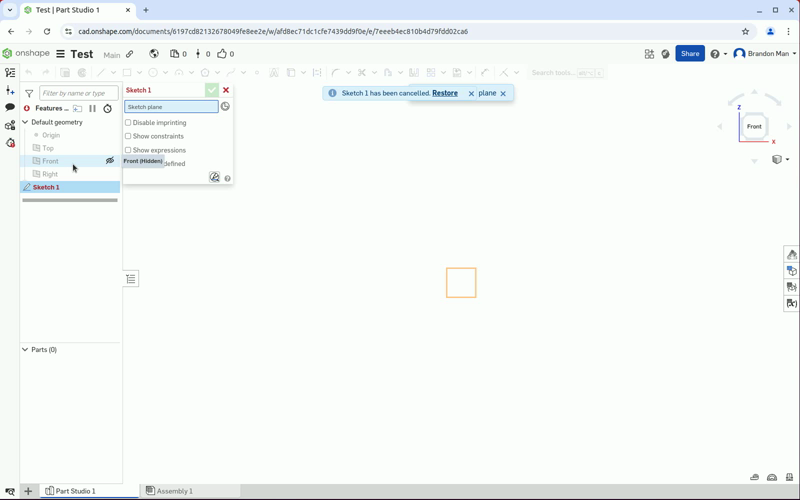
click(73, 163)
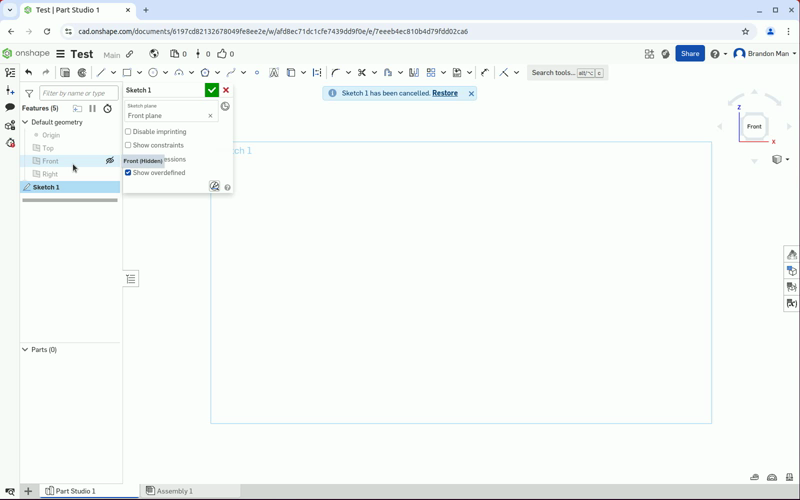
mouse_move(73, 352)
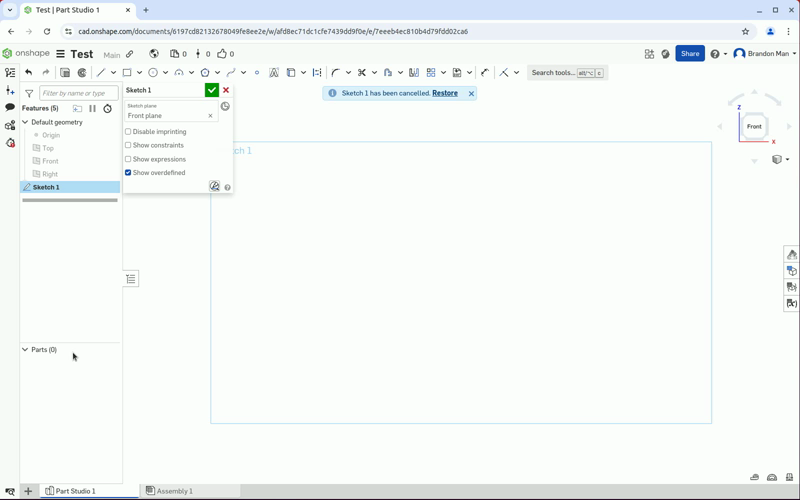
key(y)
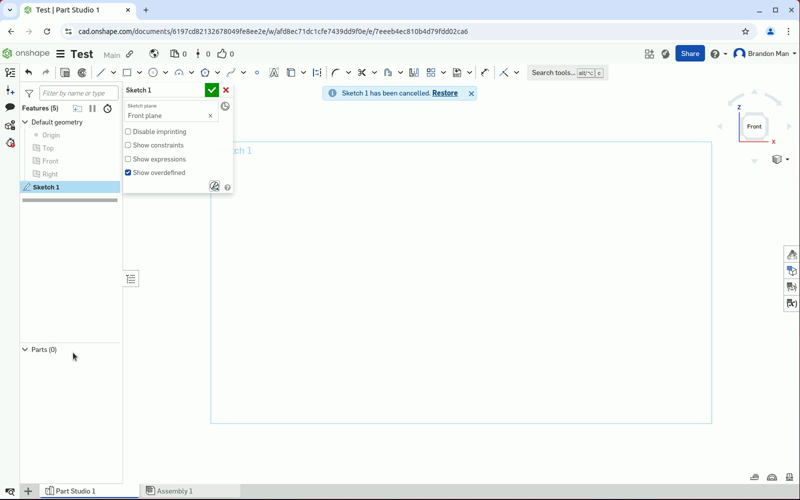
key(l)
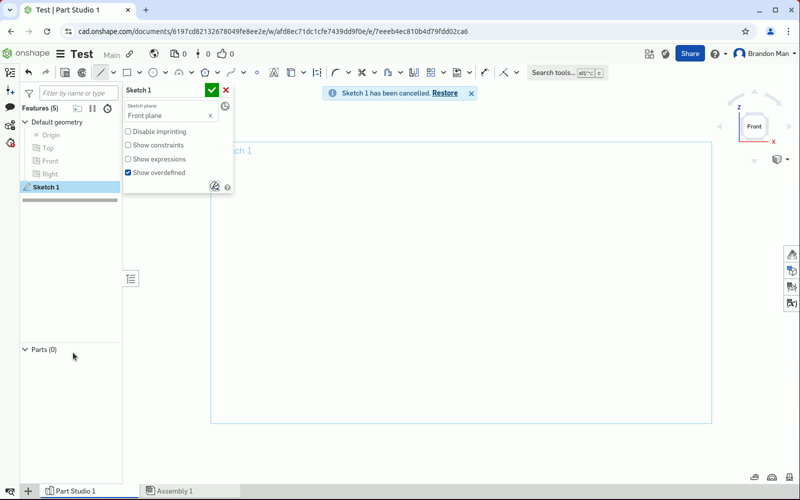
key_down(shift)
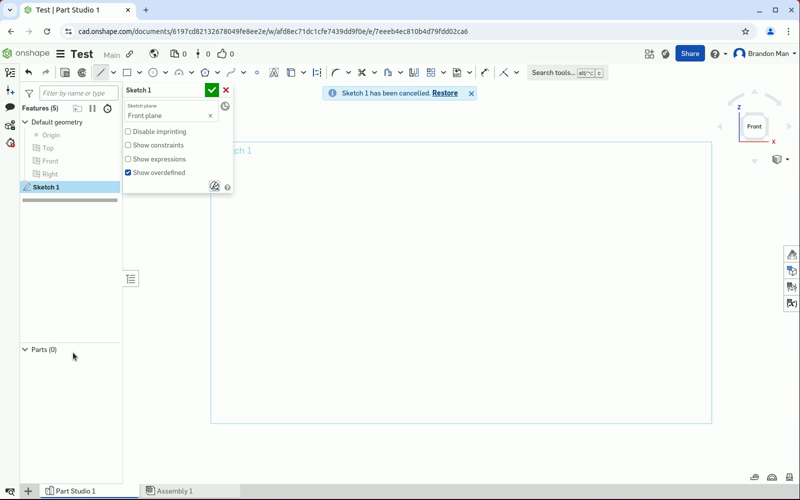
mouse_move(370, 303)
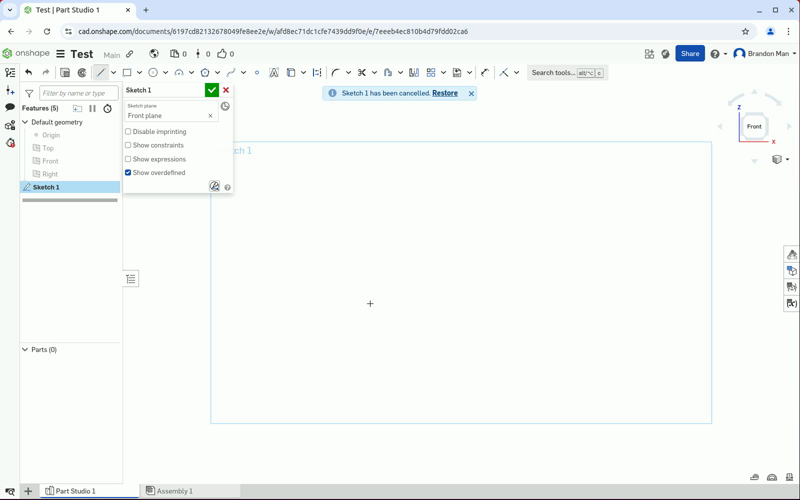
click(370, 303)
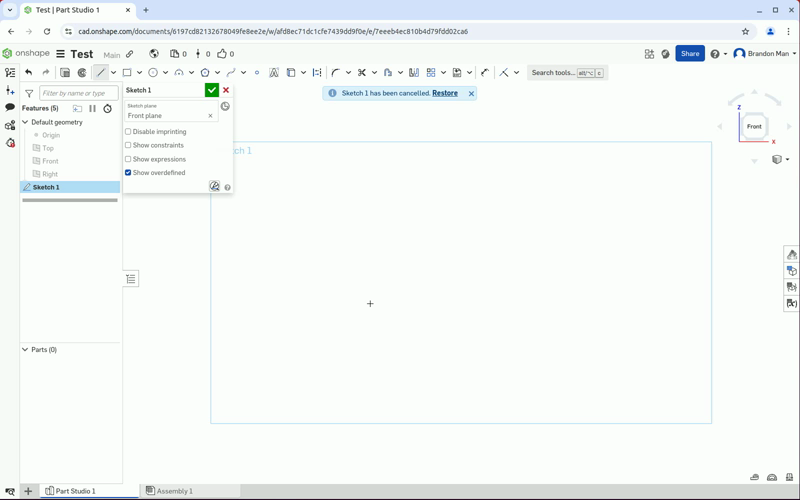
key_up(shift)
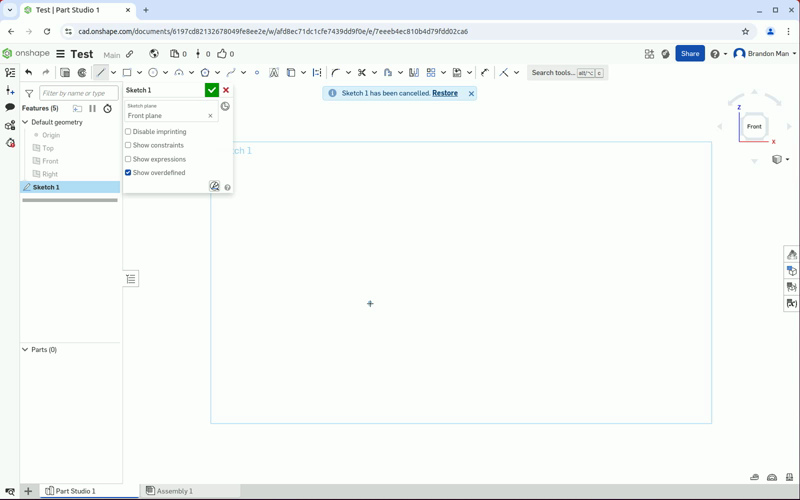
key_down(shift)
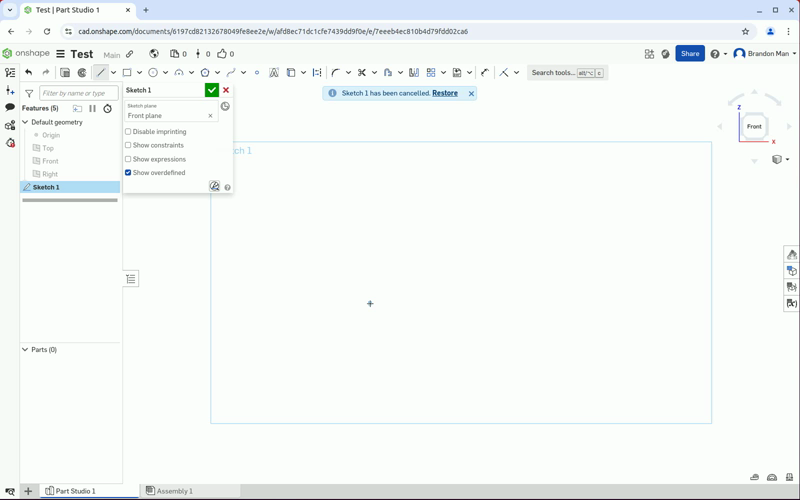
mouse_move(459, 303)
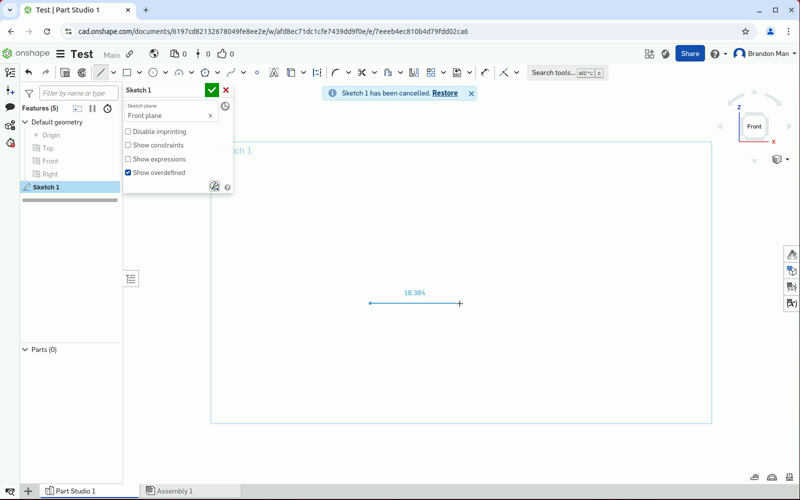
click(459, 303)
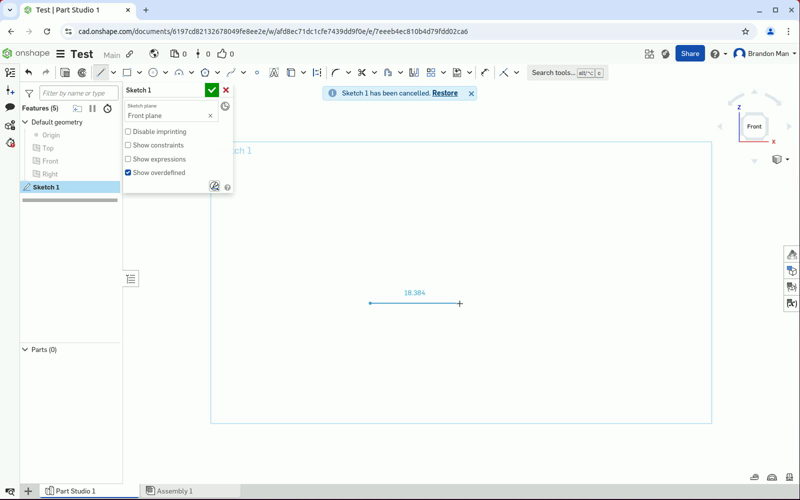
key_up(shift)
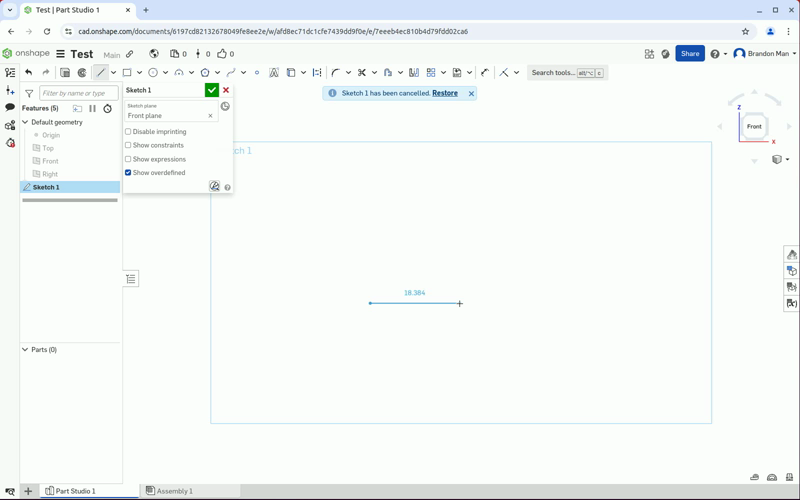
key_down(shift)
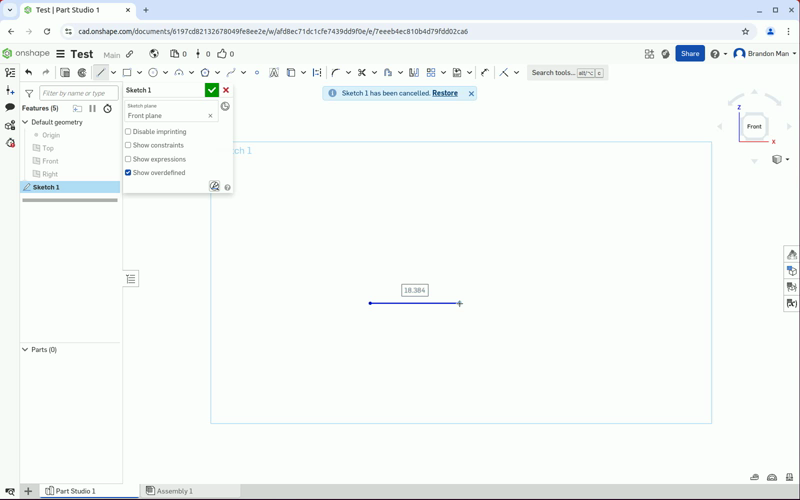
mouse_move(551, 303)
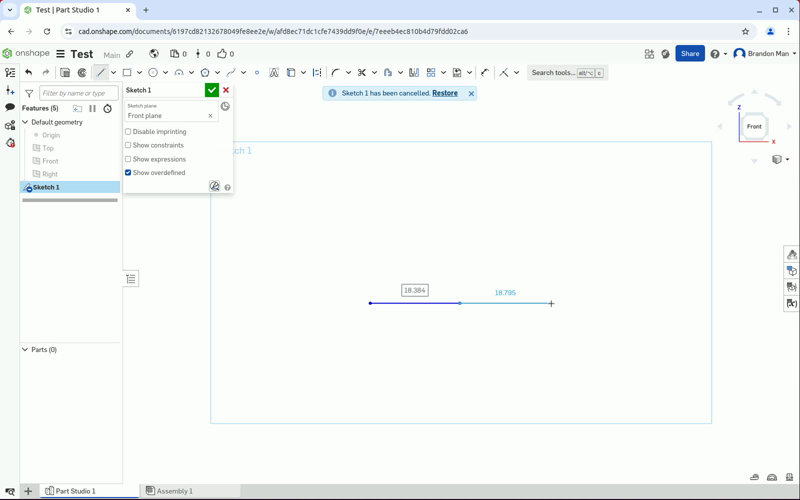
click(551, 303)
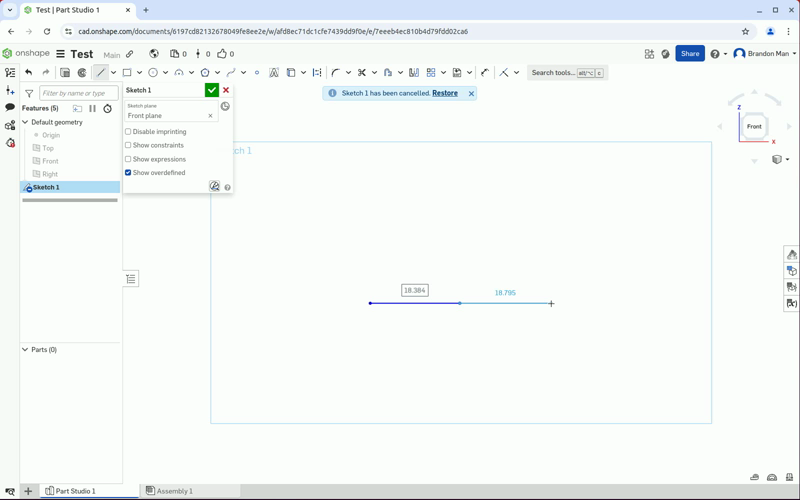
key_up(shift)
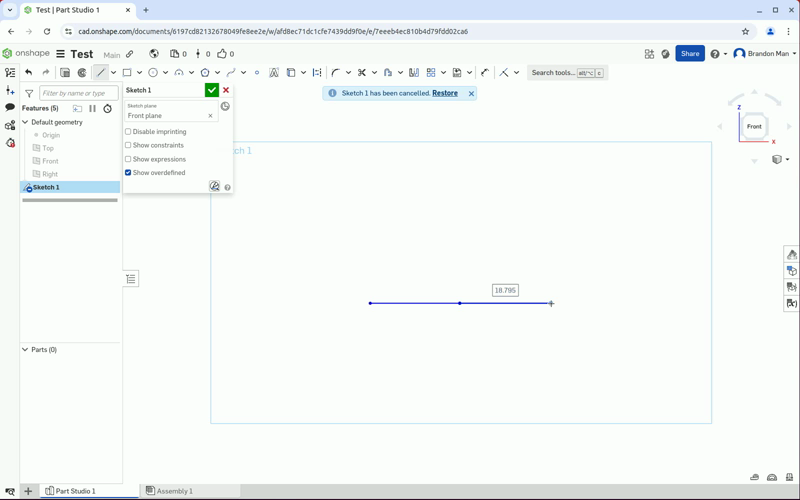
key(esc)
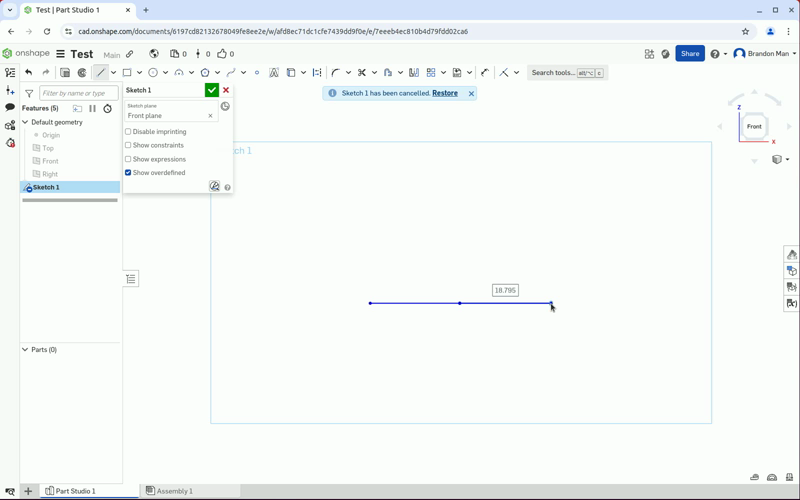
key(a)
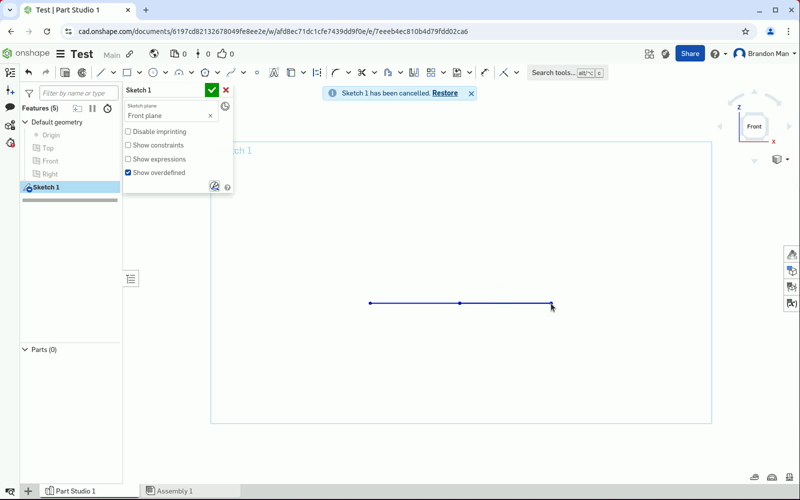
mouse_move(551, 303)
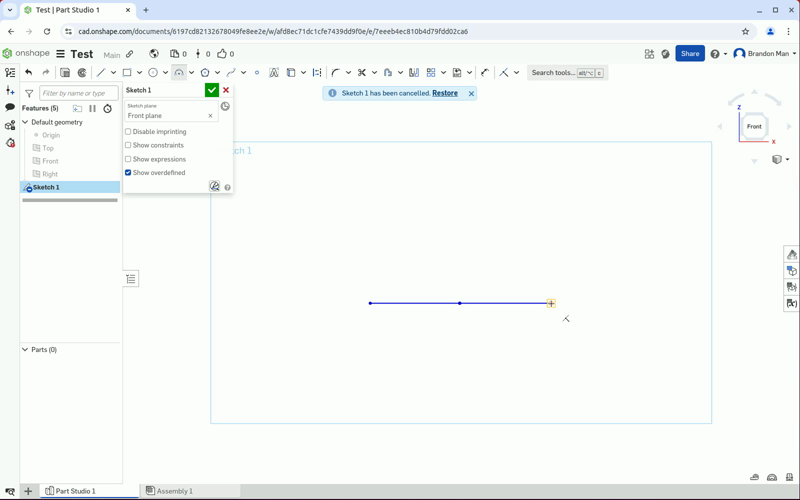
click(551, 303)
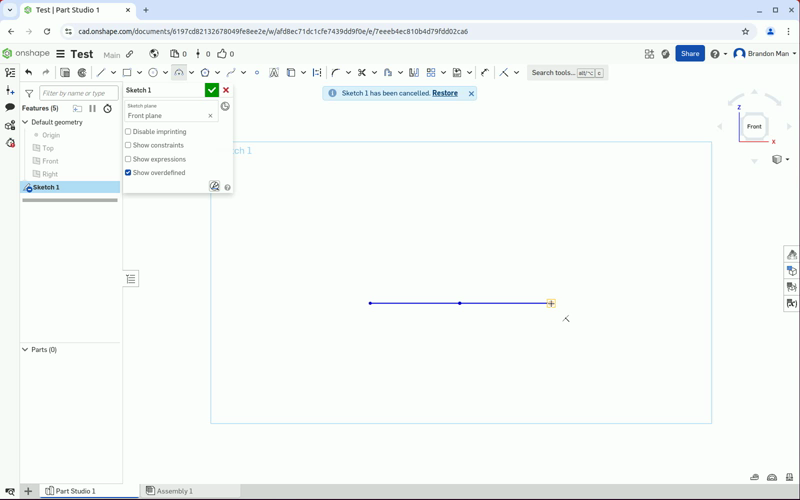
key_down(shift)
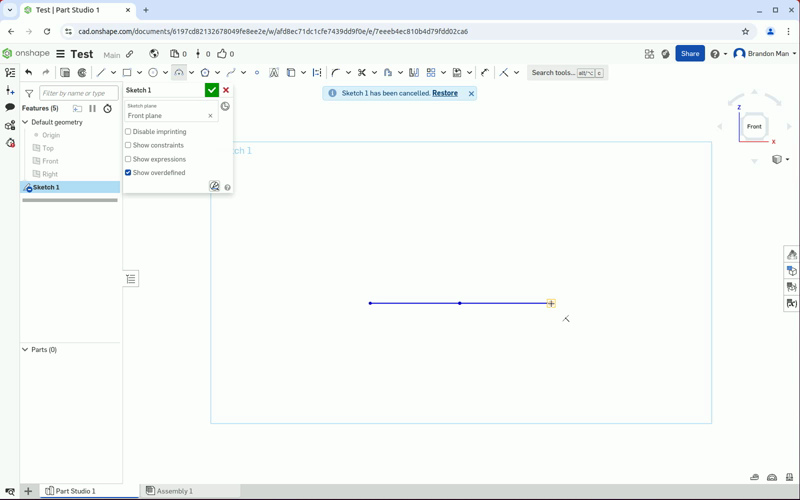
mouse_move(551, 260)
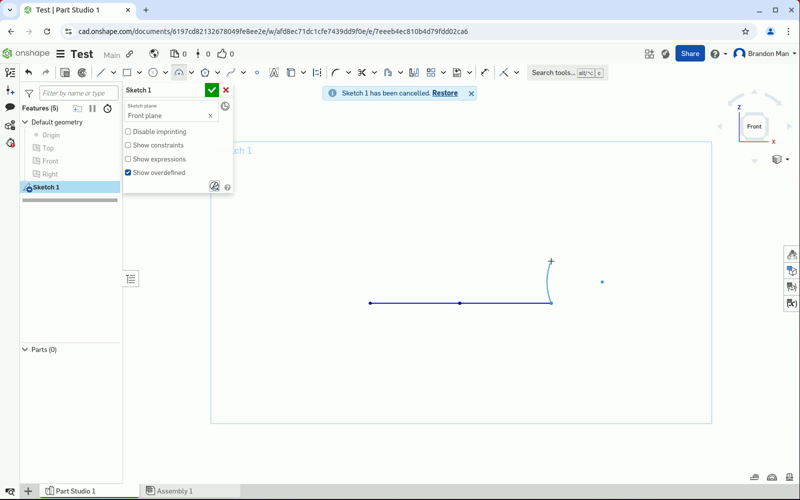
click(551, 260)
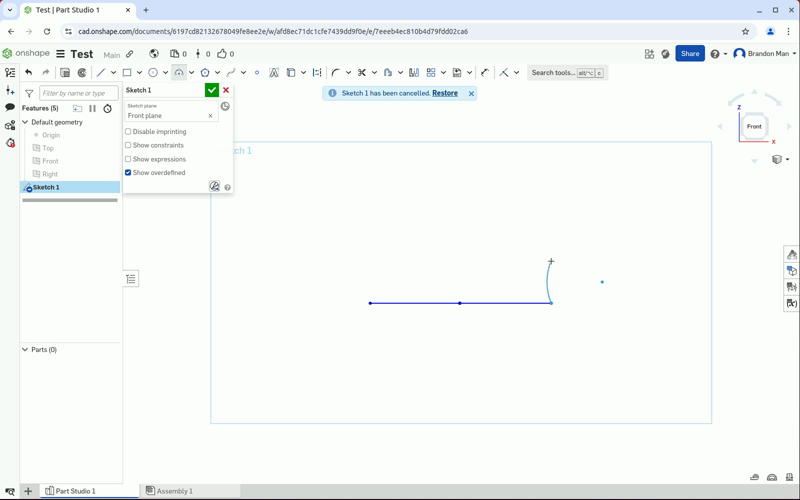
mouse_move(572, 282)
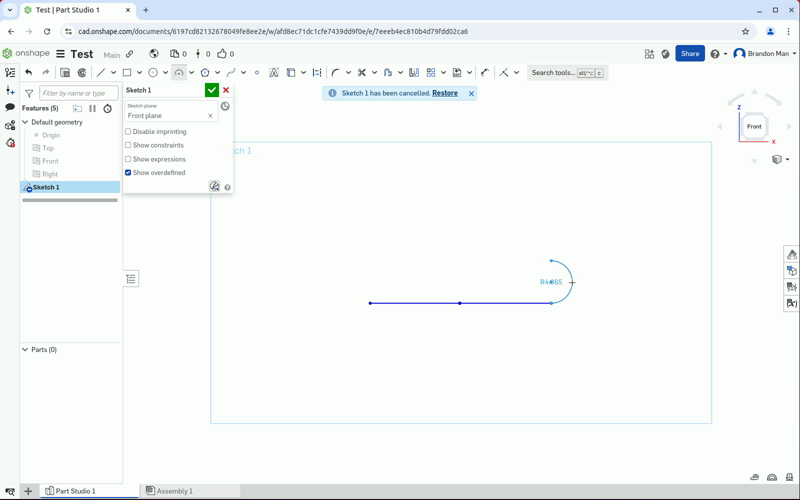
click(572, 282)
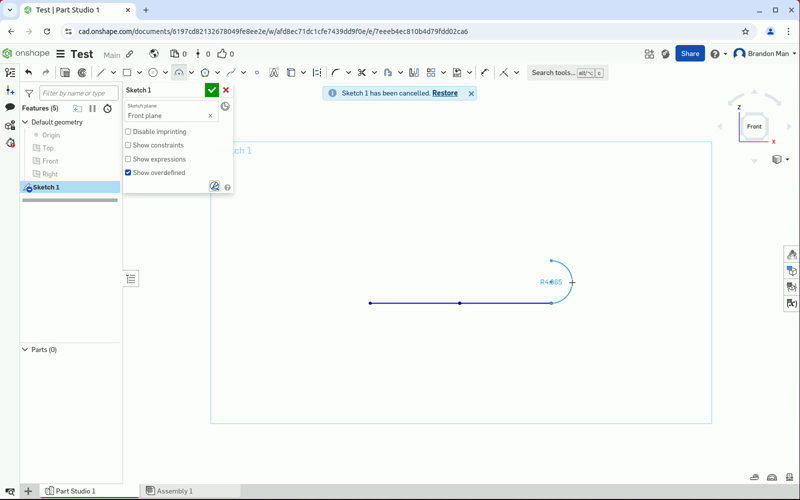
key_up(shift)
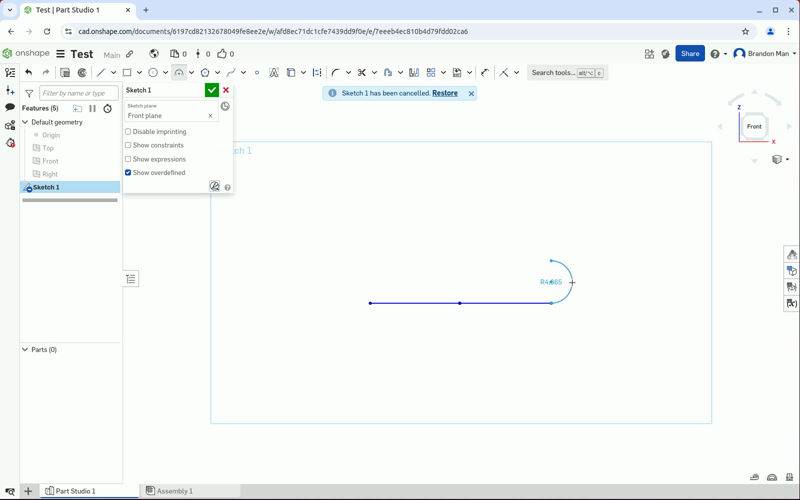
key(esc)
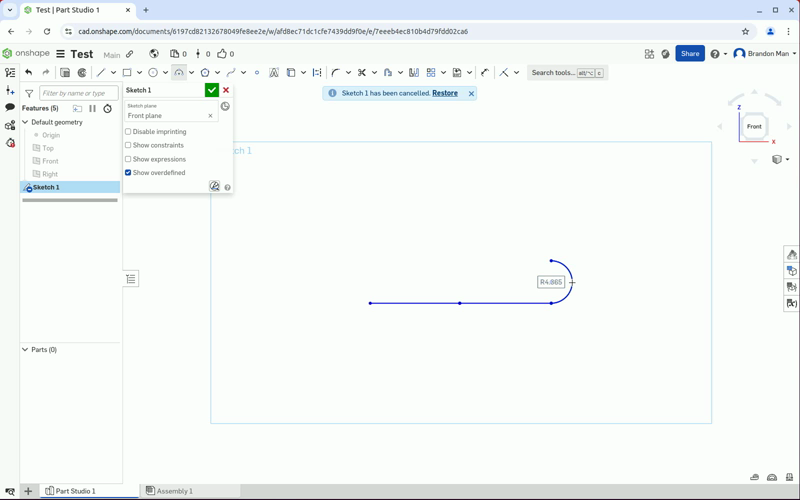
key(l)
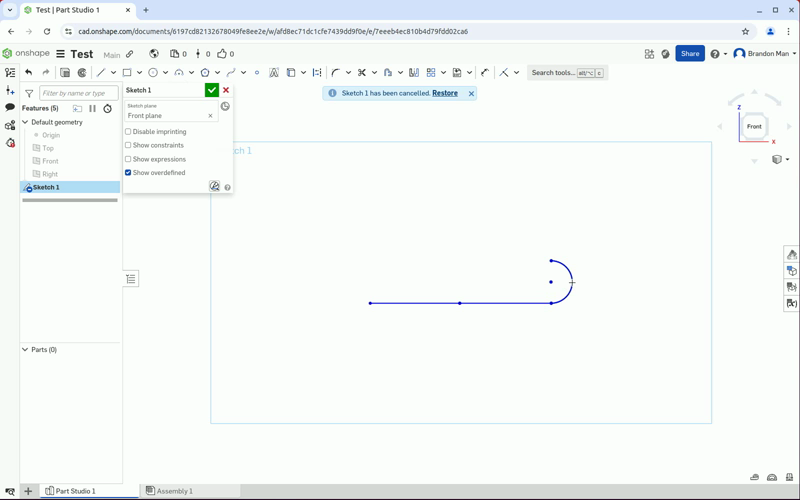
mouse_move(551, 260)
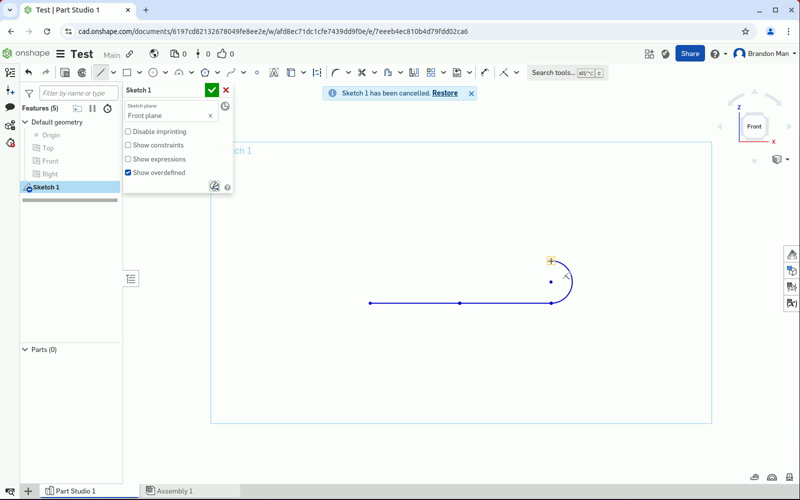
click(551, 260)
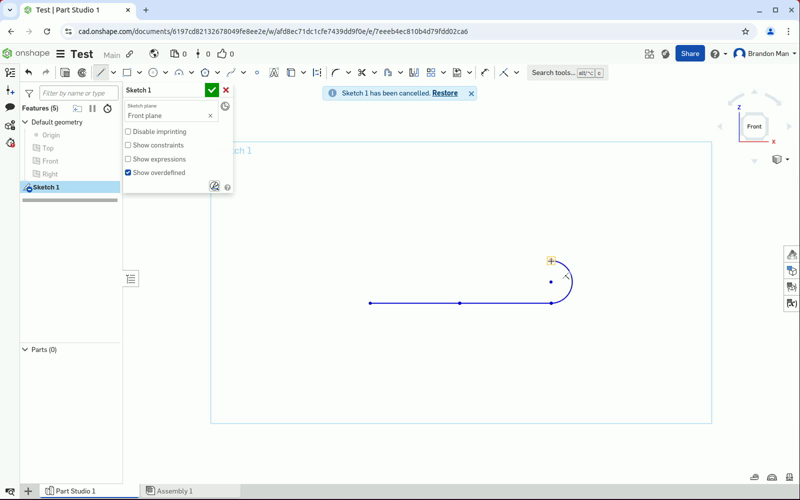
key_down(shift)
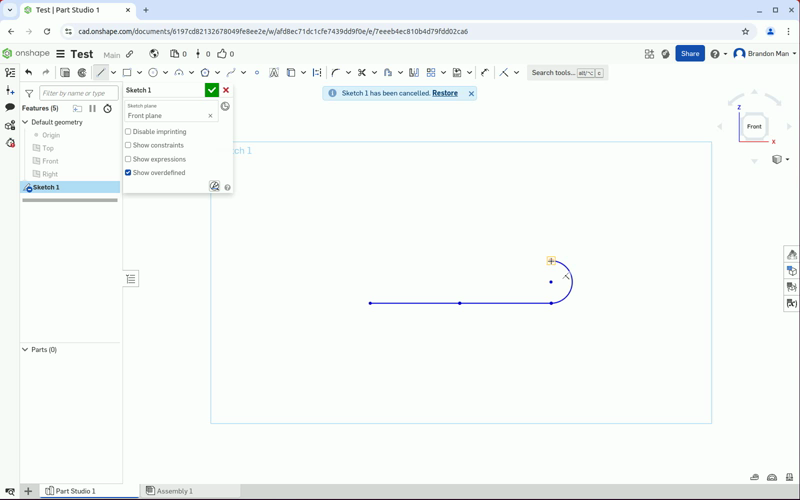
mouse_move(459, 260)
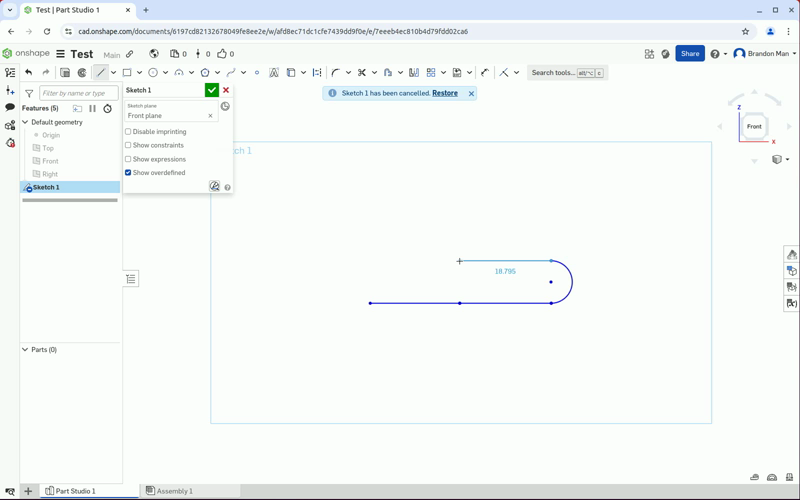
click(459, 260)
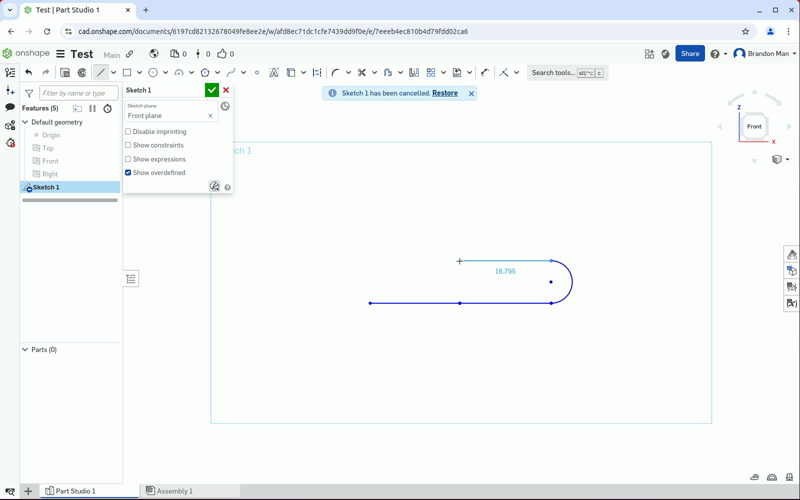
key_up(shift)
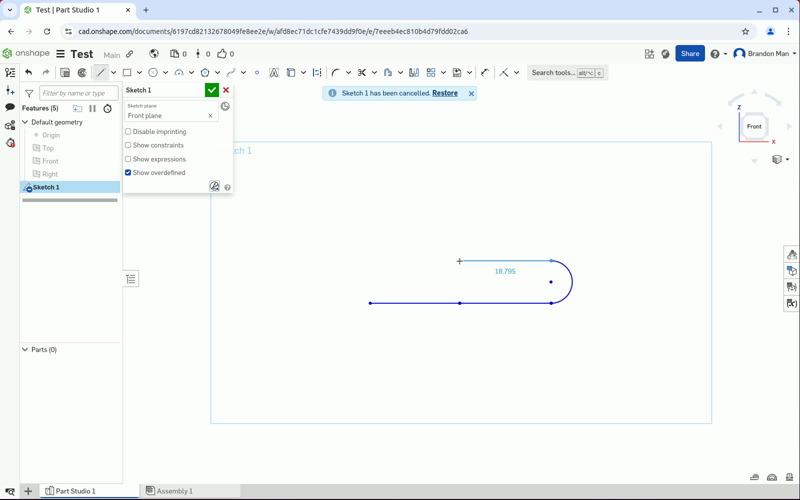
key_down(shift)
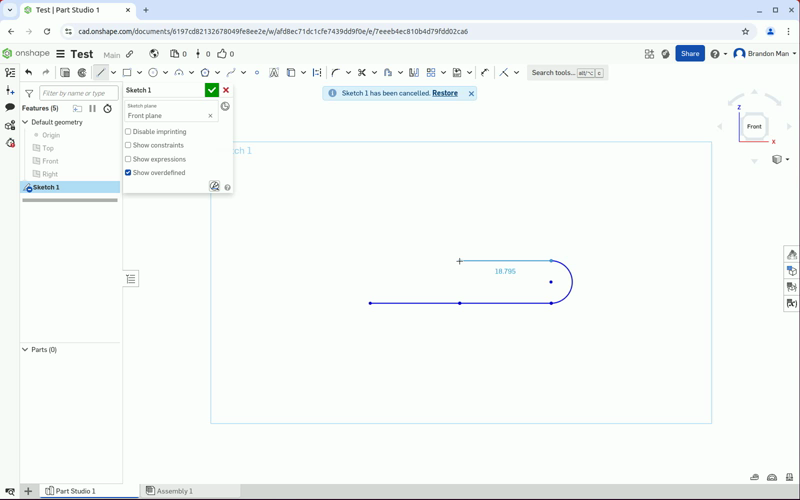
mouse_move(370, 260)
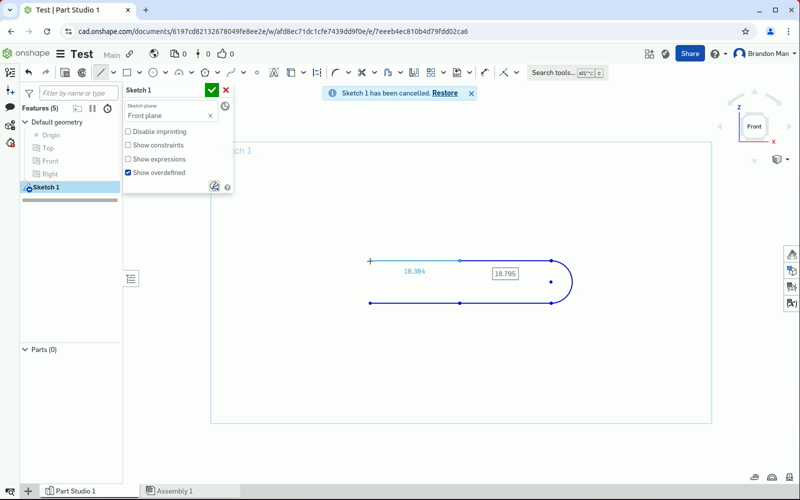
click(370, 260)
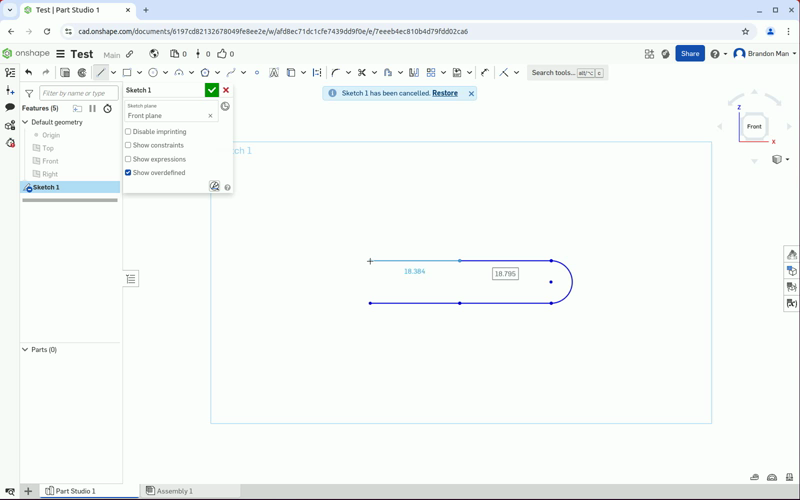
key_up(shift)
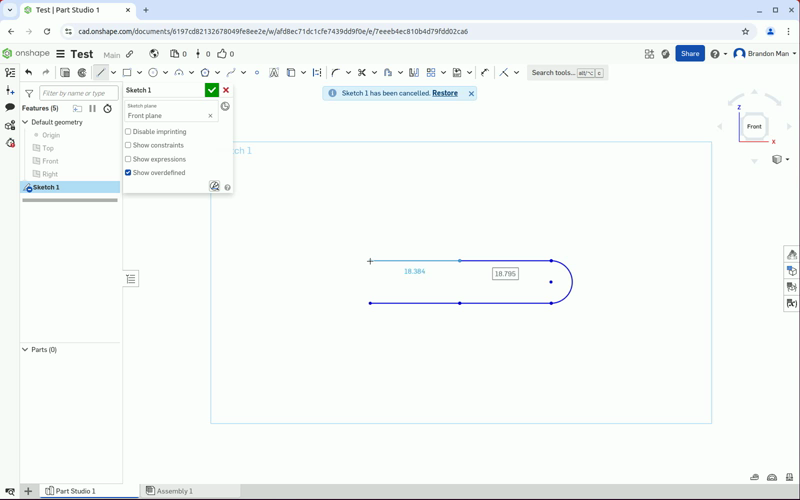
key(esc)
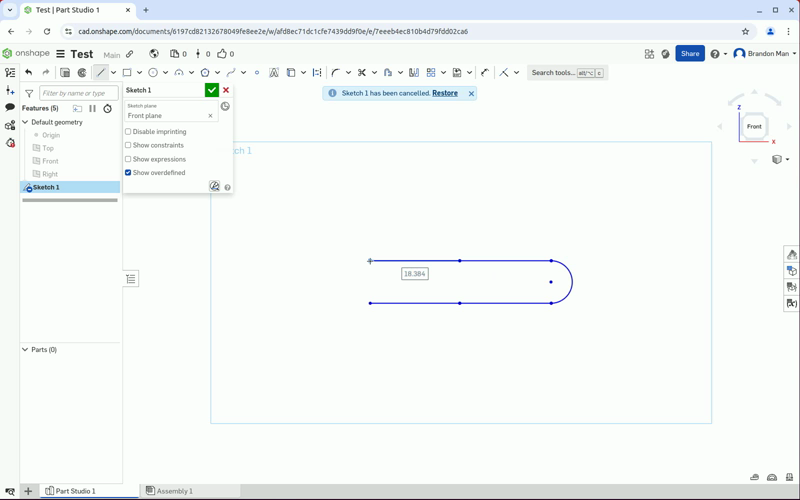
key(a)
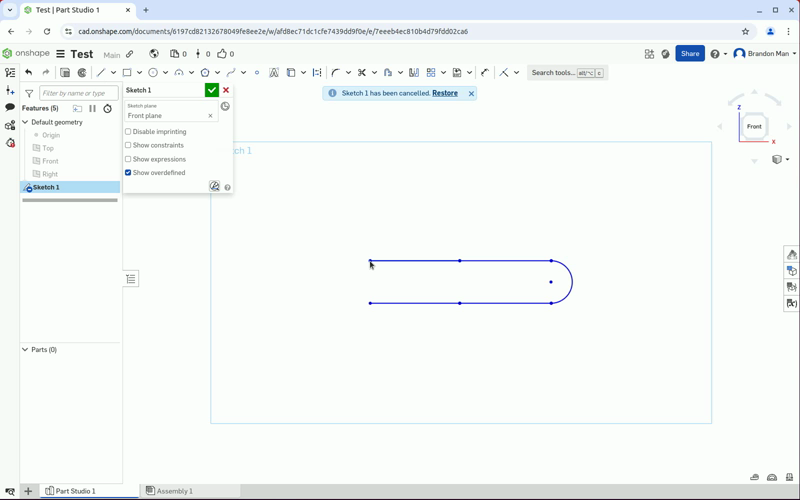
mouse_move(370, 260)
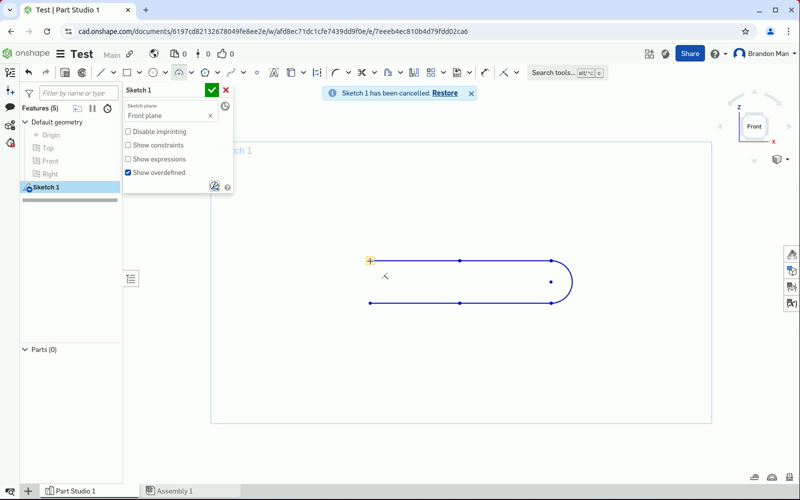
click(370, 260)
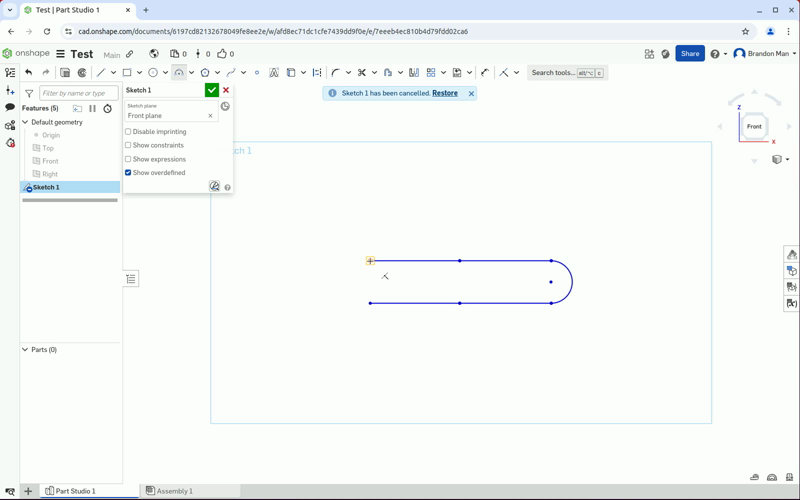
mouse_move(370, 303)
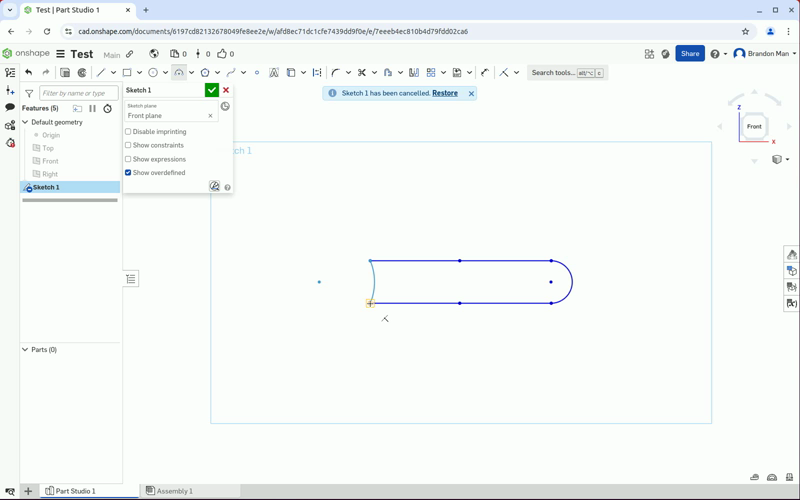
click(370, 303)
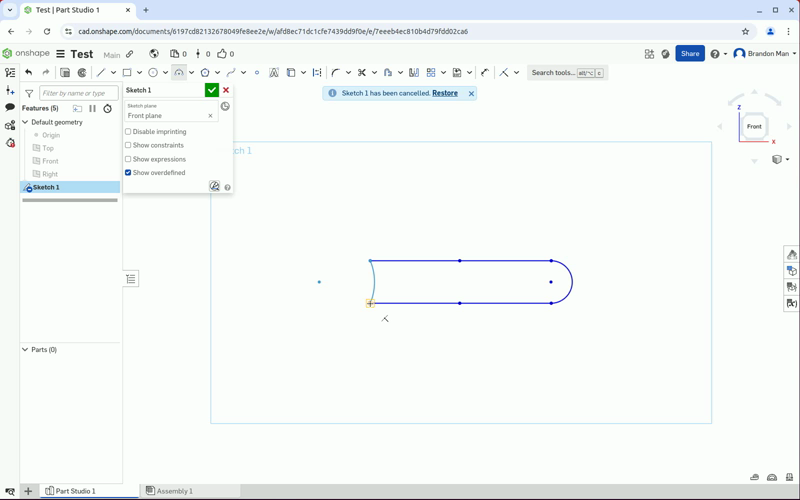
key_down(shift)
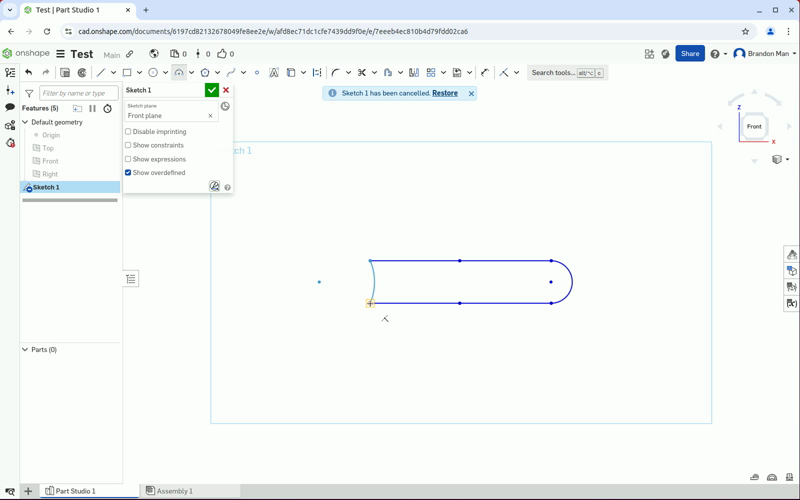
mouse_move(349, 282)
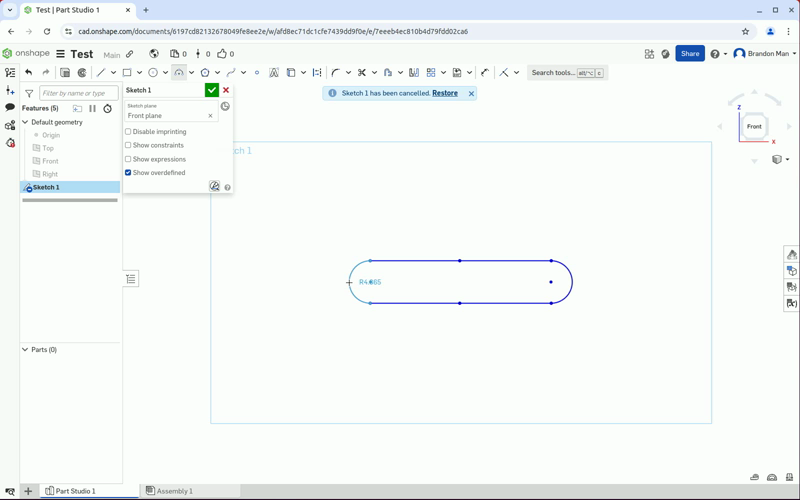
click(349, 282)
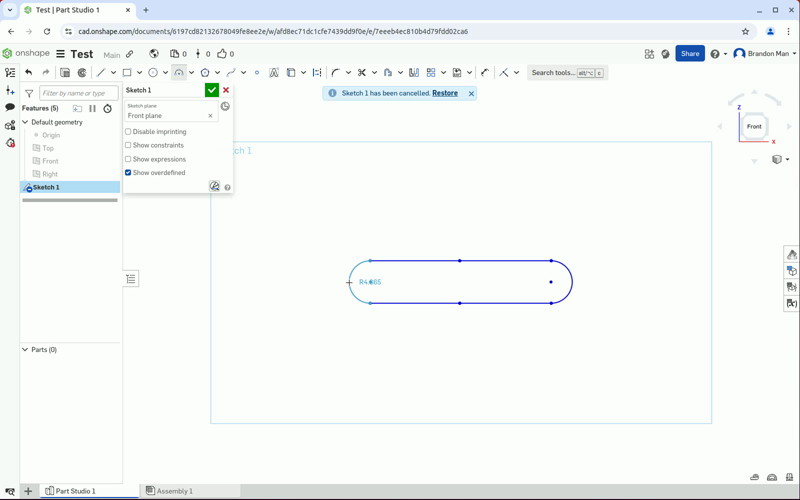
key_up(shift)
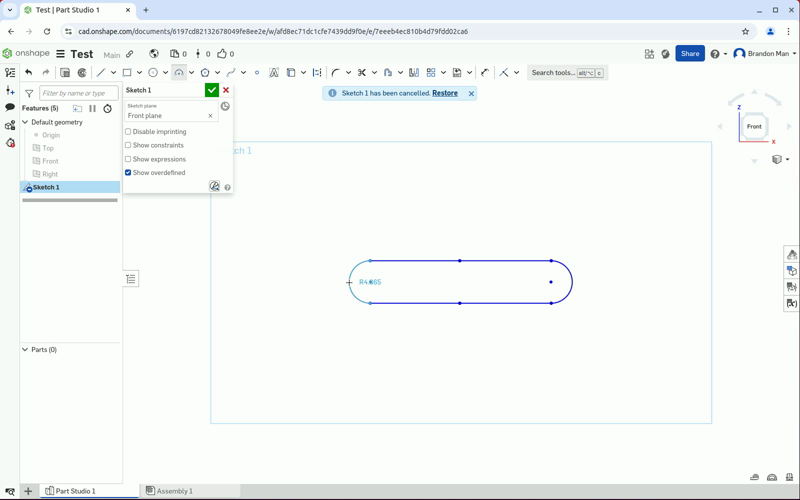
key(esc)
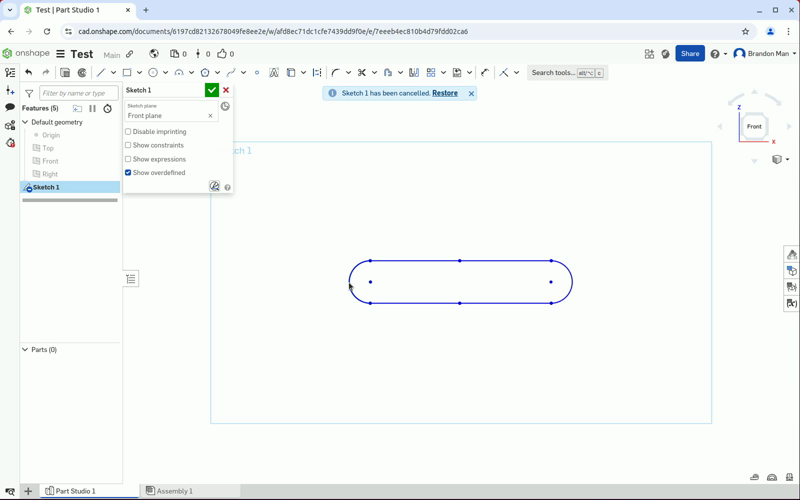
key(c)
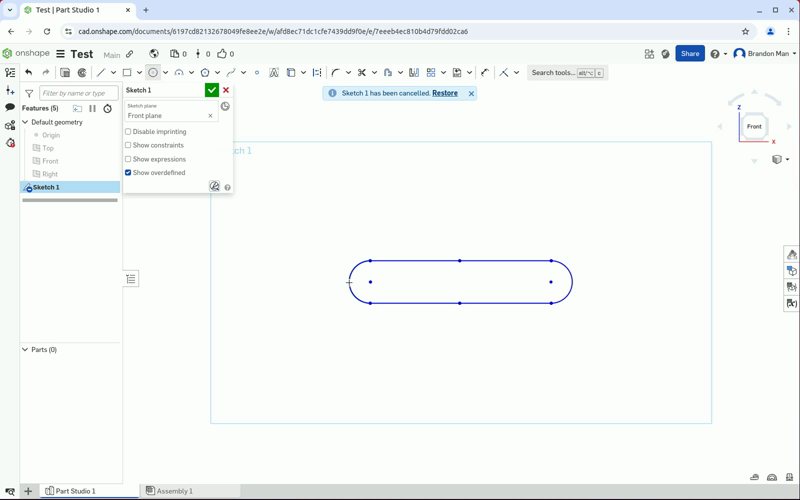
key_down(shift)
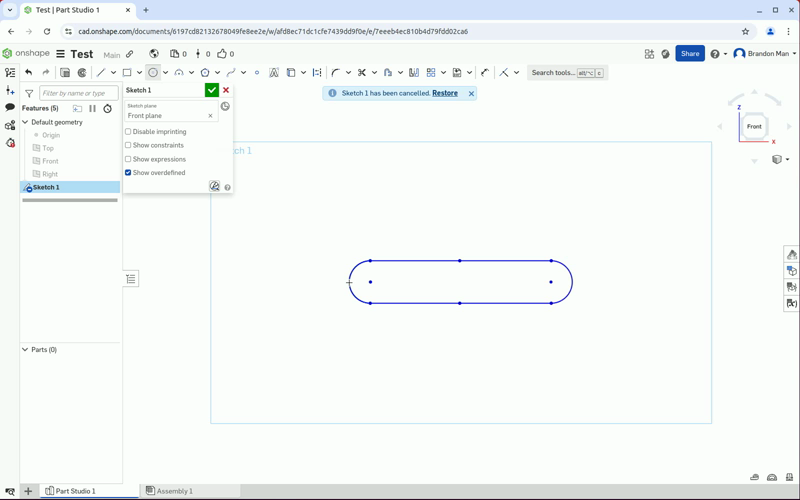
mouse_move(370, 282)
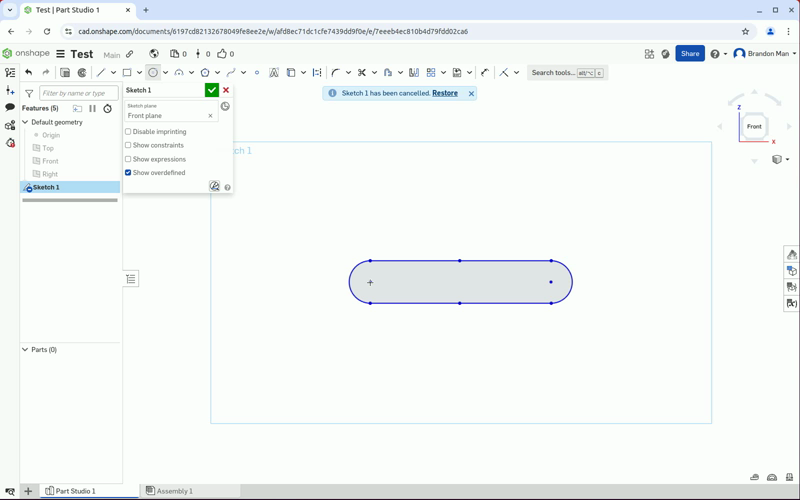
click(370, 282)
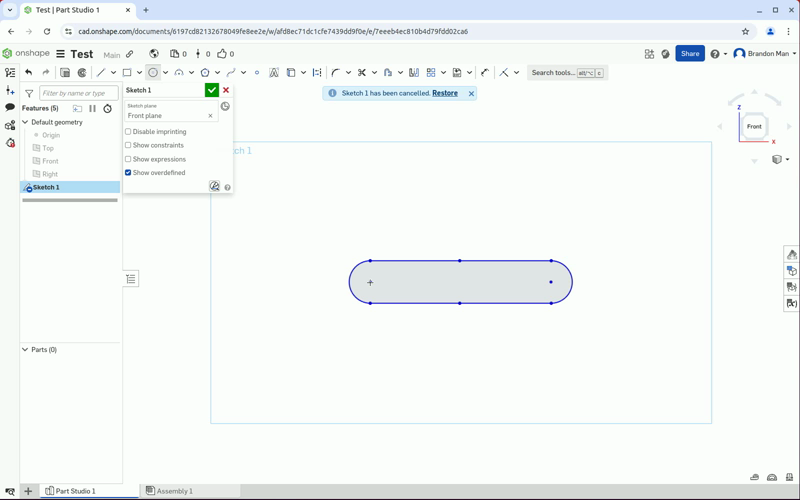
key_up(shift)
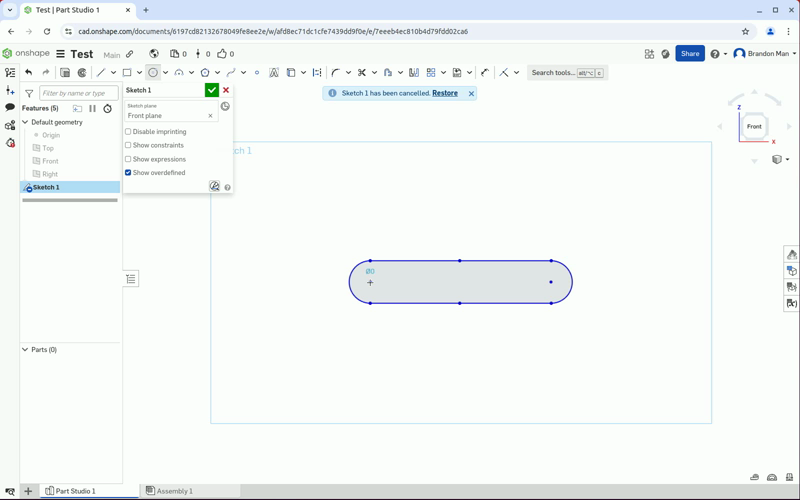
mouse_move(385, 282)
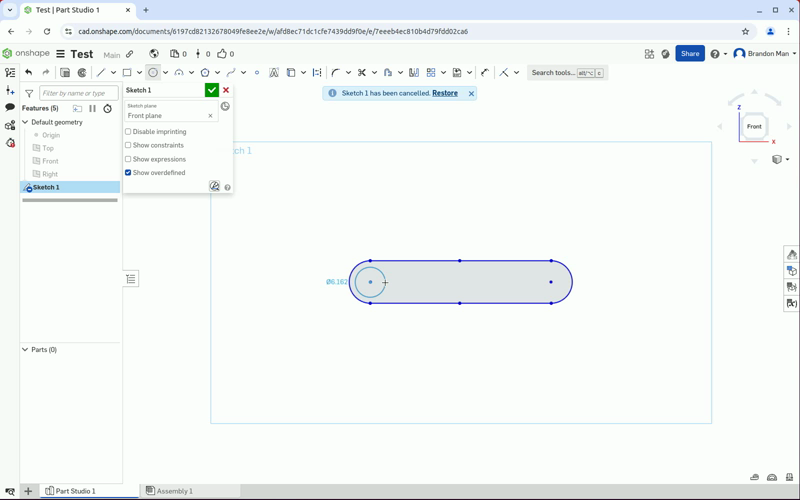
click(385, 282)
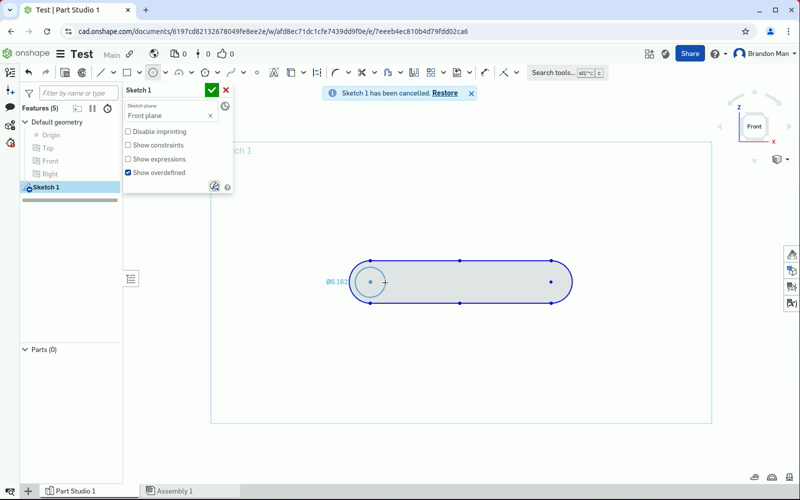
key(esc)
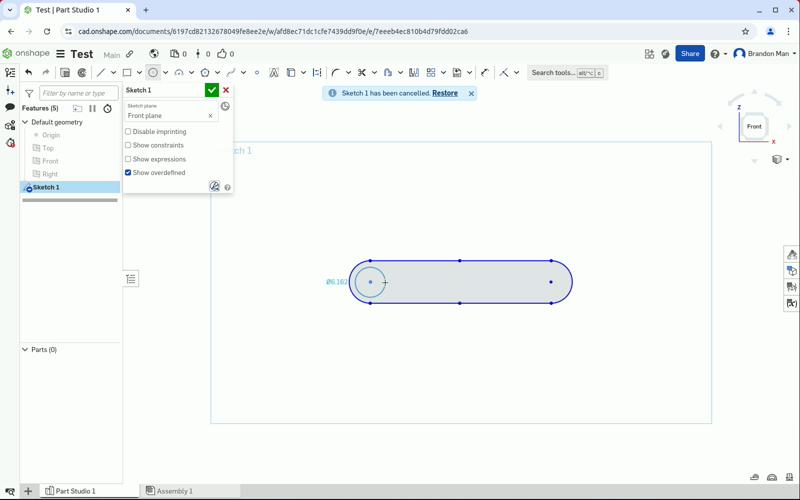
key(c)
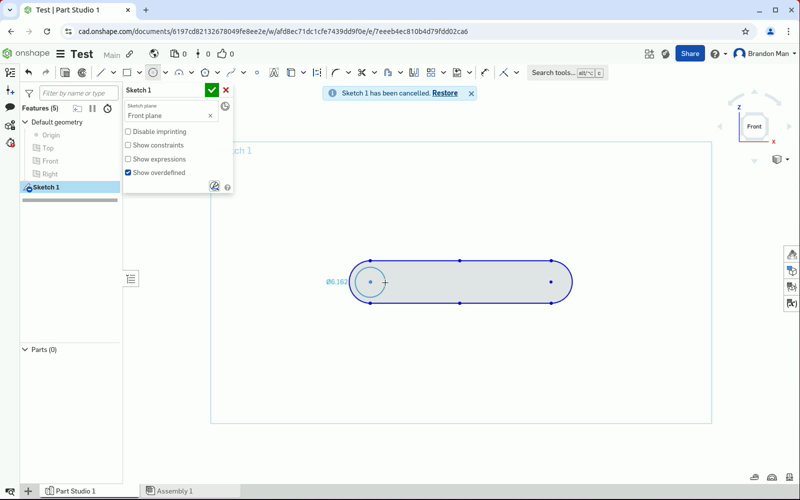
key_down(shift)
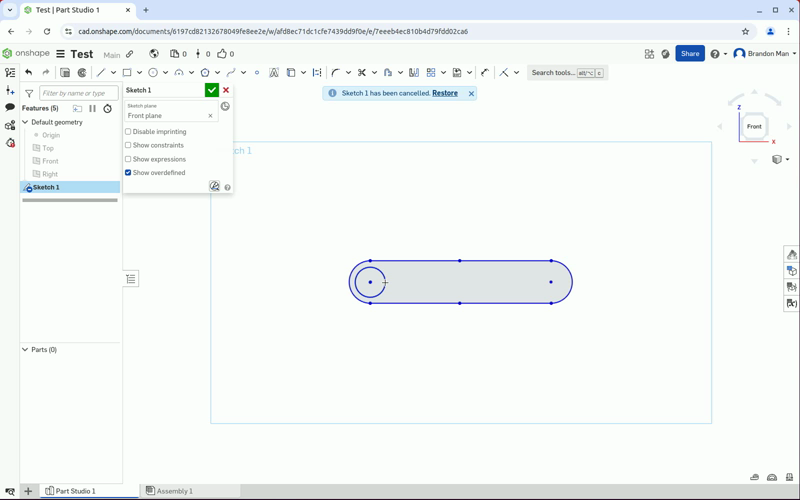
mouse_move(551, 282)
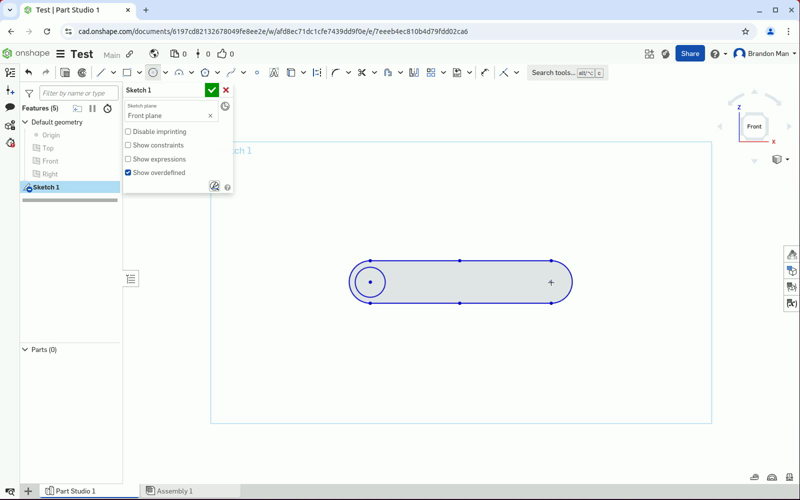
click(551, 282)
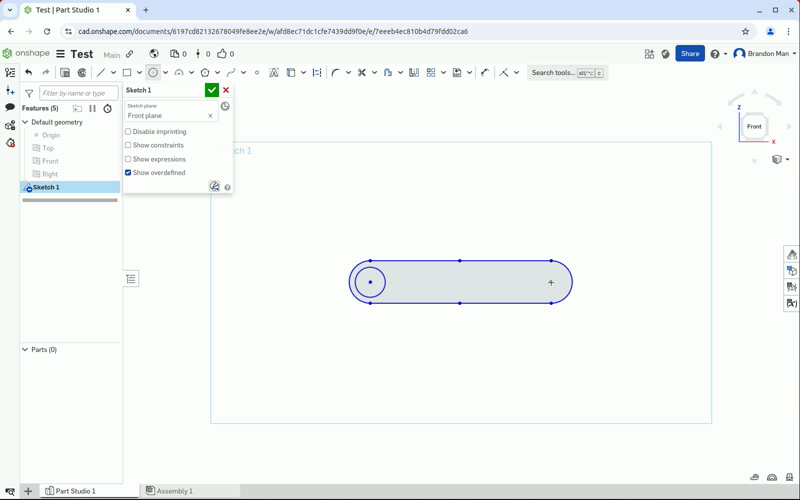
key_up(shift)
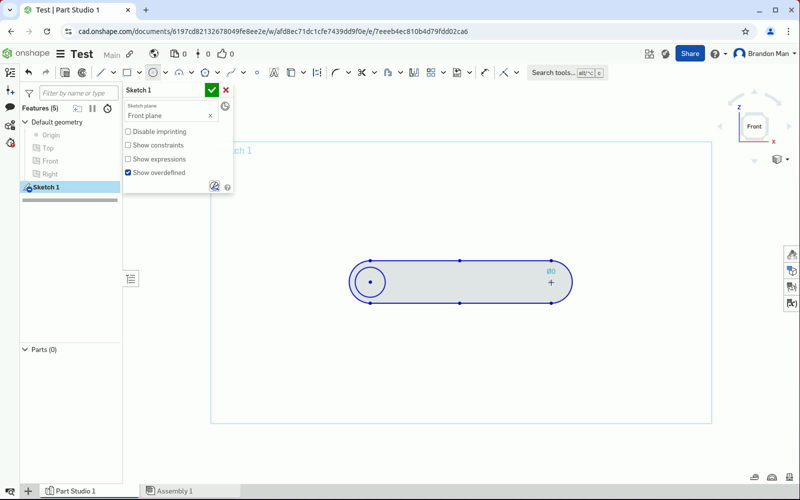
mouse_move(566, 282)
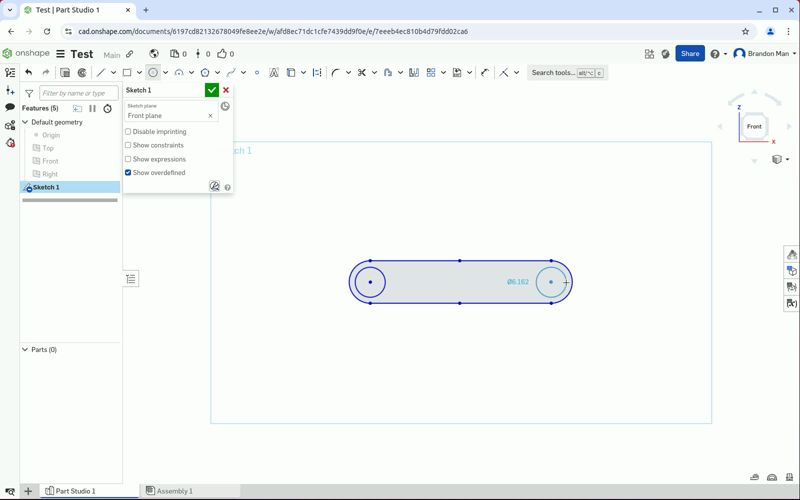
click(566, 282)
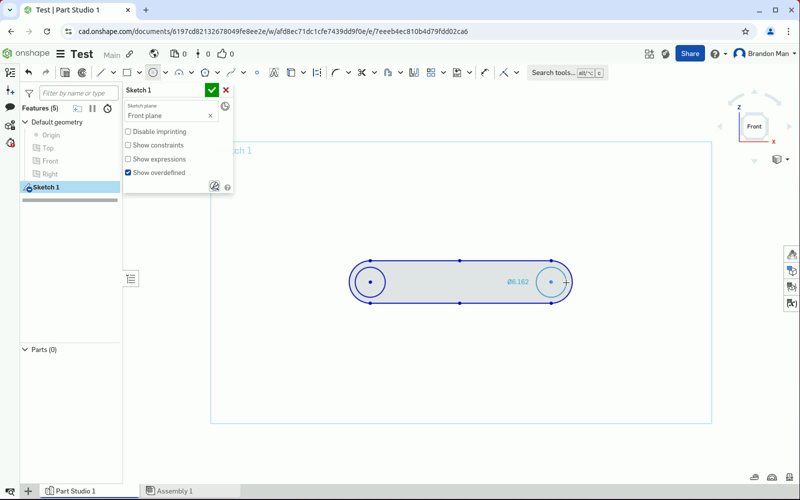
key(esc)
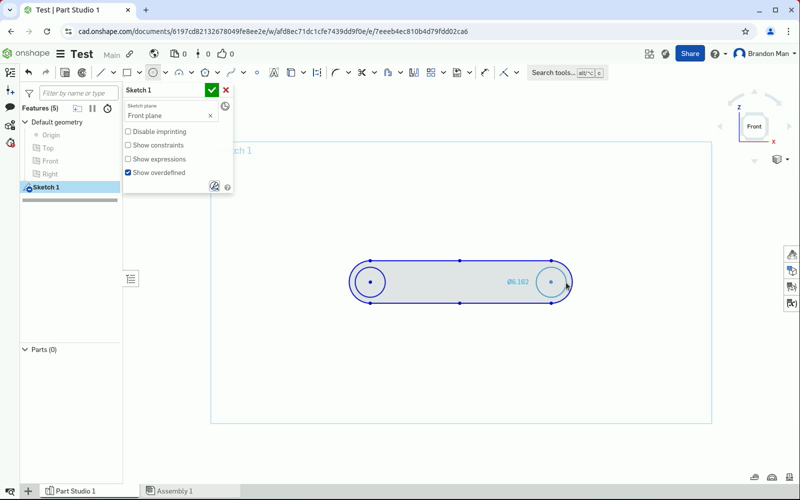
mouse_move(504, 289)
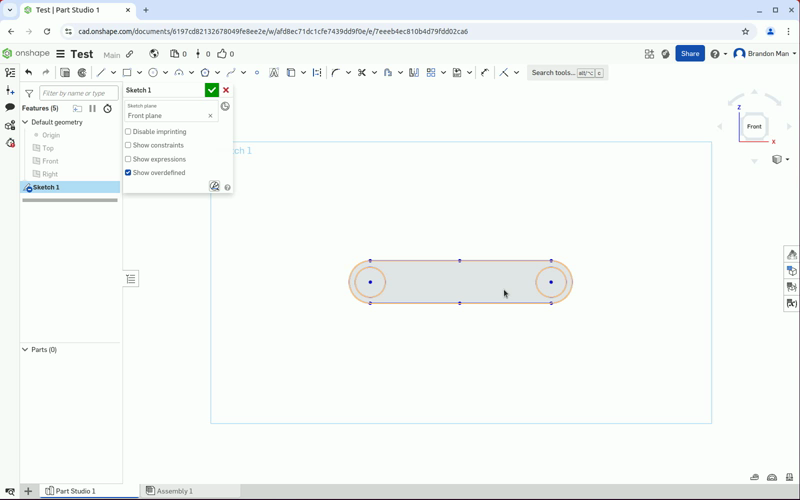
click(504, 289)
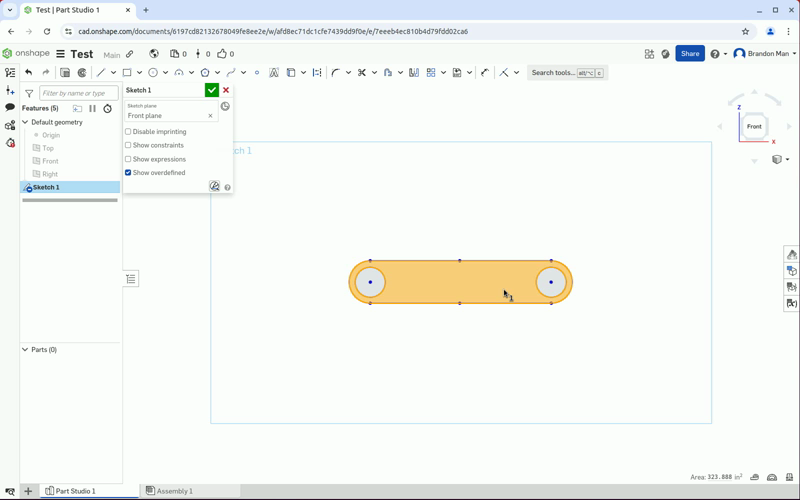
mouse_move(73, 352)
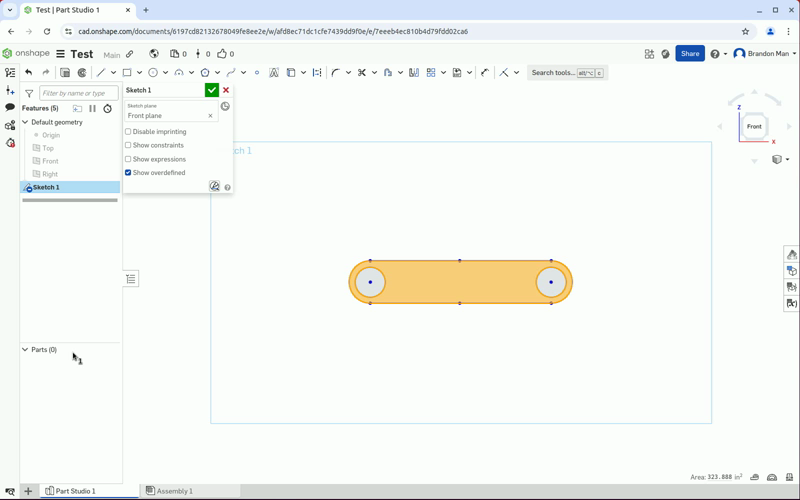
key(shift+y)
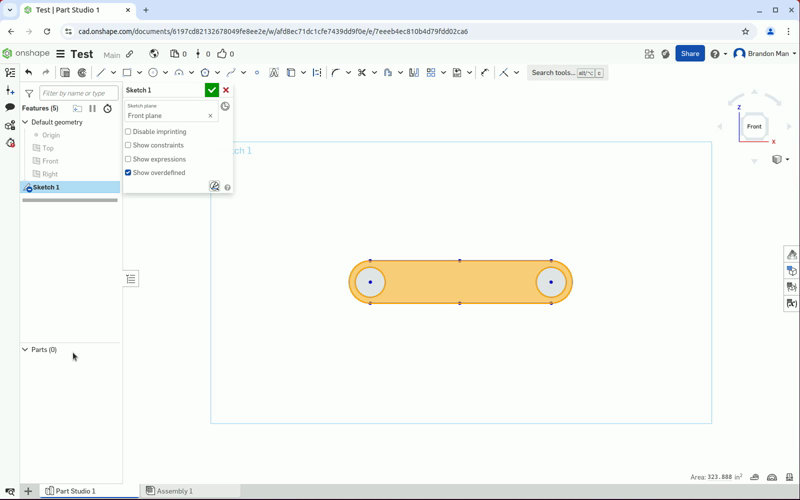
key(shift+e)
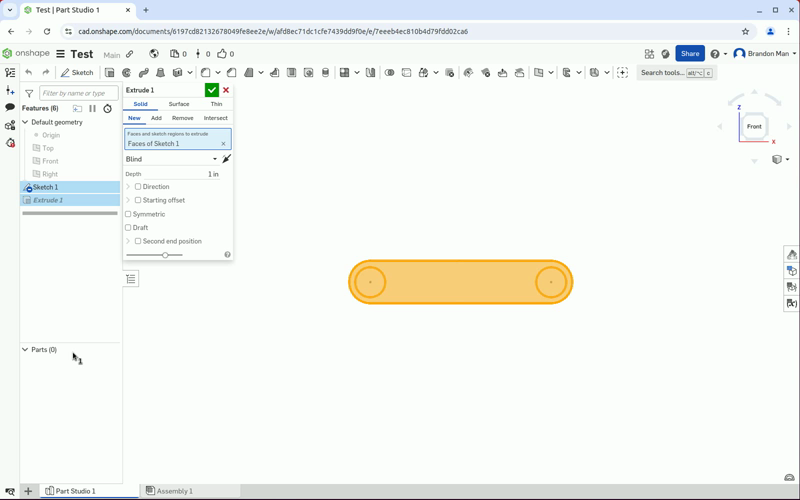
mouse_move(143, 106)
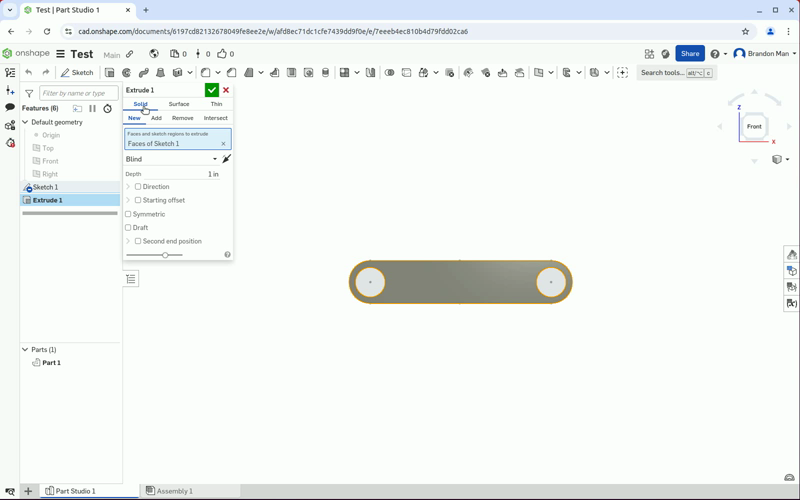
click(143, 106)
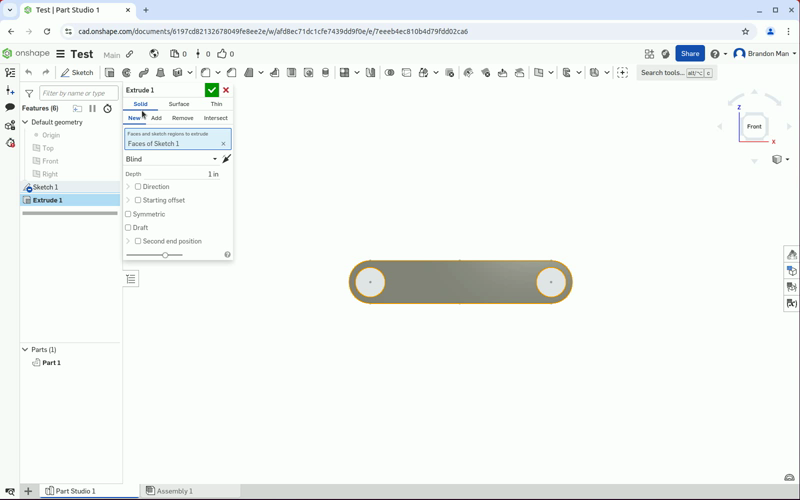
mouse_move(137, 120)
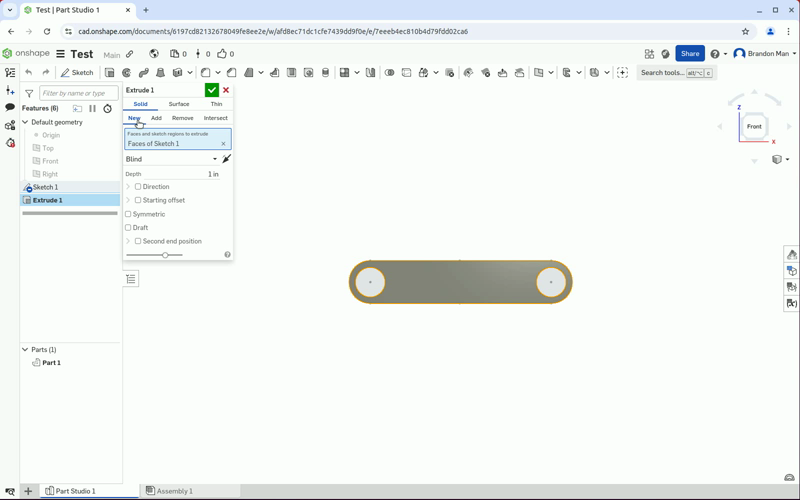
click(137, 120)
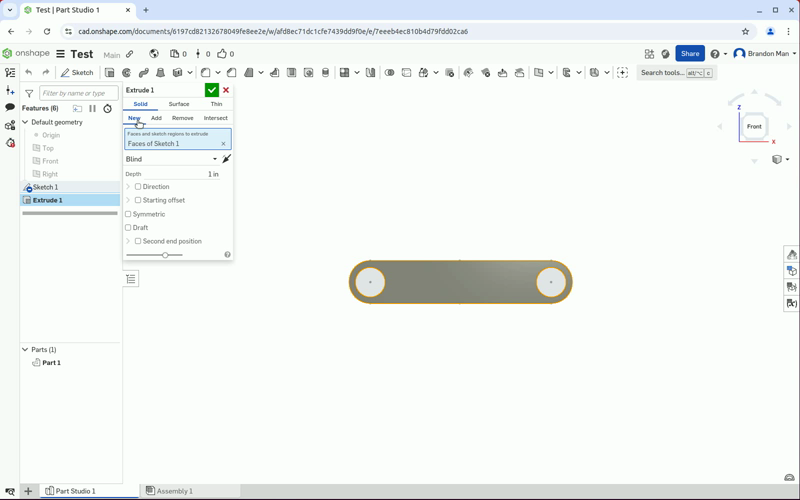
key(tab, 4)
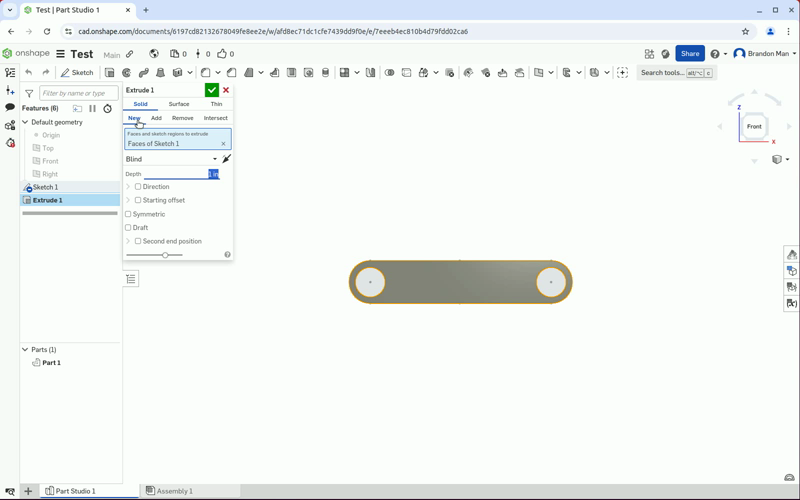
text(3.611)
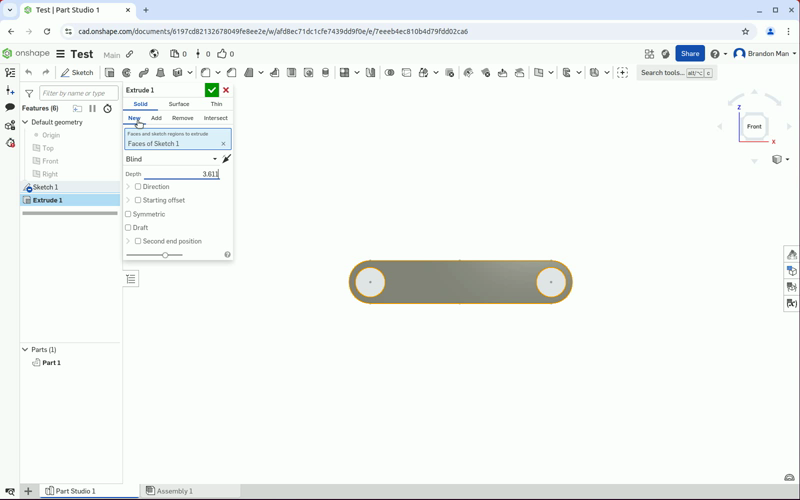
key(enter)
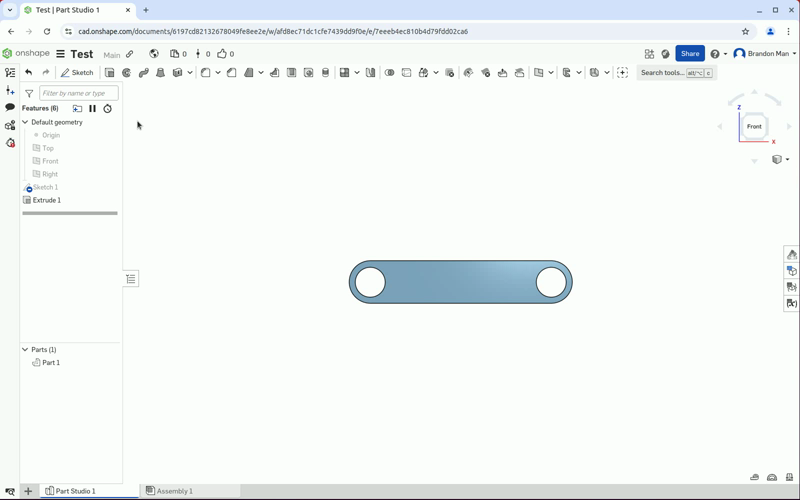
key(shift+h)
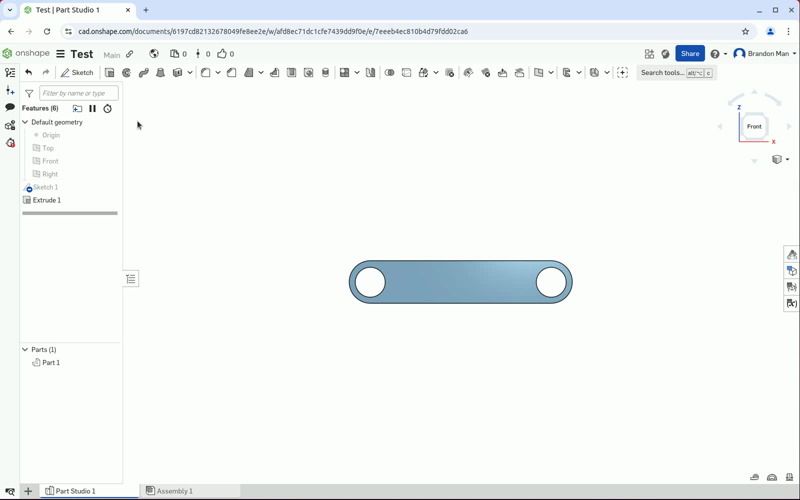
key(shift+h)
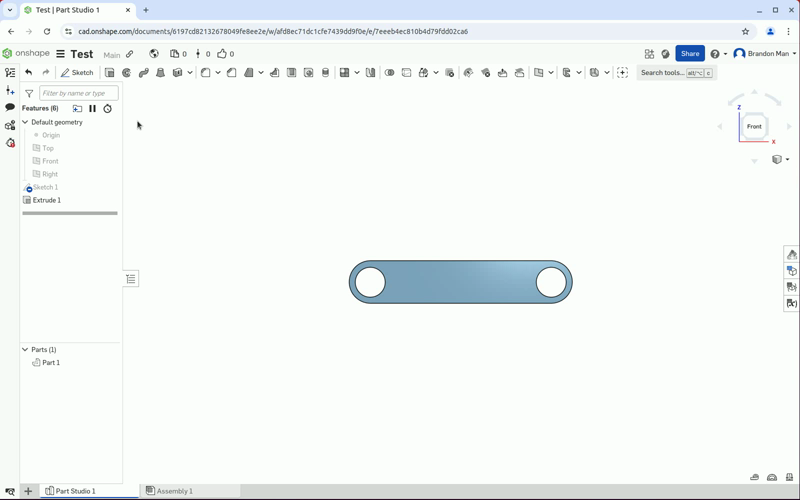
mouse_move(73, 189)
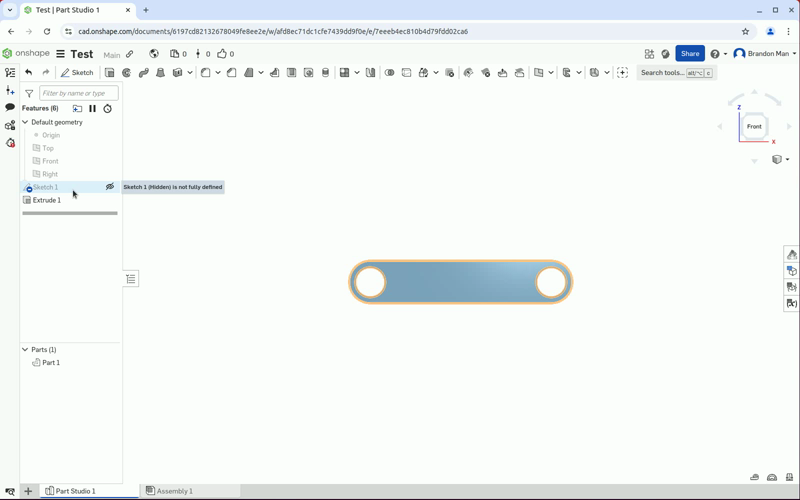
click(73, 189)
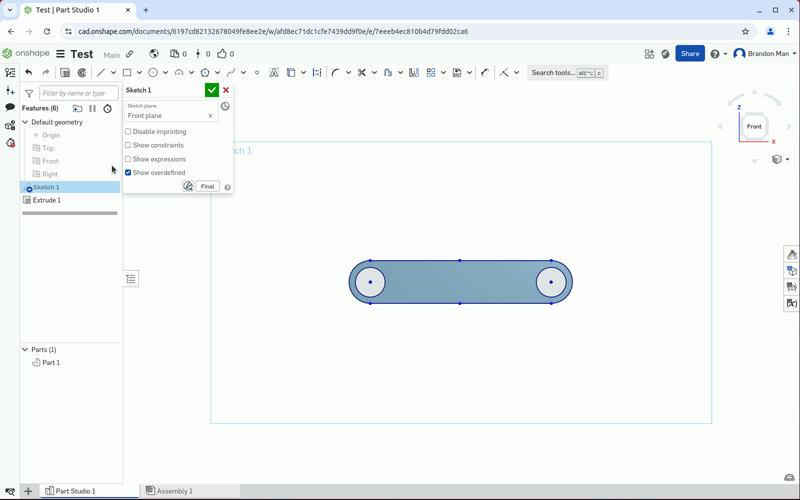
mouse_move(229, 92)
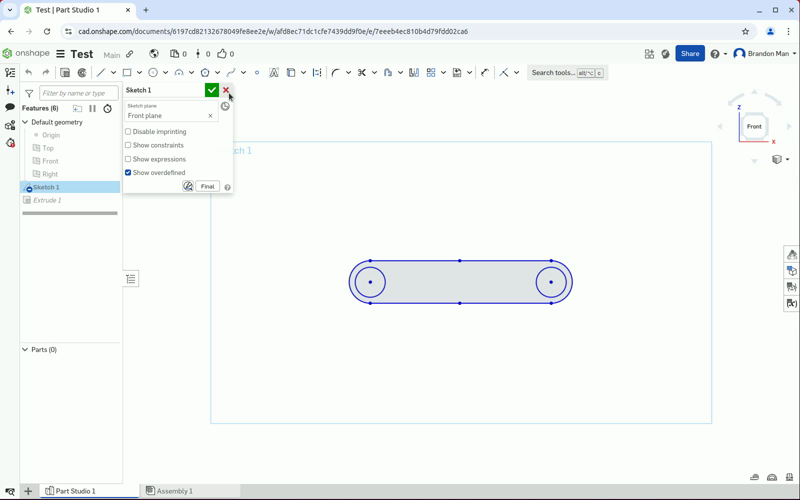
click(229, 92)
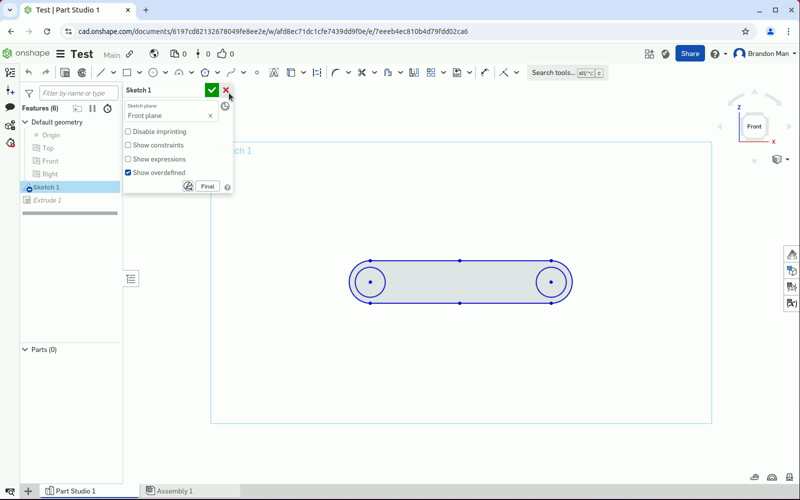
key(shift+s)
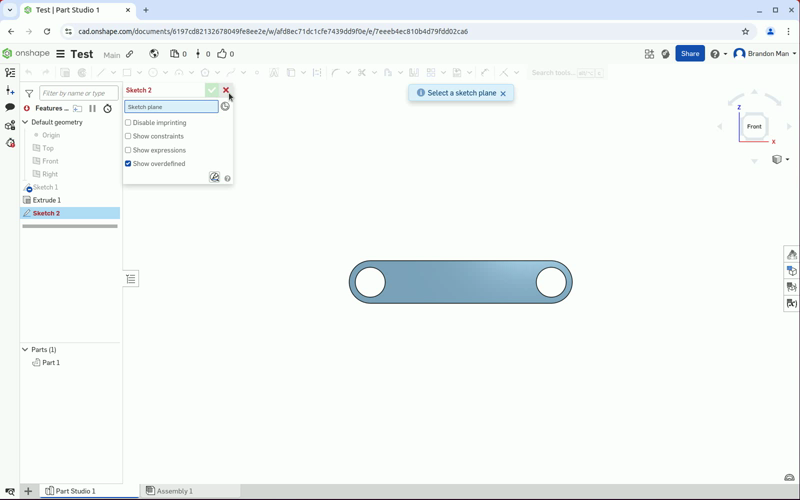
mouse_move(73, 163)
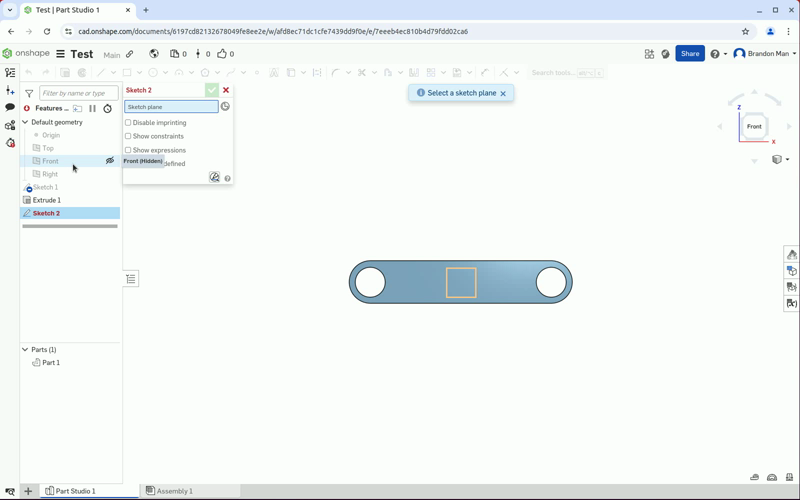
click(73, 163)
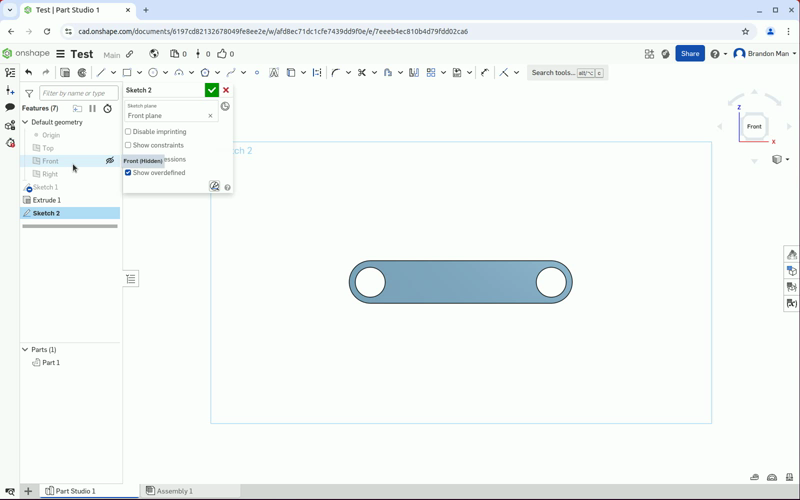
mouse_move(73, 352)
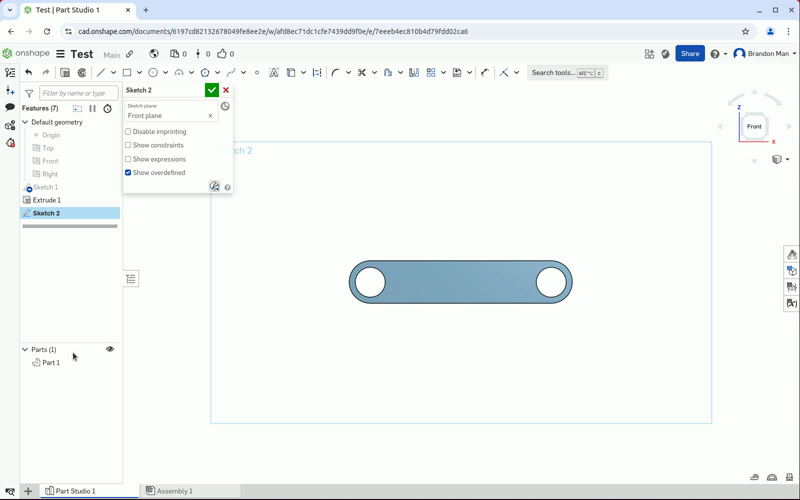
key(y)
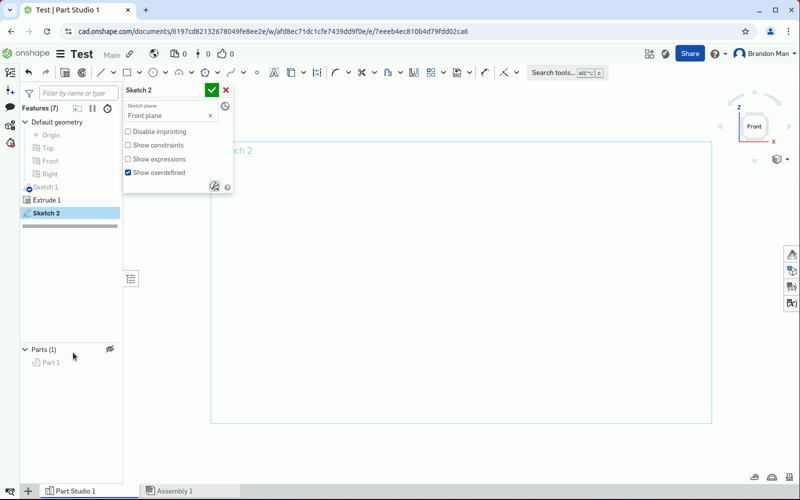
key(c)
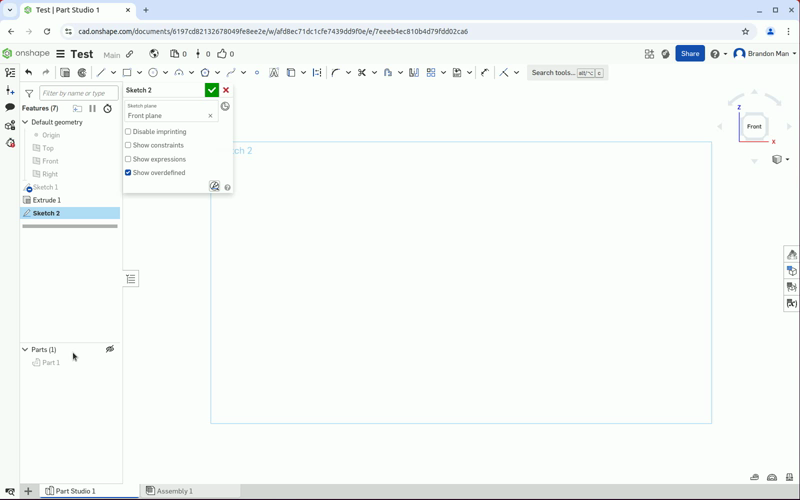
key_down(shift)
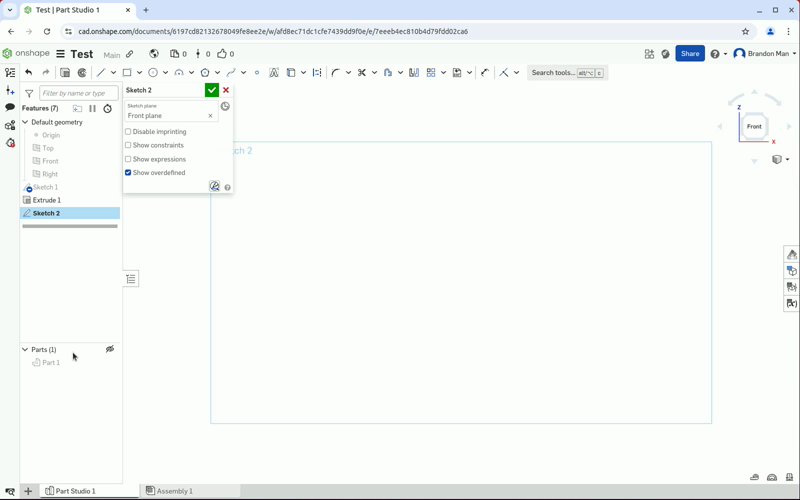
mouse_move(369, 282)
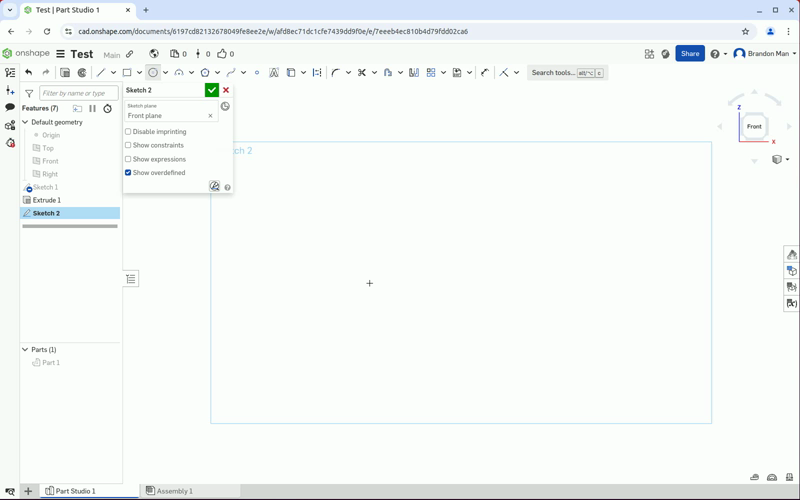
click(369, 282)
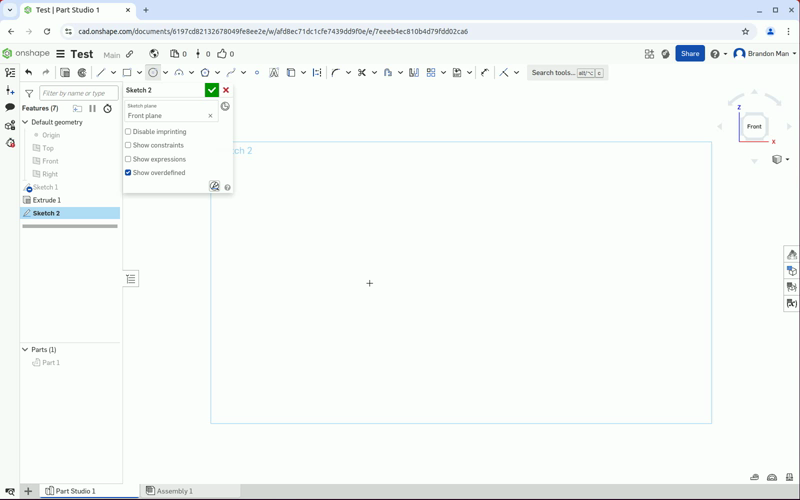
key_up(shift)
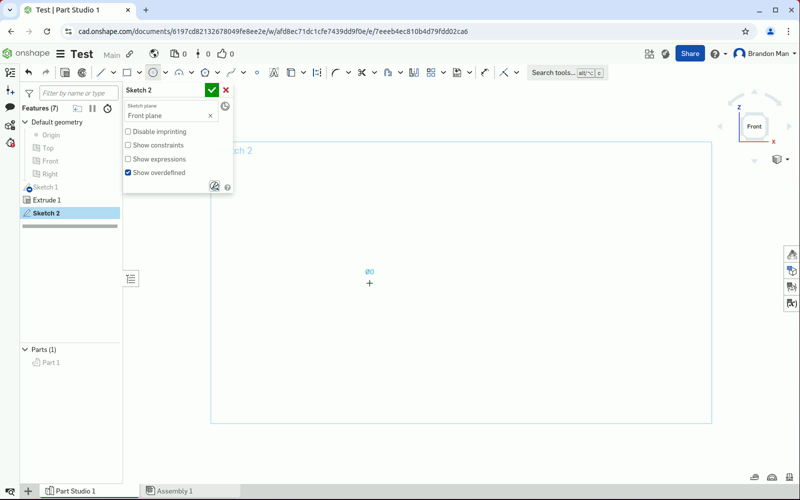
mouse_move(377, 282)
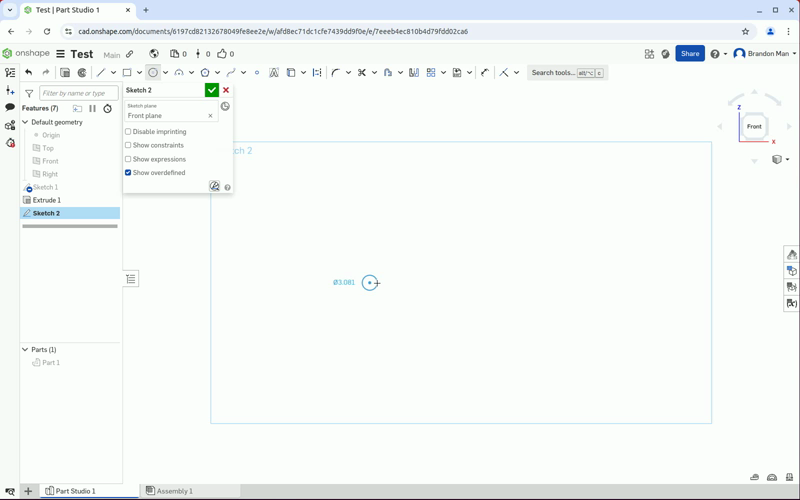
click(377, 282)
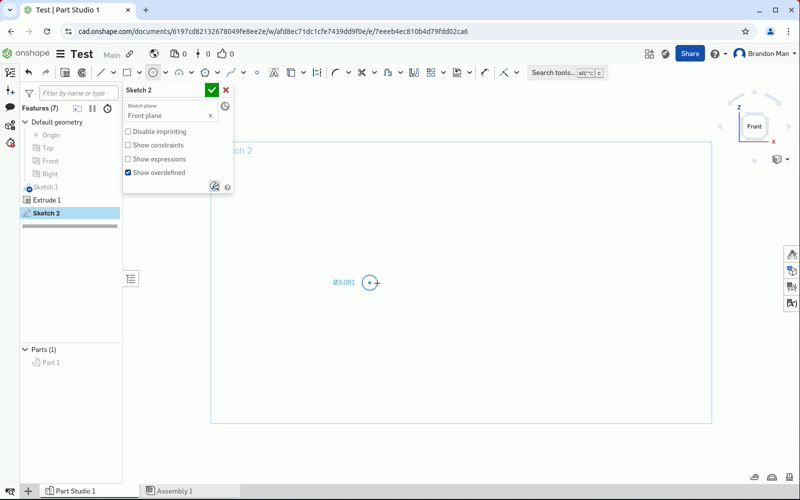
key(esc)
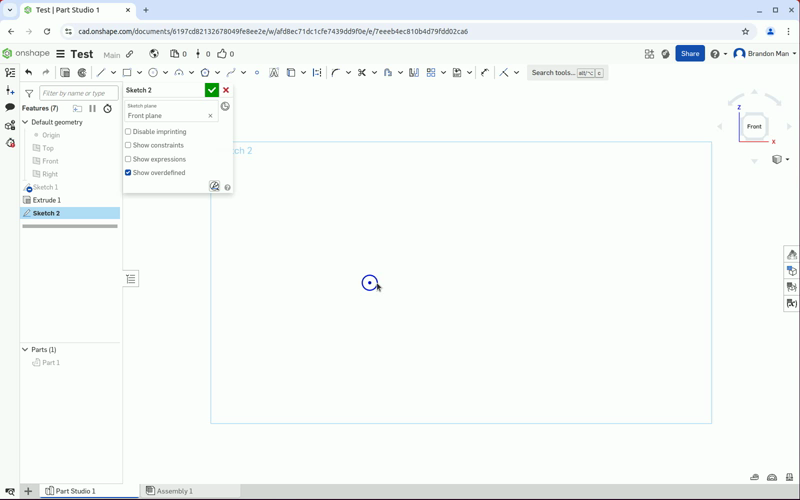
mouse_move(375, 279)
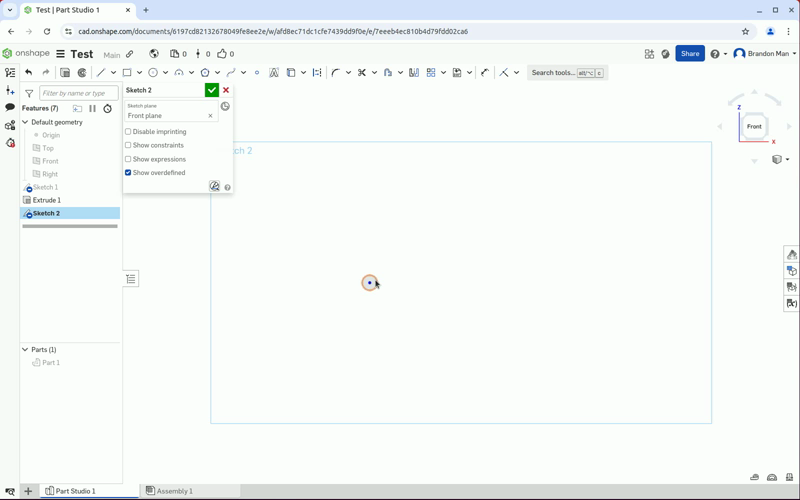
scroll(6)
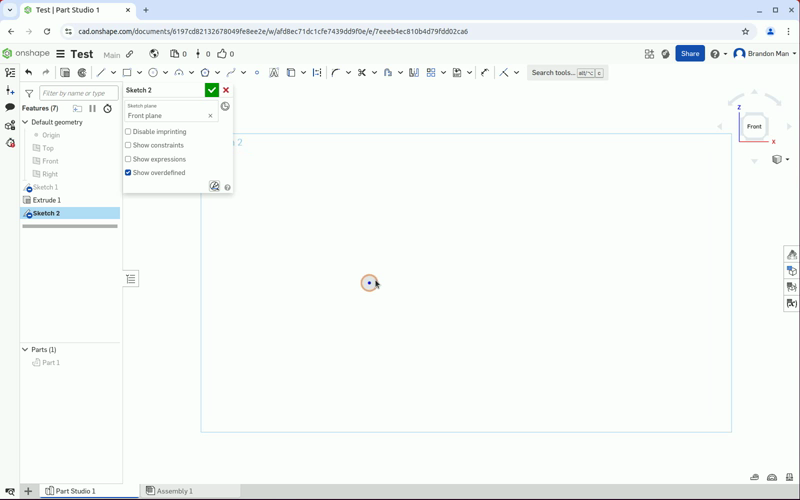
scroll(6)
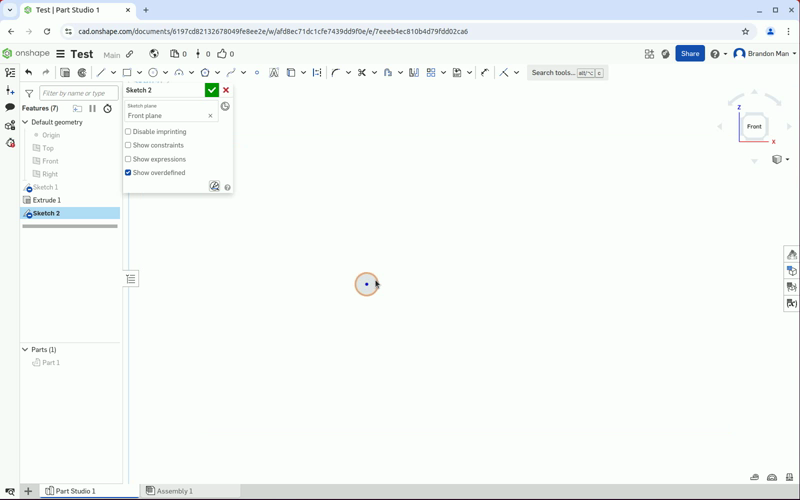
scroll(6)
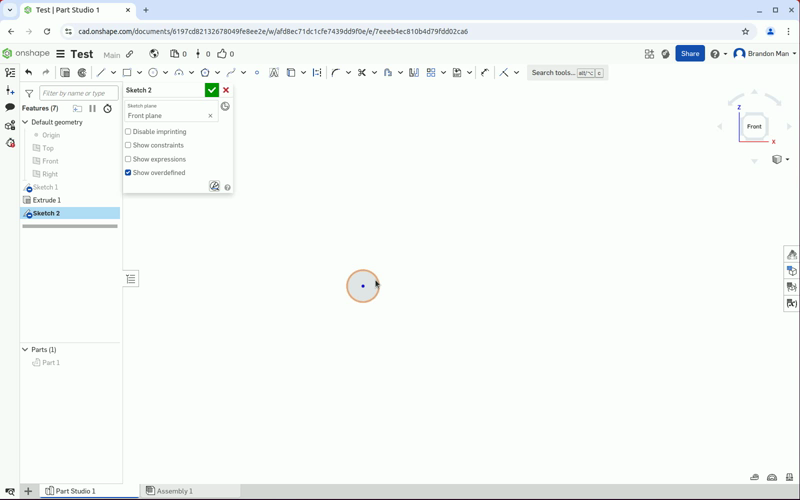
scroll(6)
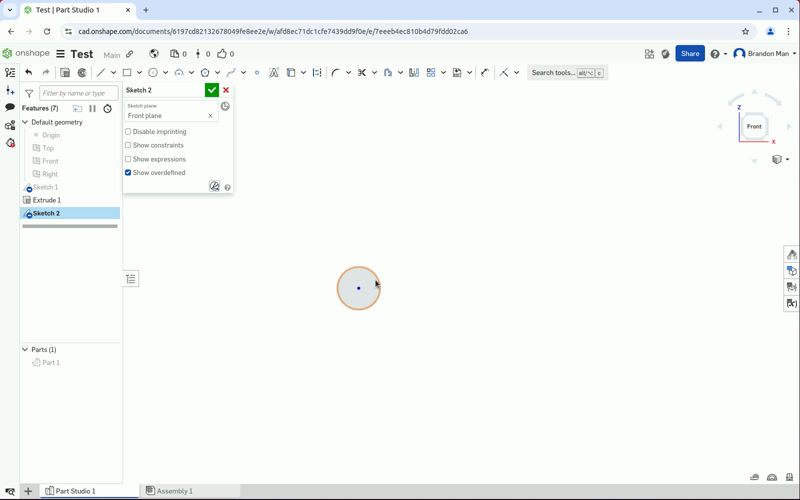
scroll(6)
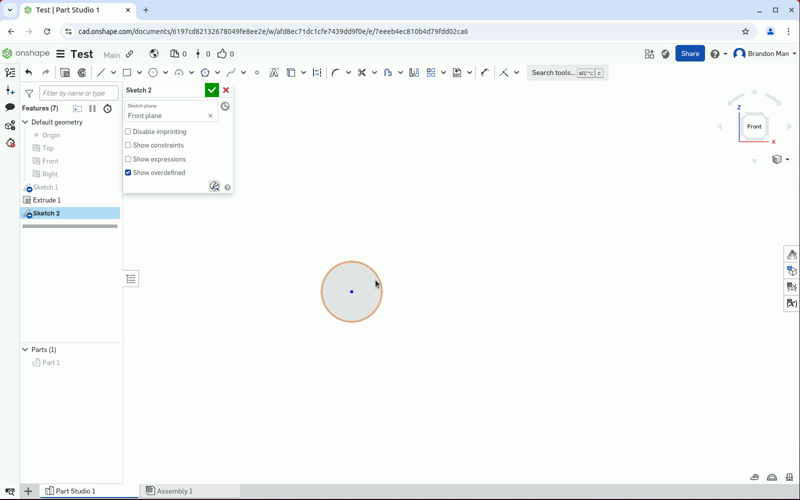
scroll(6)
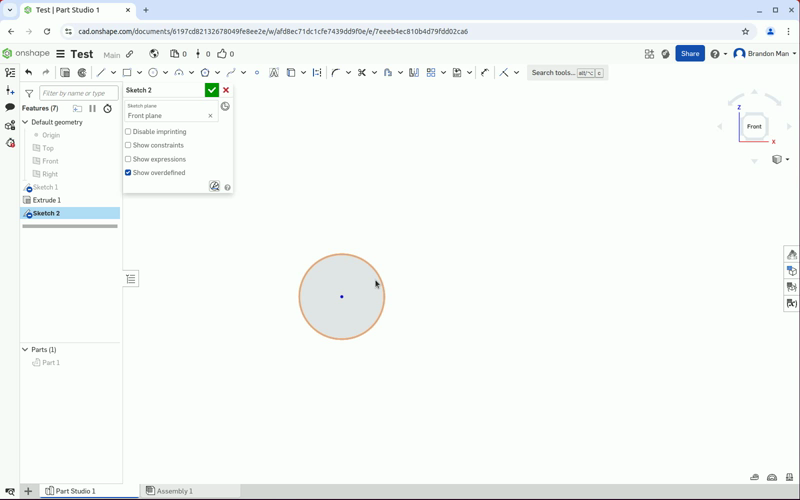
scroll(6)
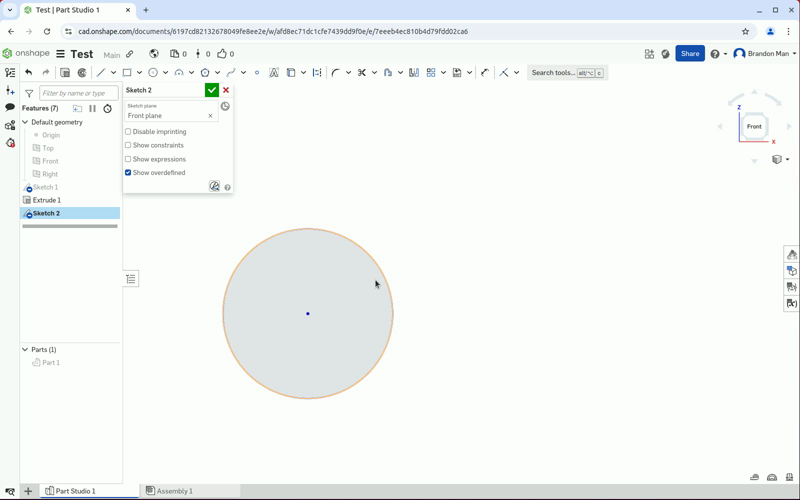
click(375, 279)
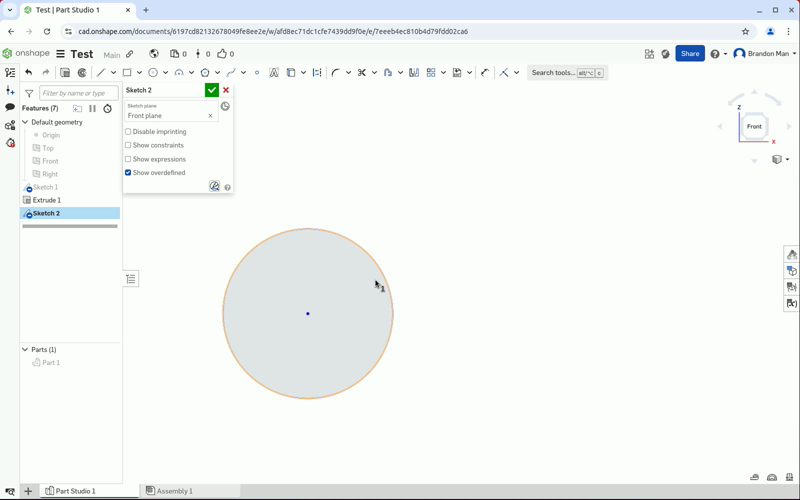
scroll(-6)
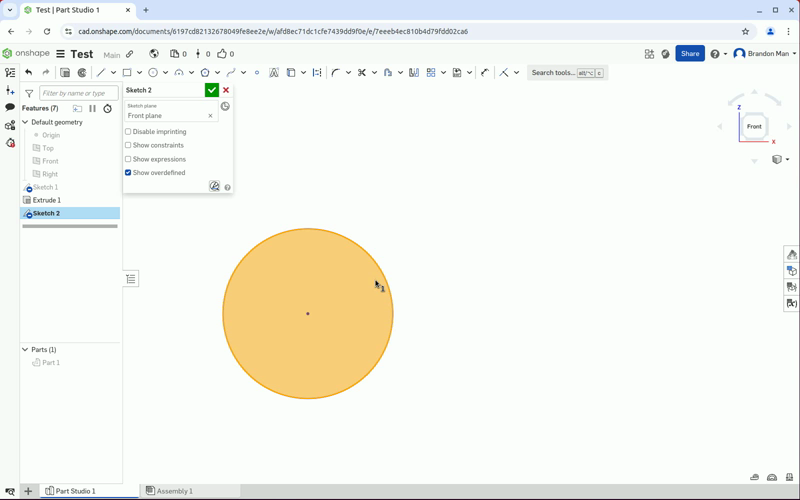
scroll(-6)
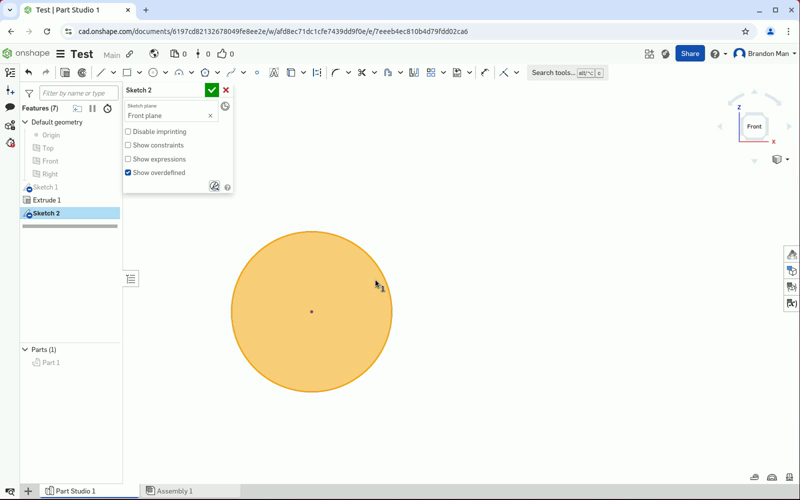
scroll(-6)
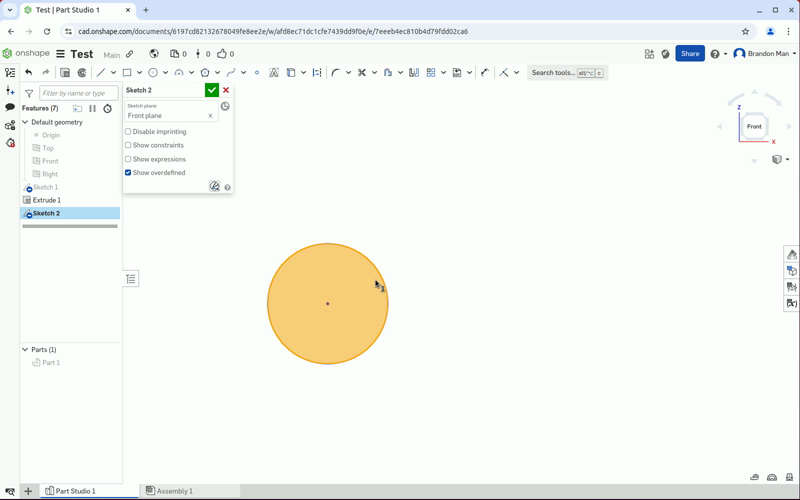
scroll(-6)
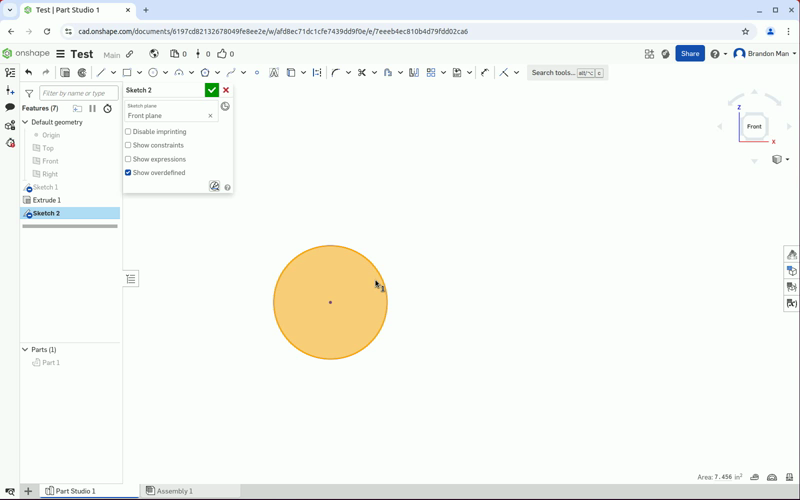
scroll(-6)
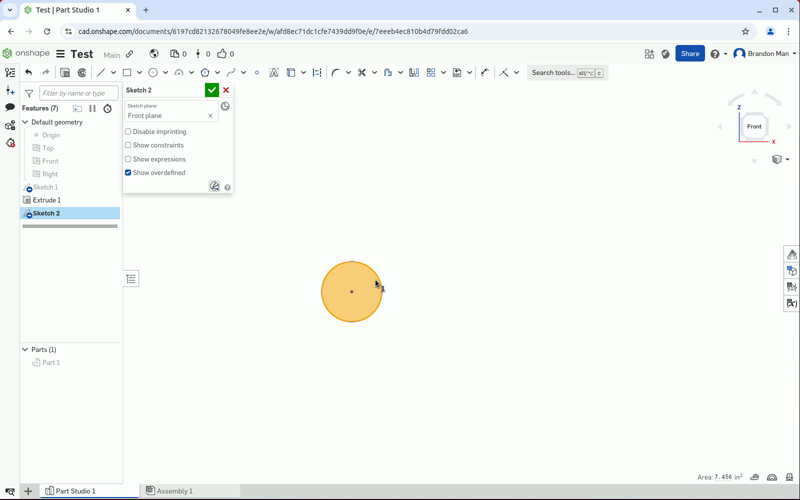
scroll(-6)
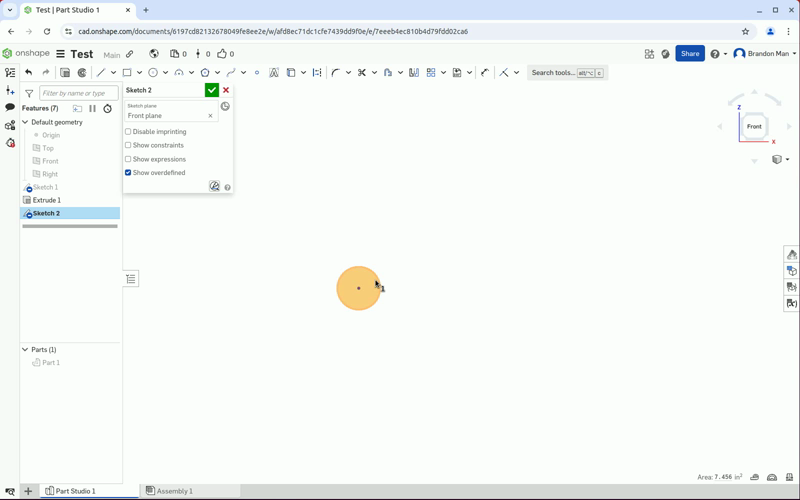
scroll(-6)
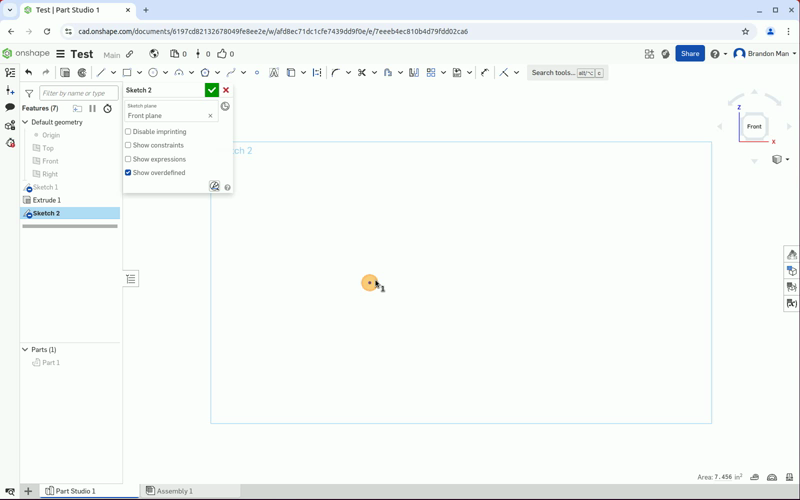
mouse_move(73, 352)
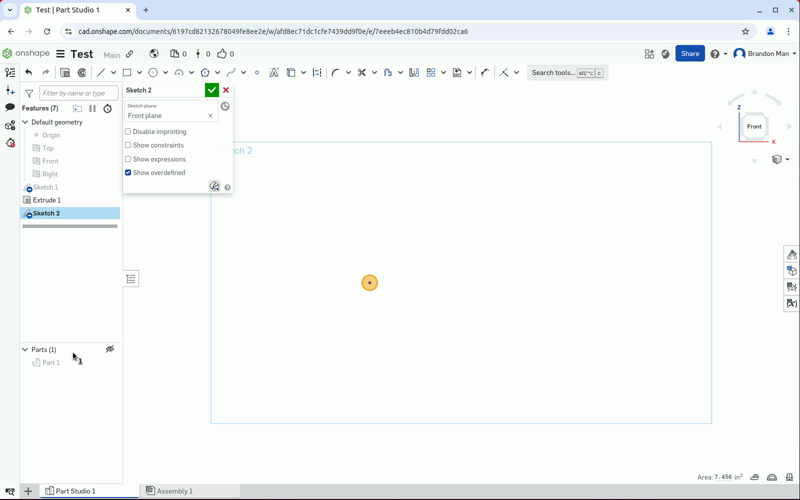
key(shift+y)
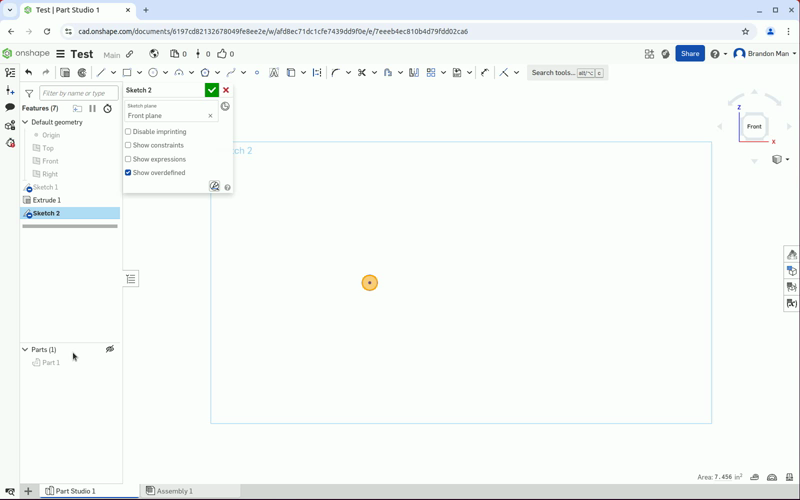
key(shift+e)
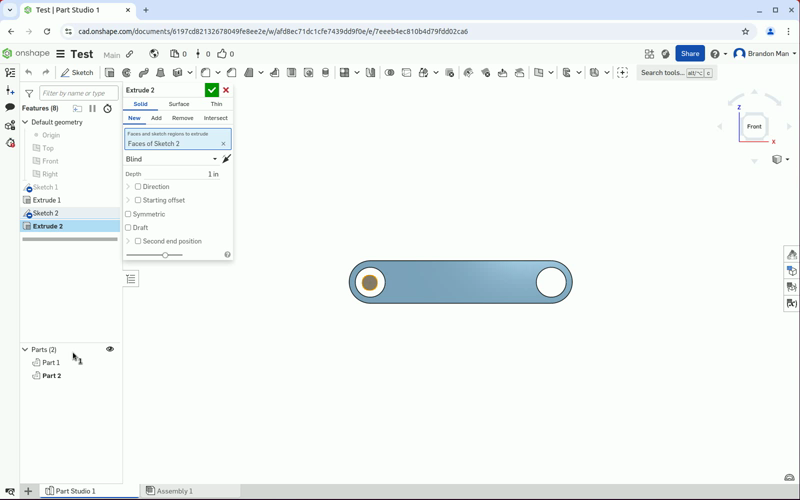
mouse_move(143, 106)
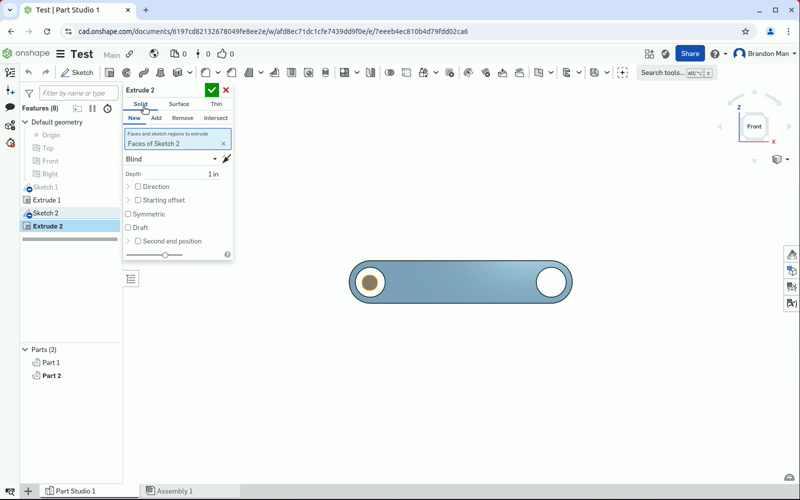
click(143, 106)
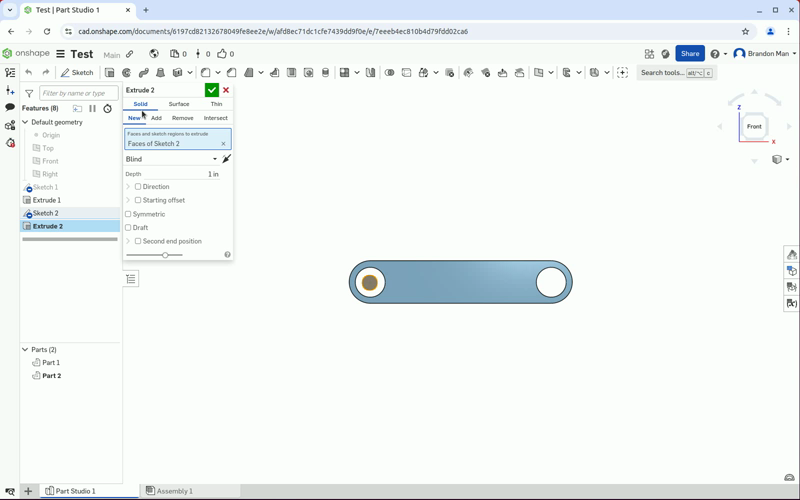
mouse_move(137, 120)
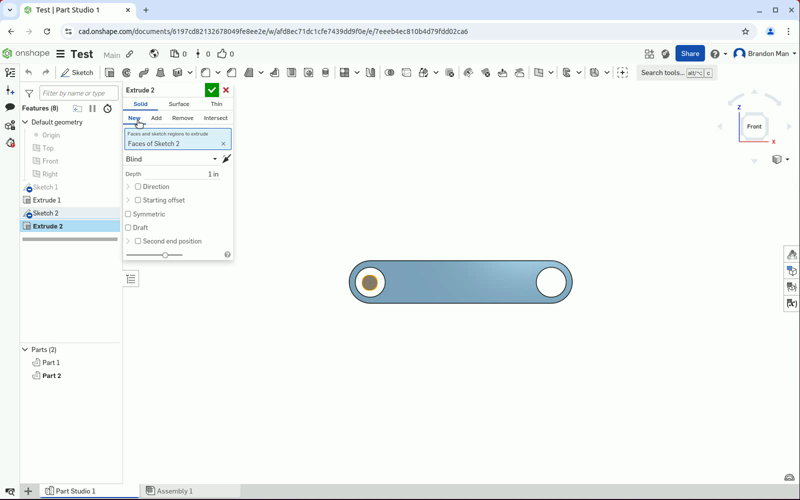
click(137, 120)
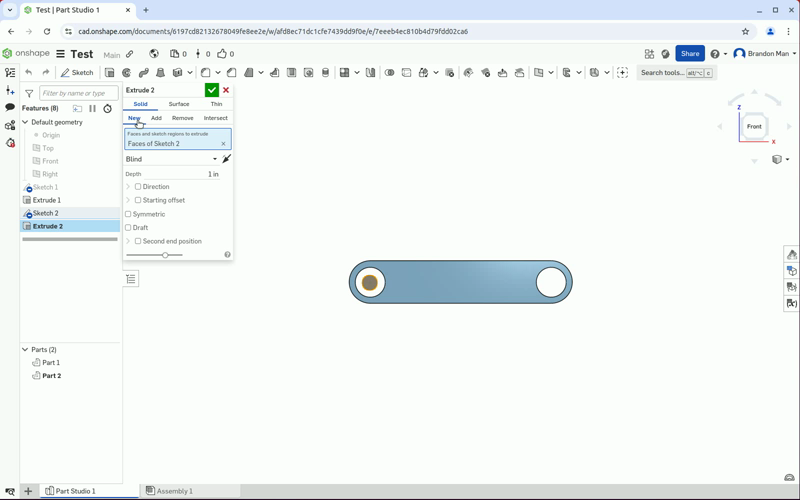
key(tab, 4)
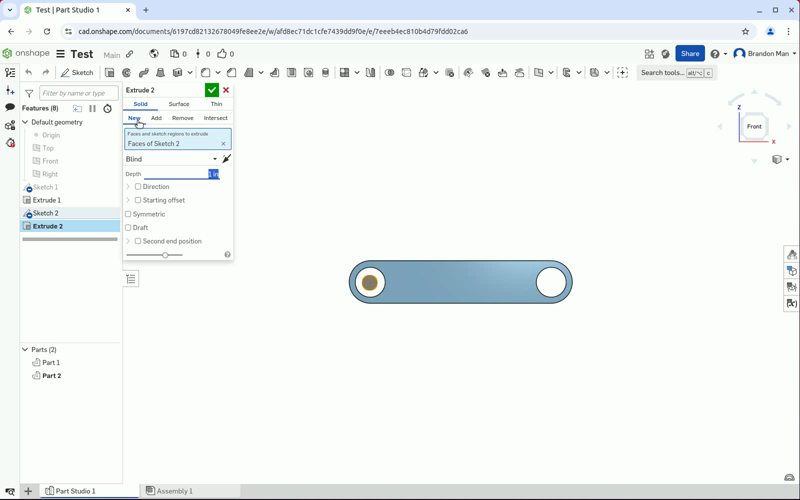
text(3.611)
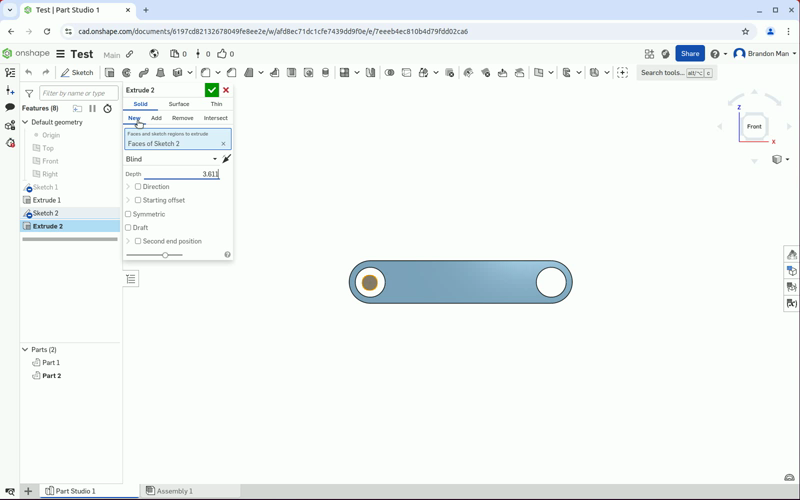
key(enter)
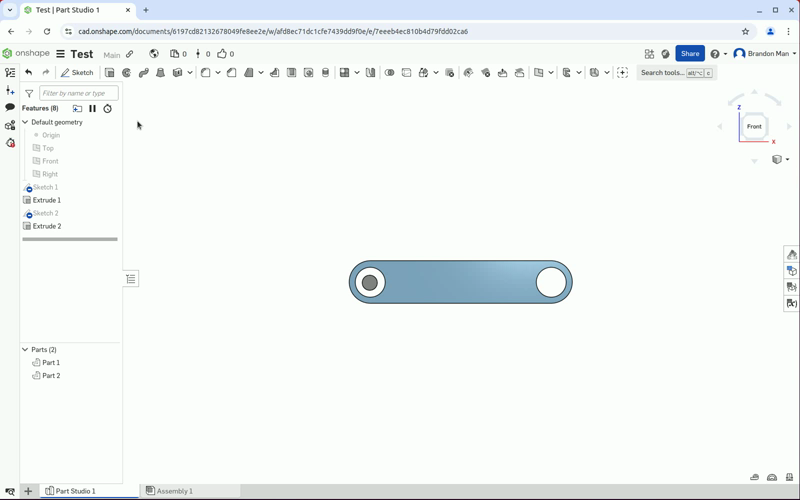
key(shift+h)
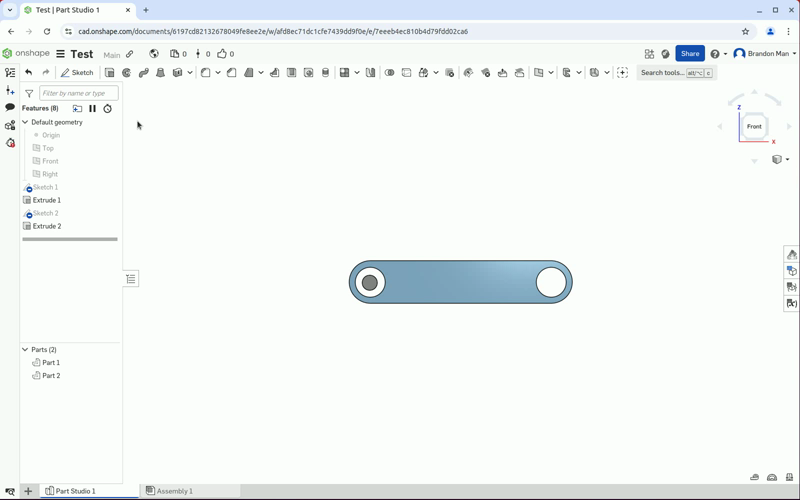
key(shift+h)
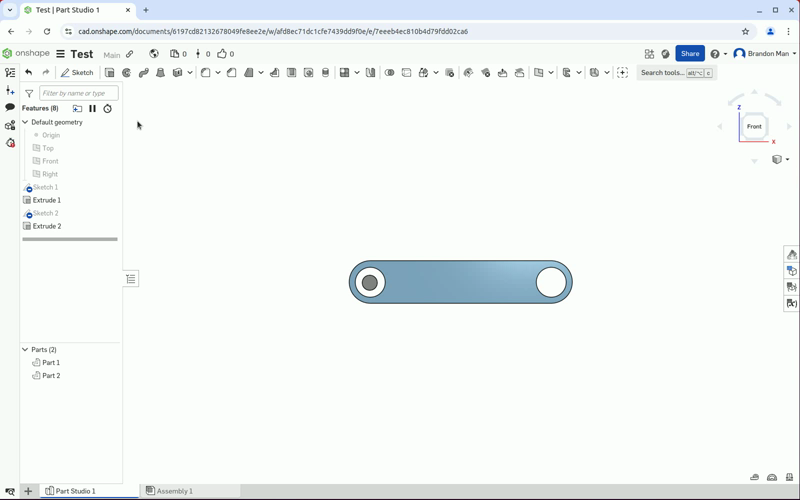
mouse_move(73, 189)
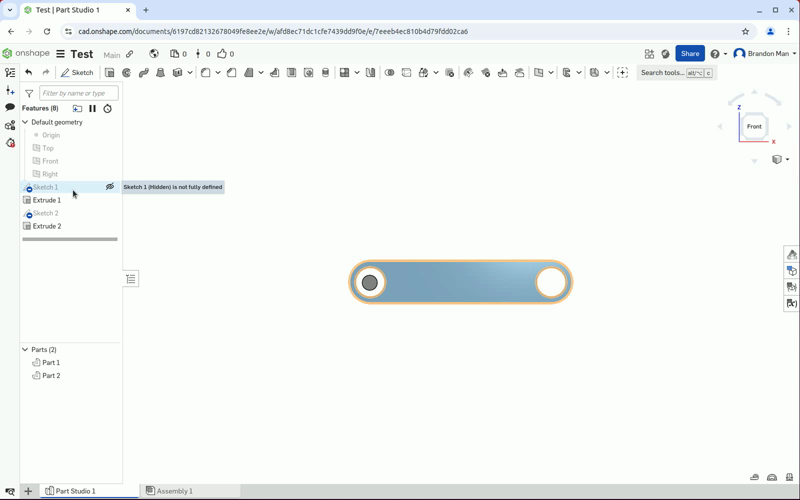
click(73, 189)
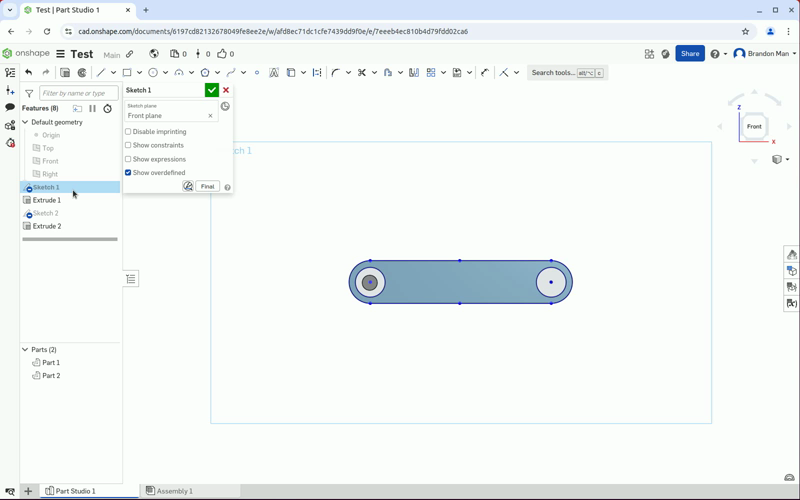
mouse_move(229, 92)
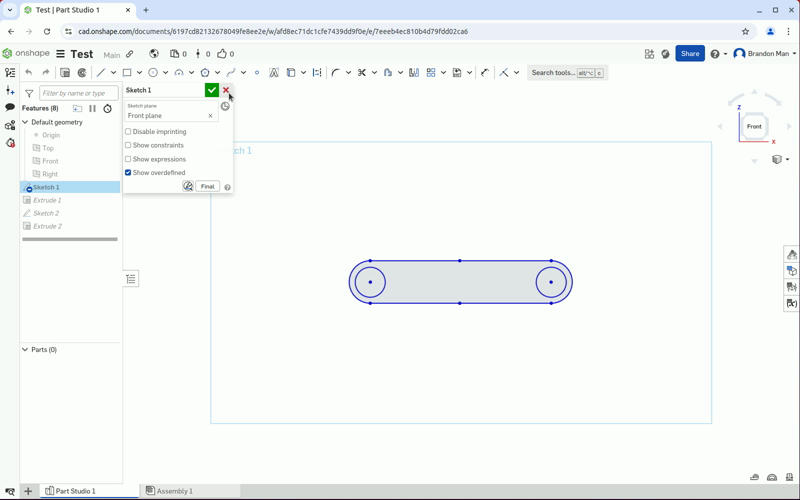
click(229, 92)
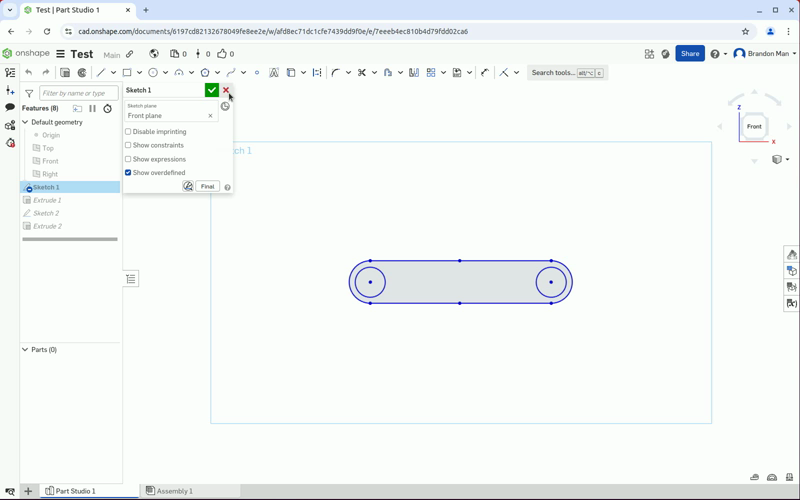
key(shift+s)
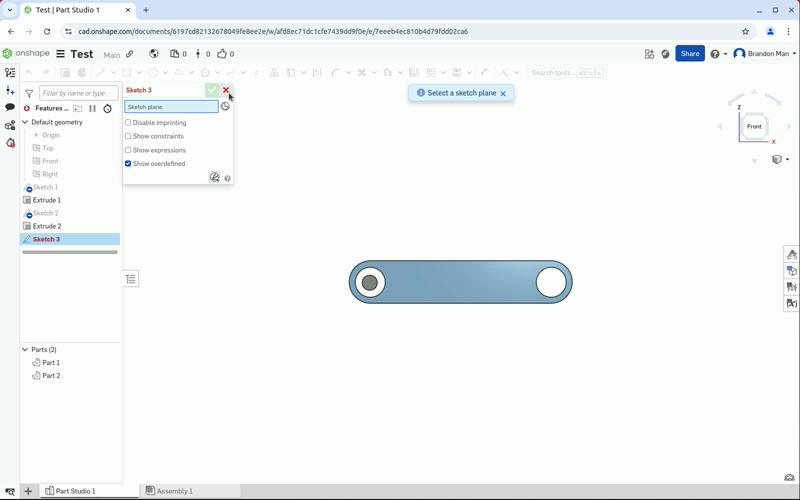
mouse_move(73, 163)
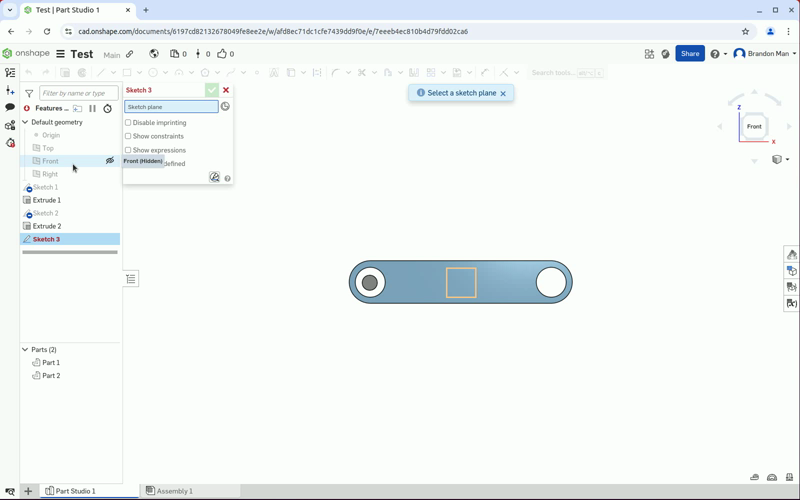
click(73, 163)
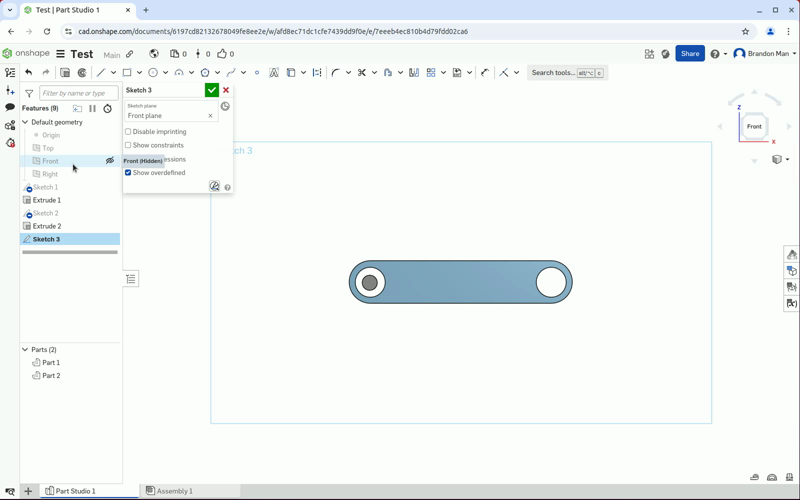
mouse_move(73, 352)
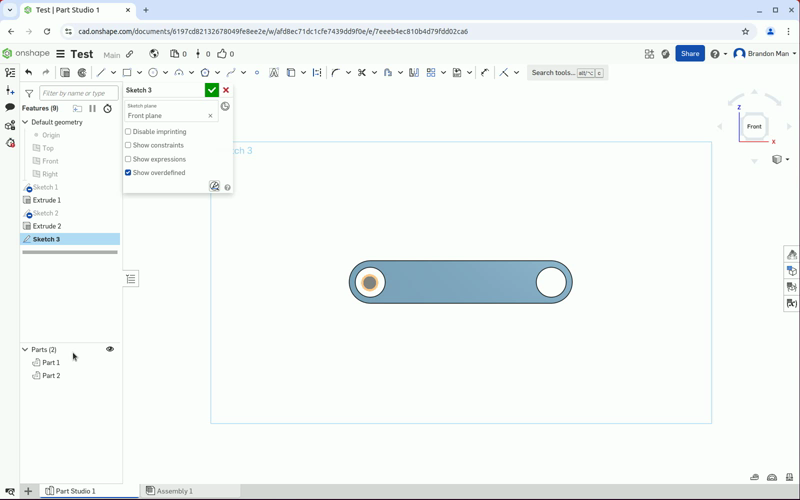
key(y)
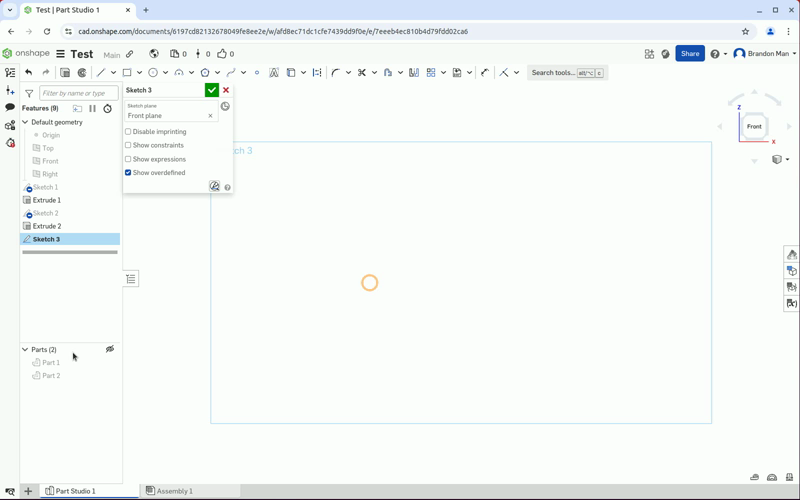
key(c)
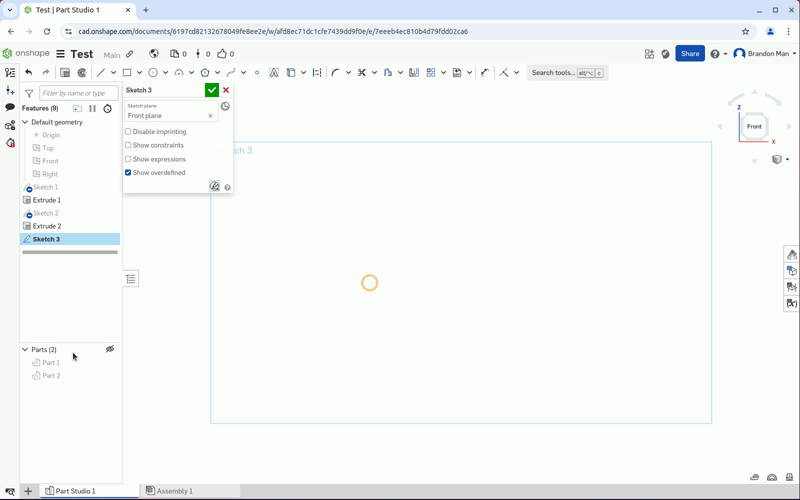
key_down(shift)
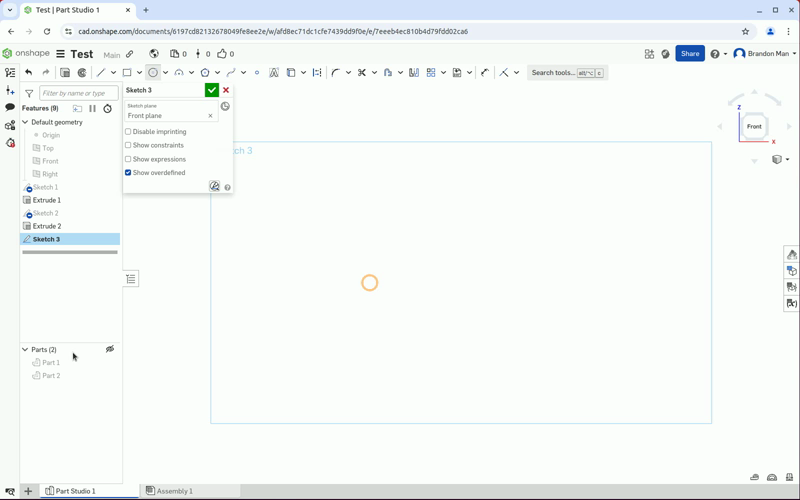
mouse_move(551, 282)
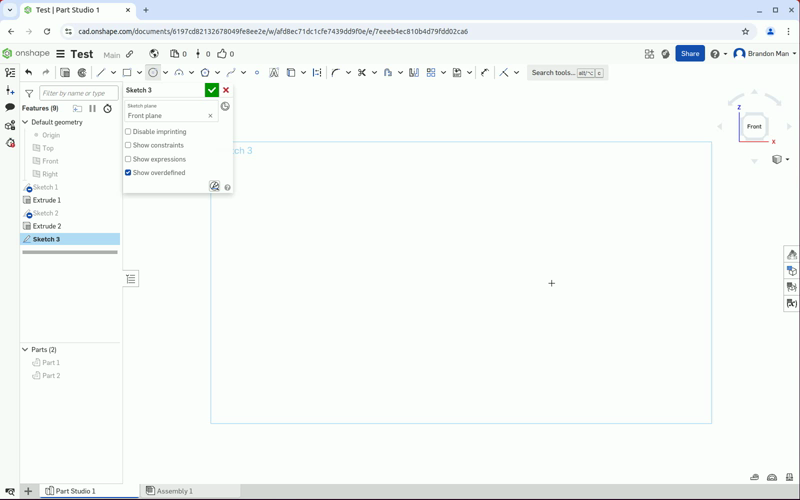
click(551, 282)
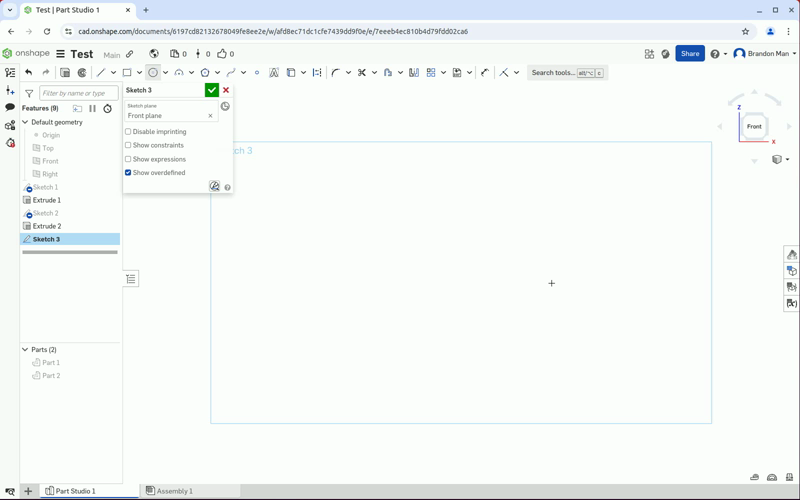
key_up(shift)
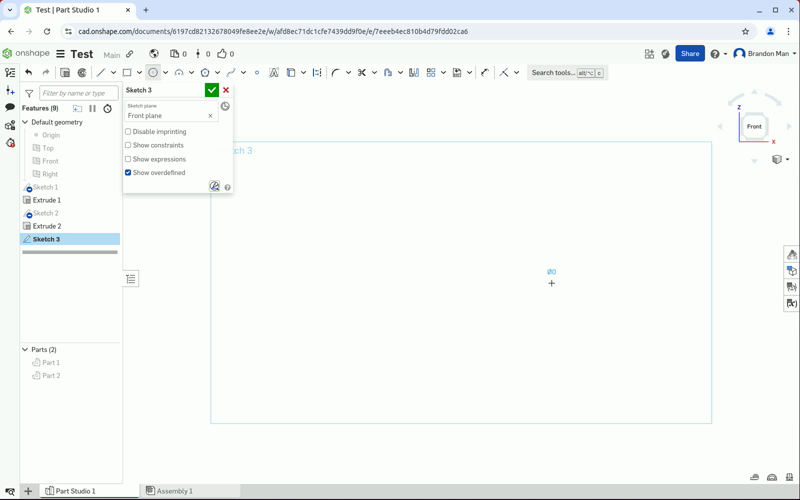
mouse_move(559, 282)
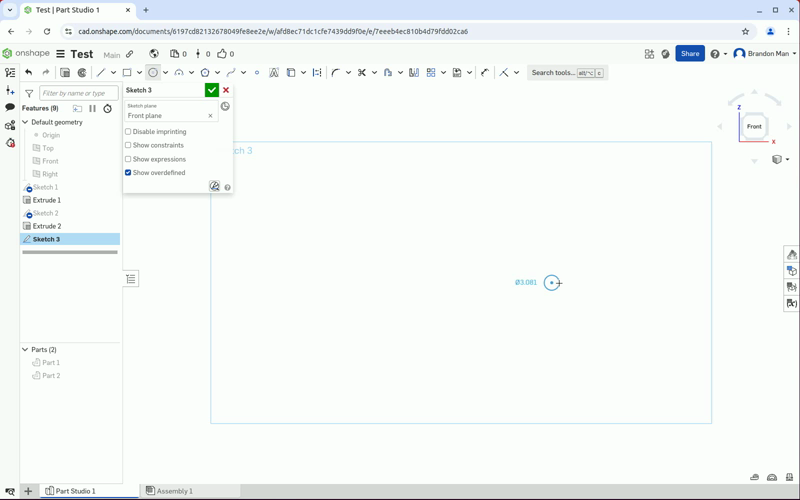
click(559, 282)
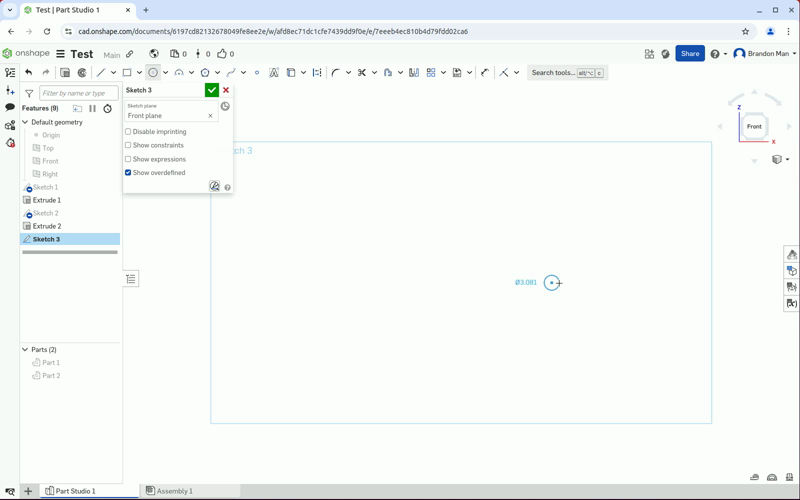
key(esc)
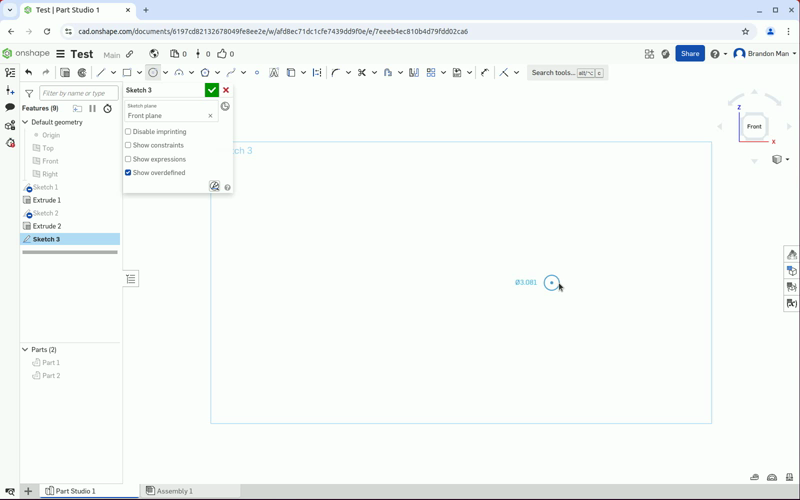
mouse_move(557, 283)
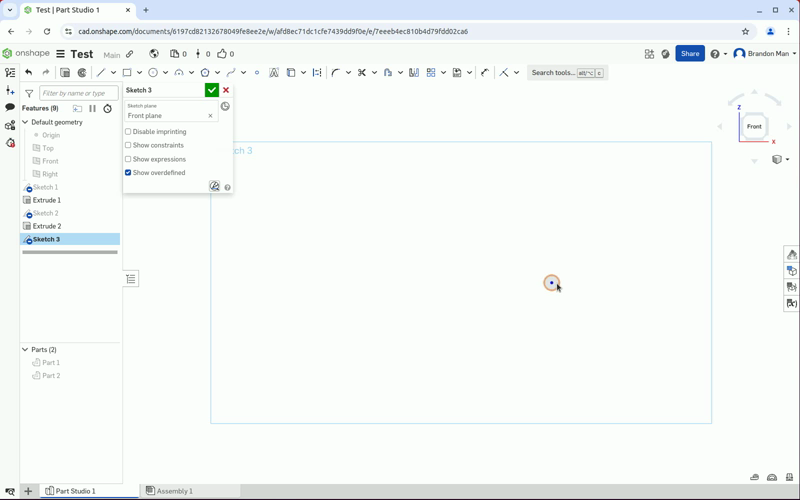
scroll(6)
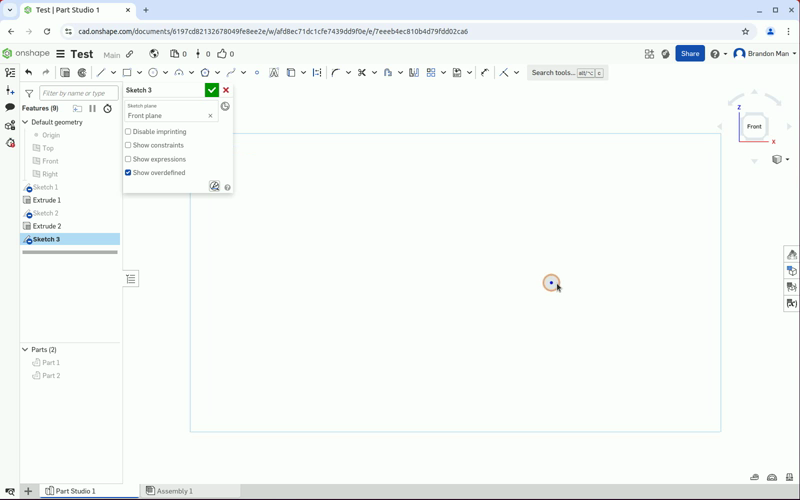
scroll(6)
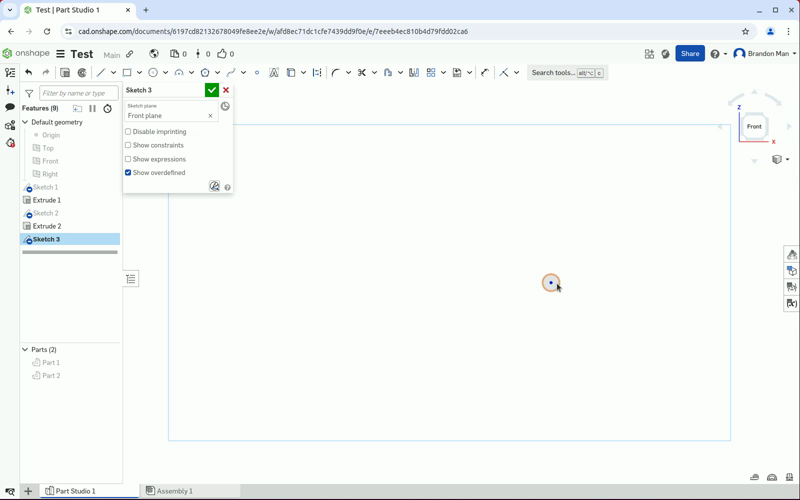
scroll(6)
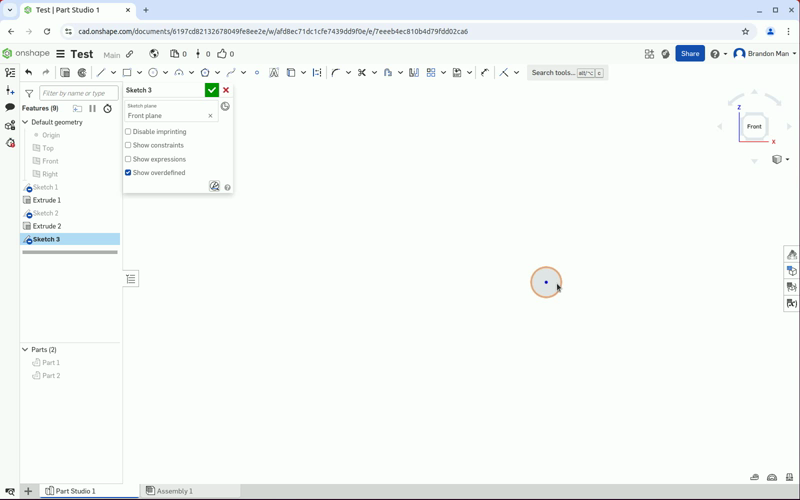
scroll(6)
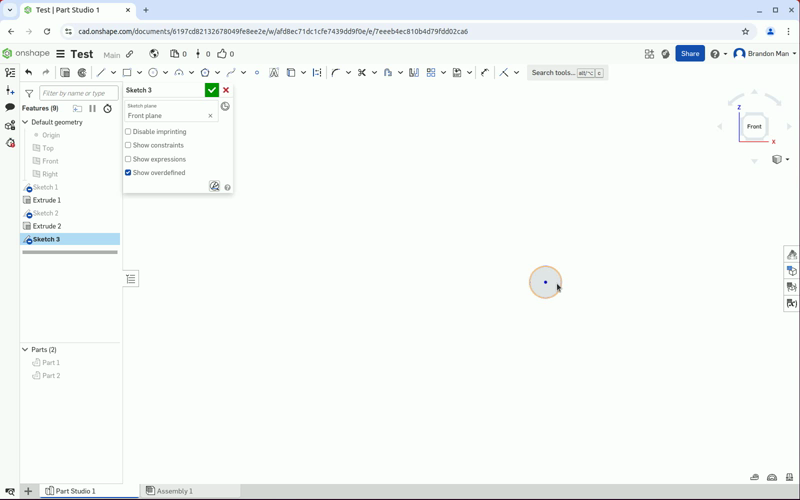
scroll(6)
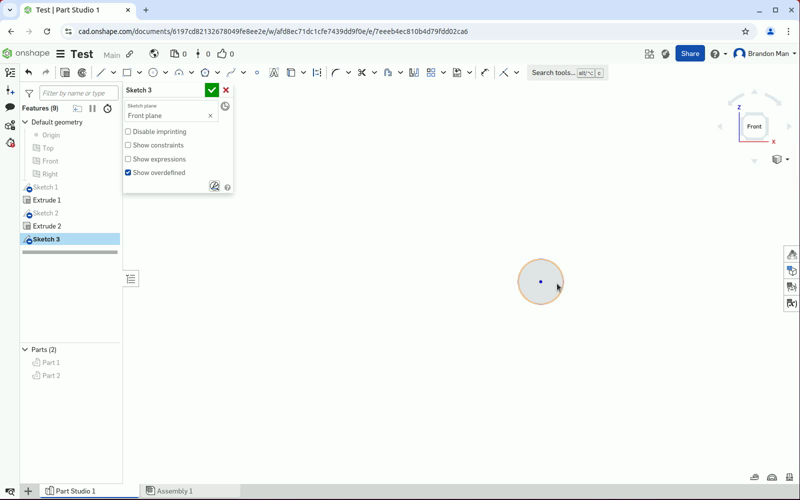
scroll(6)
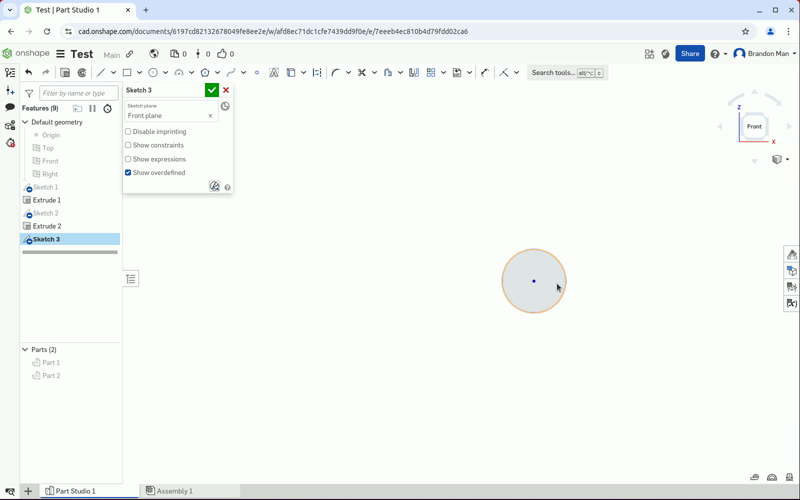
scroll(6)
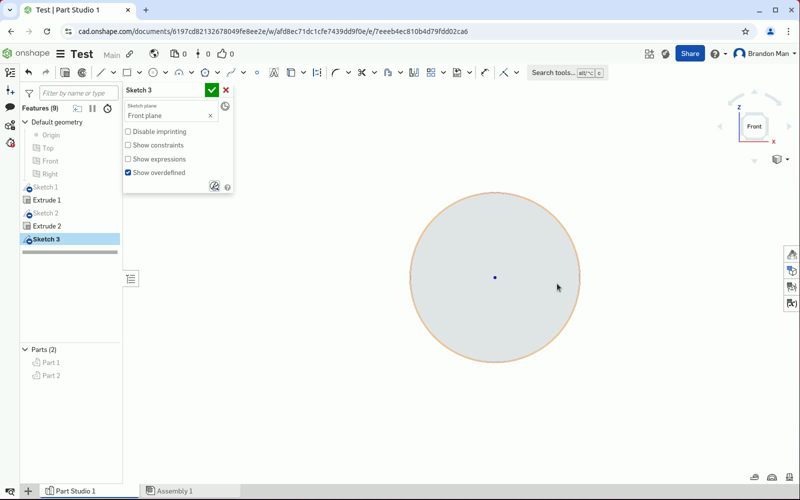
click(557, 283)
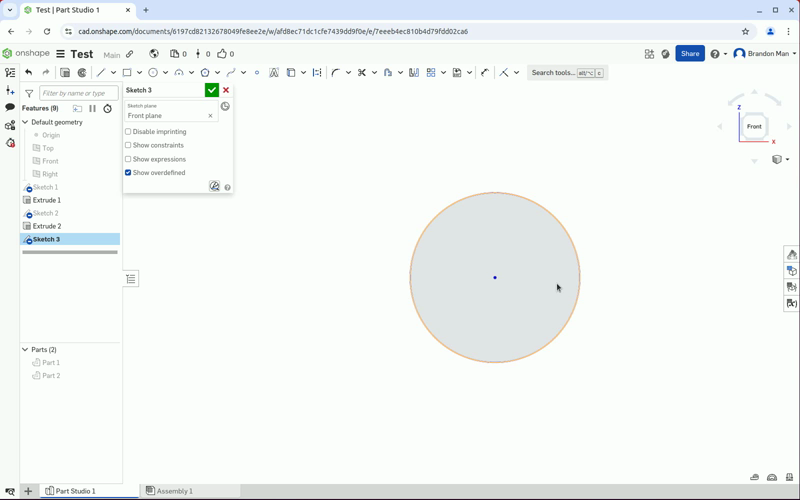
scroll(-6)
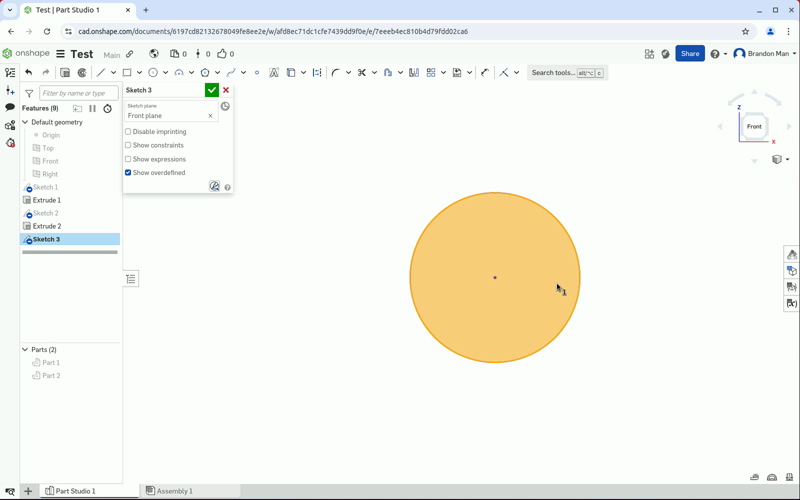
scroll(-6)
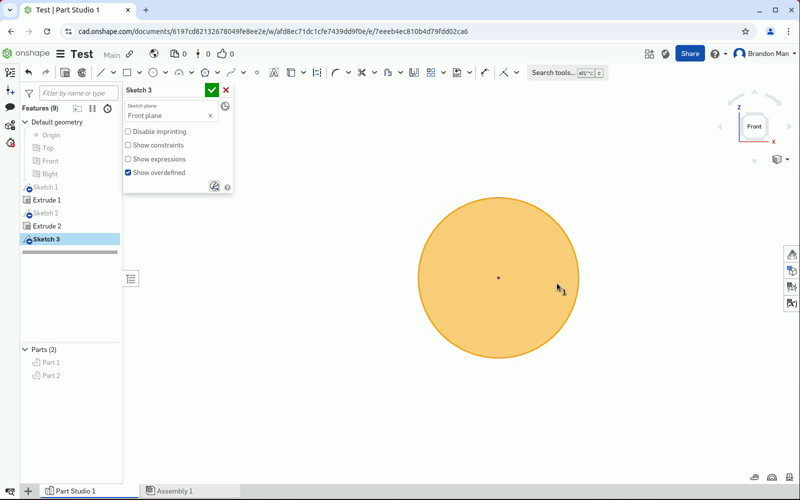
scroll(-6)
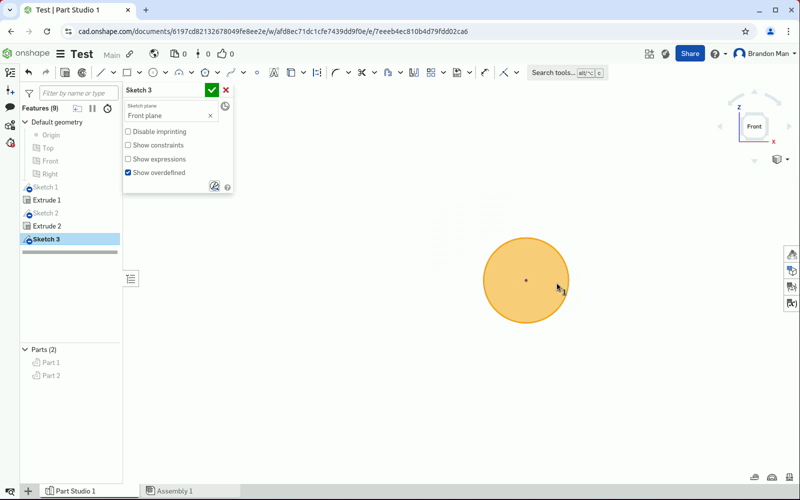
scroll(-6)
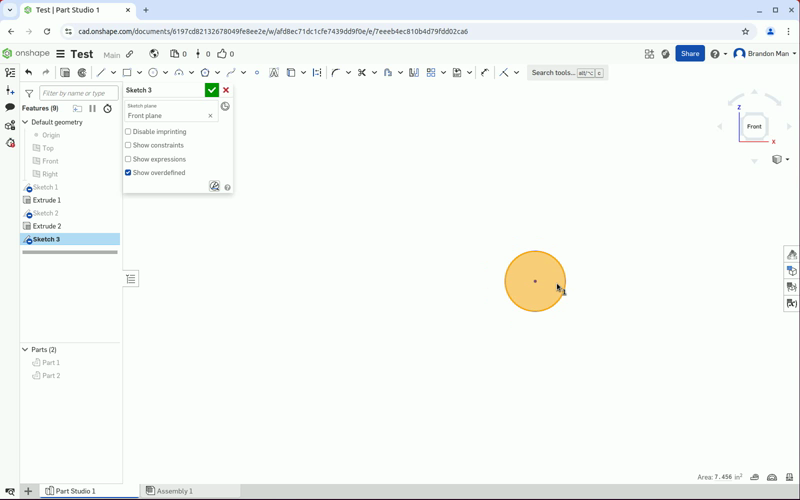
scroll(-6)
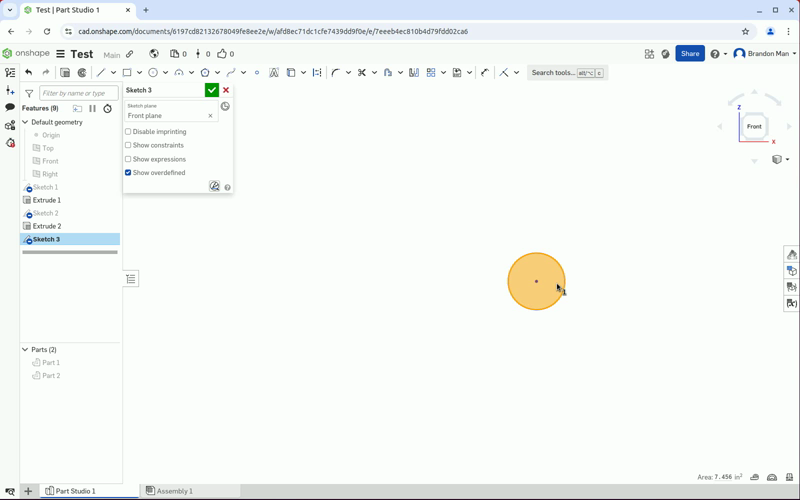
scroll(-6)
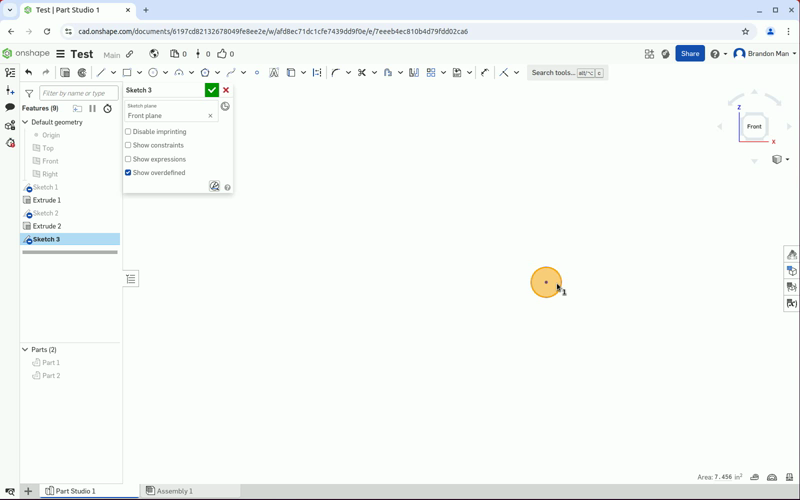
scroll(-6)
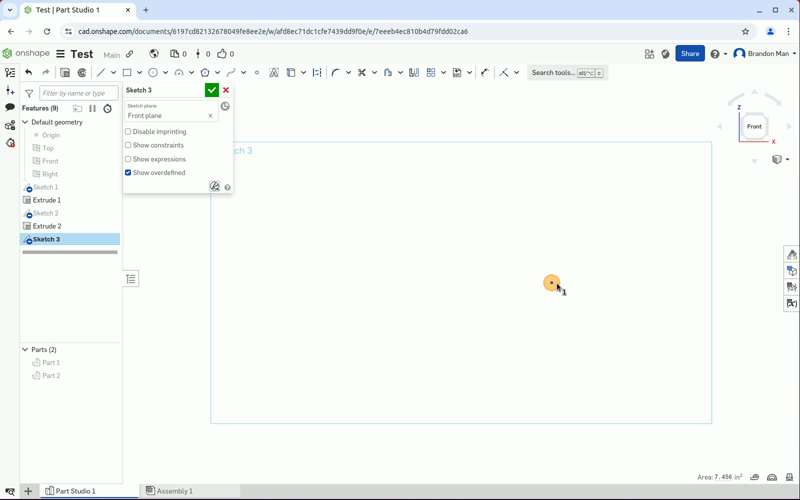
mouse_move(73, 352)
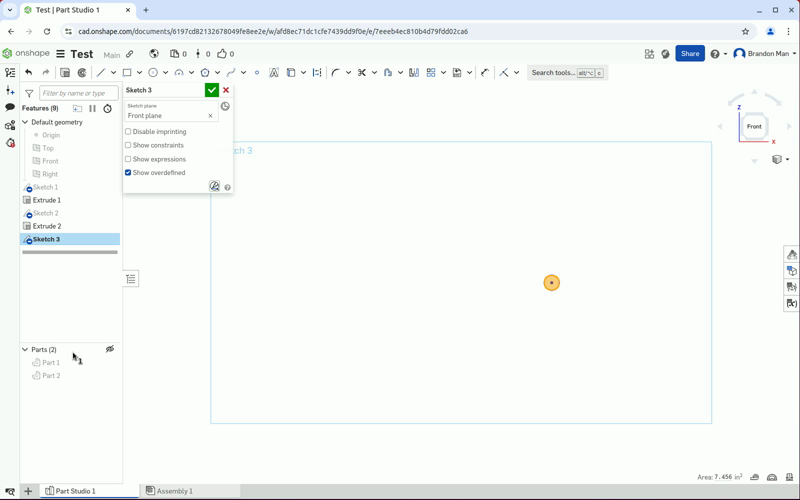
key(shift+y)
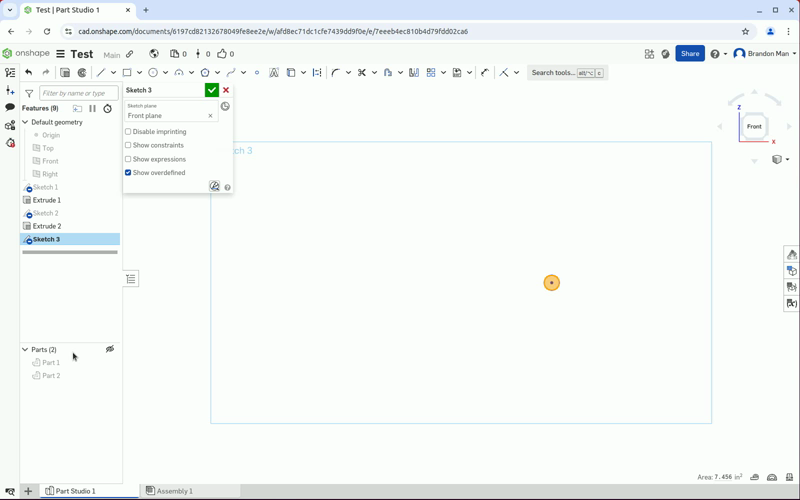
key(shift+e)
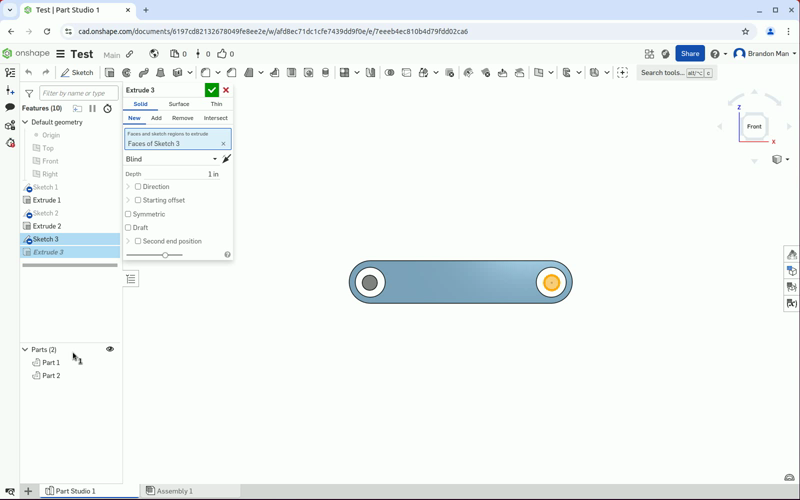
mouse_move(143, 106)
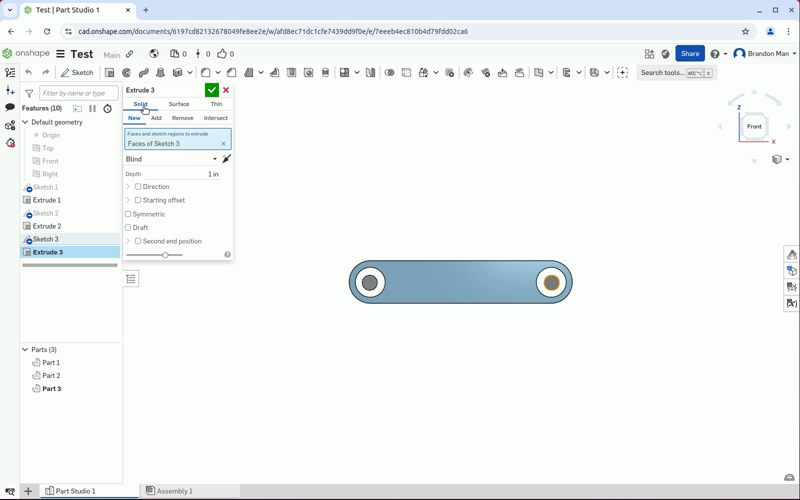
click(143, 106)
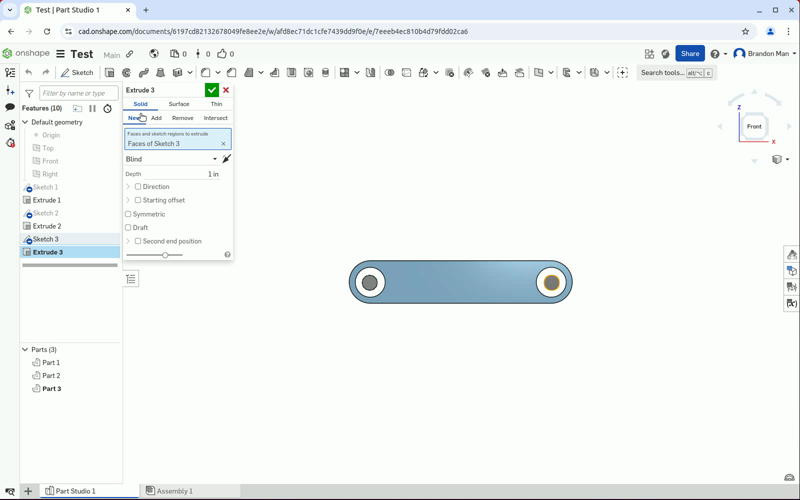
mouse_move(137, 120)
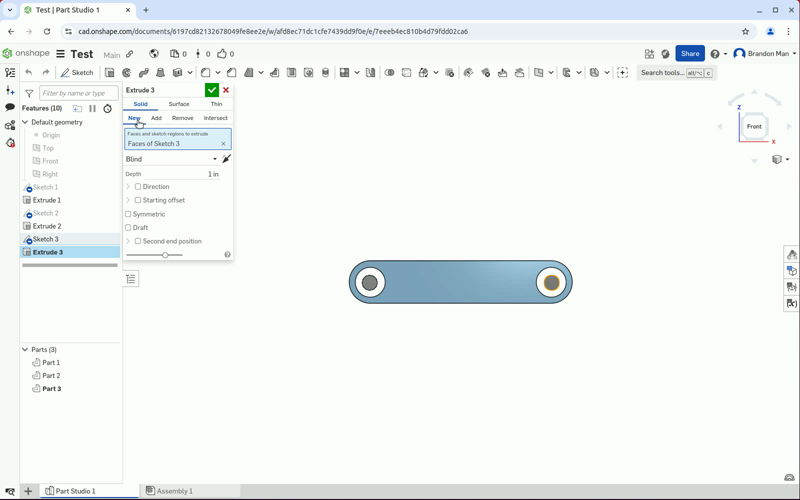
click(137, 120)
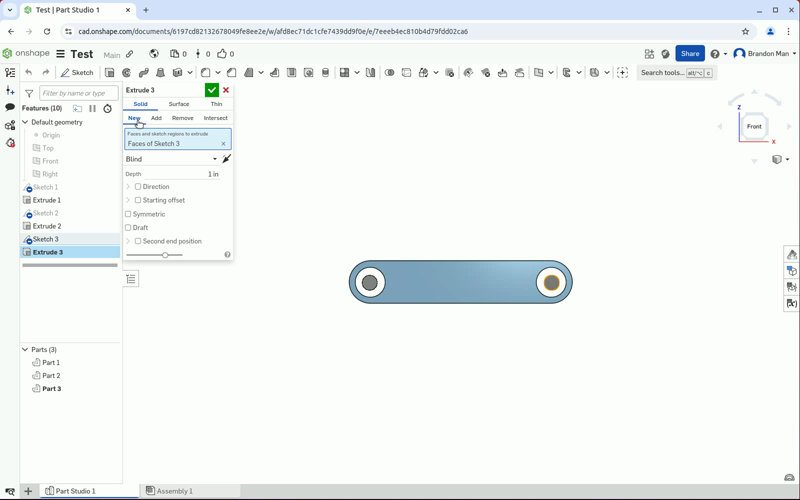
key(tab, 4)
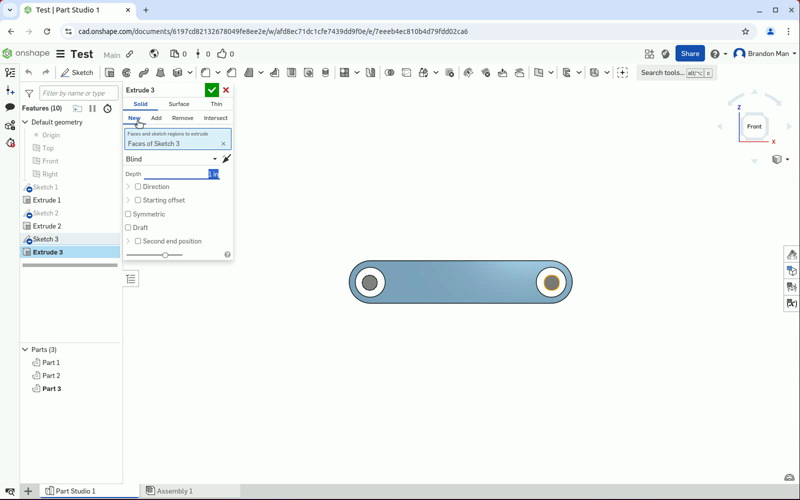
text(3.611)
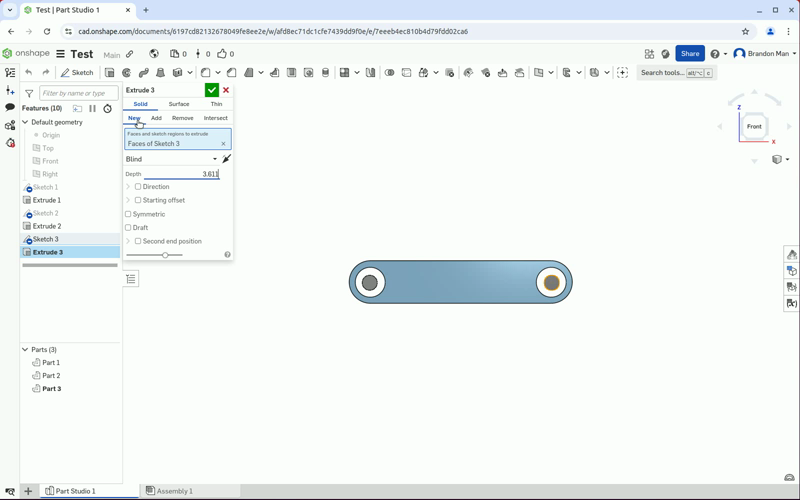
key(enter)
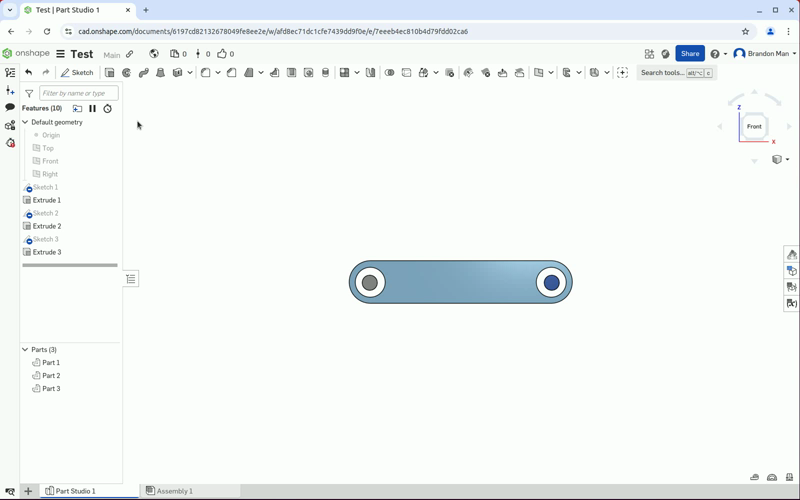
key(shift+h)
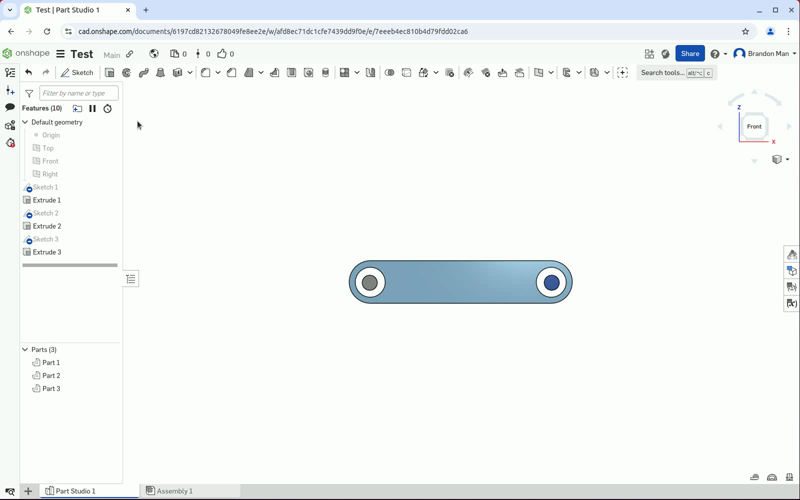
key(shift+h)
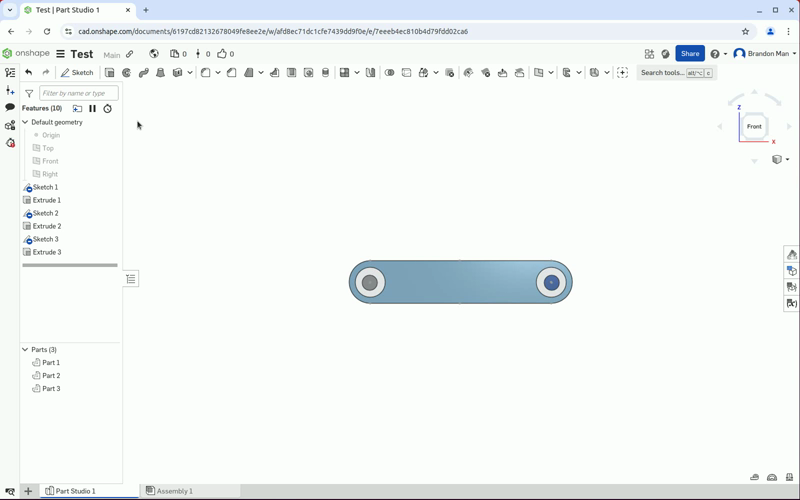
key(shift+7)
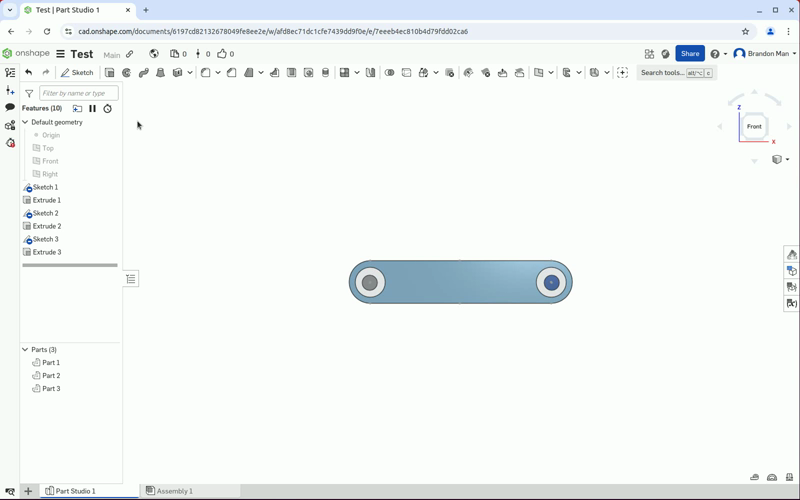
key(left, 2)
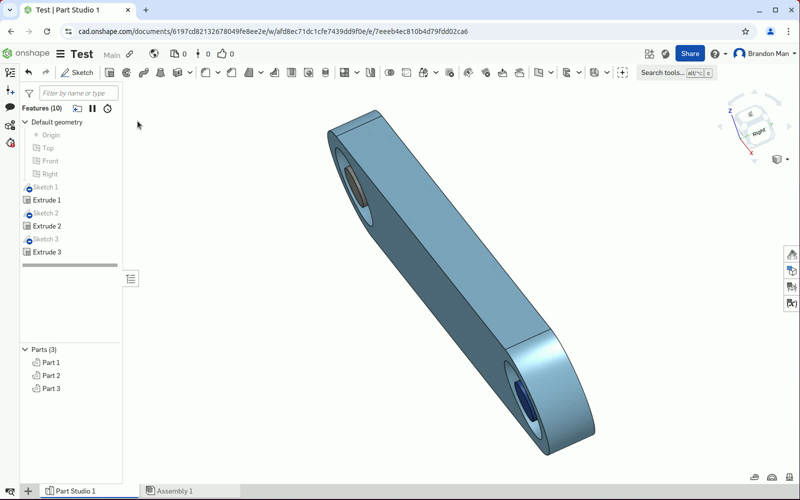
key(down, 2)
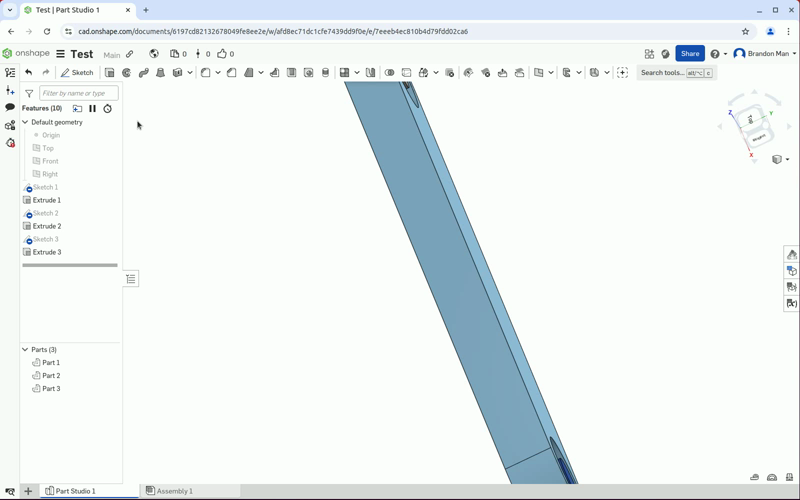
key(up, 2)
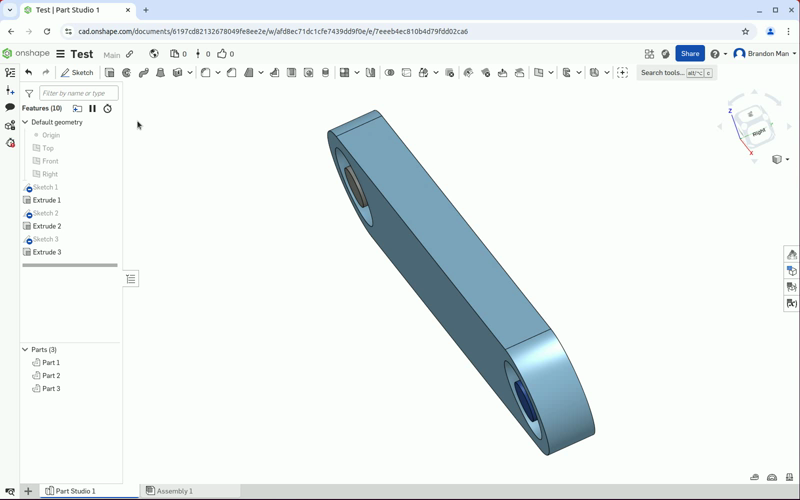
key(right, 2)
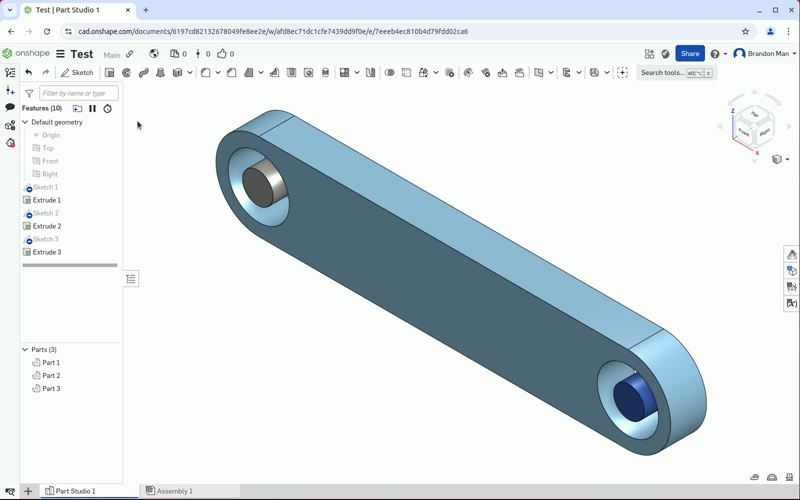
mouse_move(73, 189)
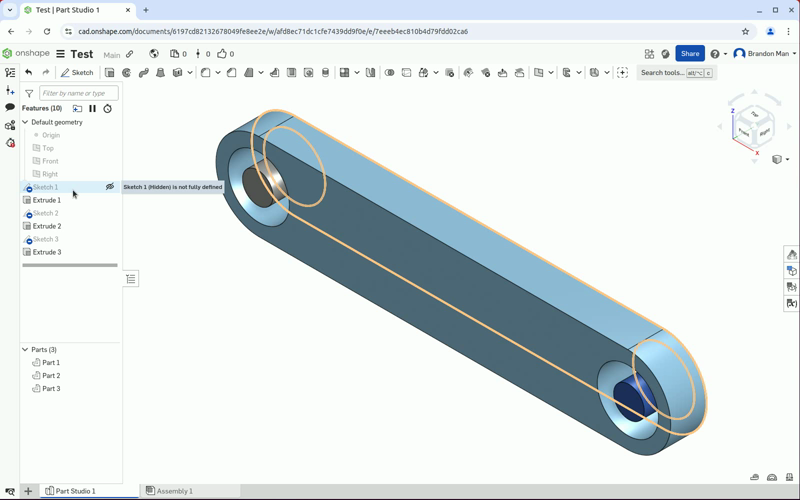
click(73, 189)